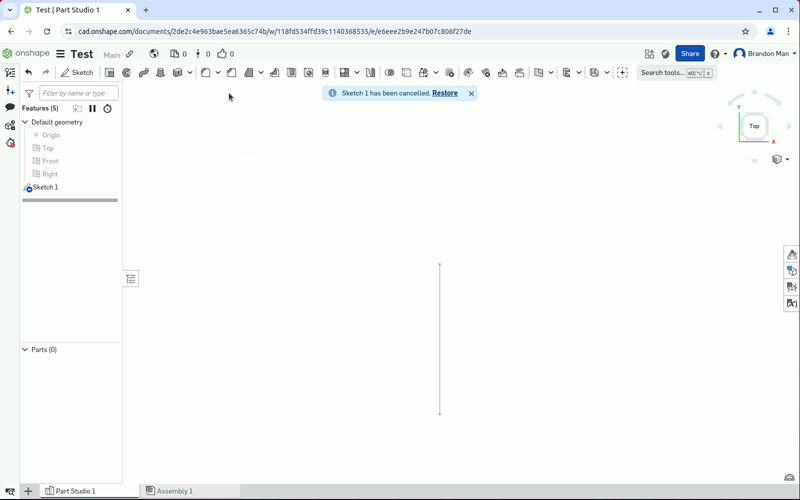
key(shift+h)
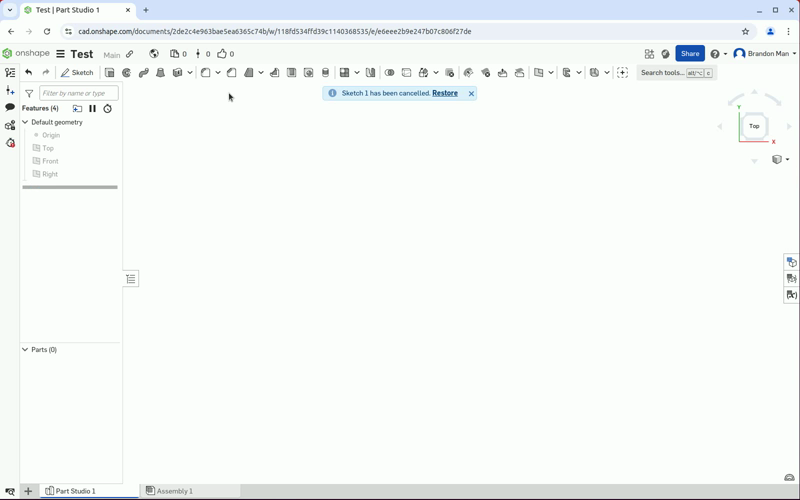
mouse_move(73, 352)
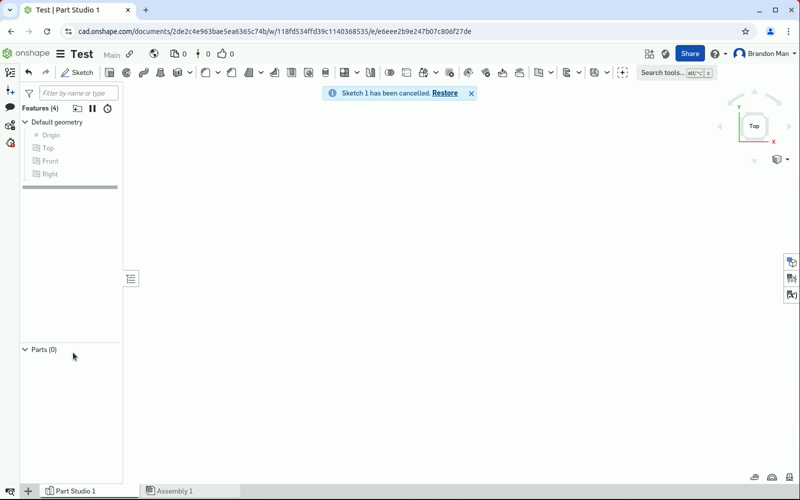
key(y)
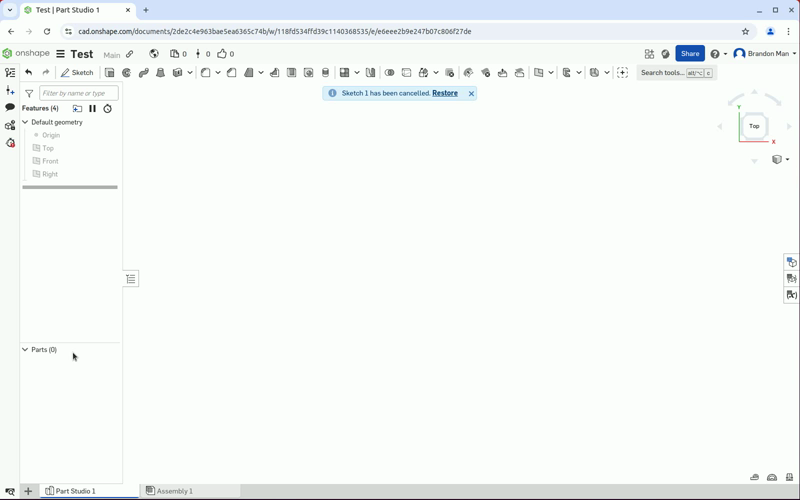
key(shift+p)
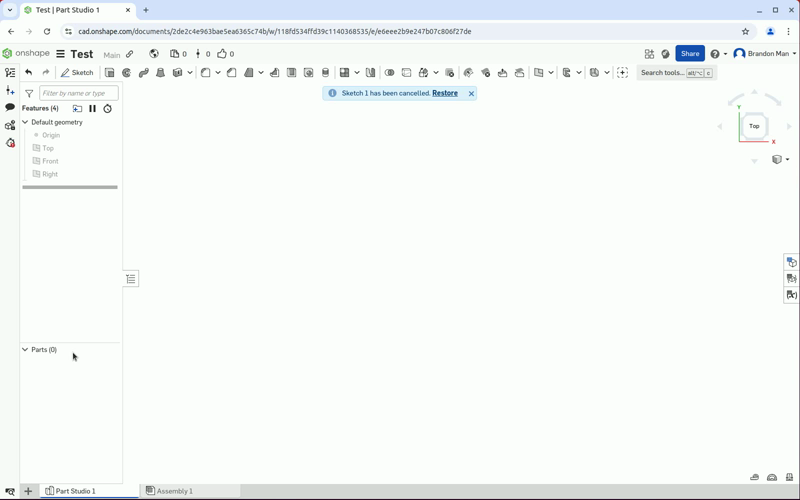
key(space)
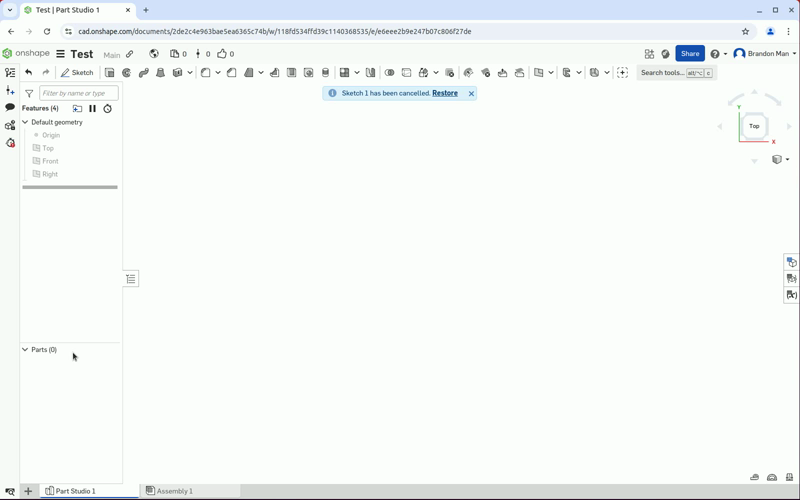
key_down(shift)
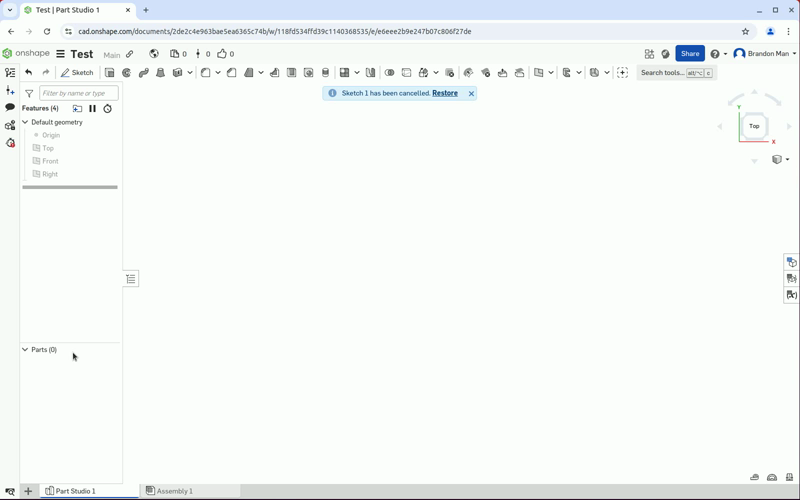
key(up)
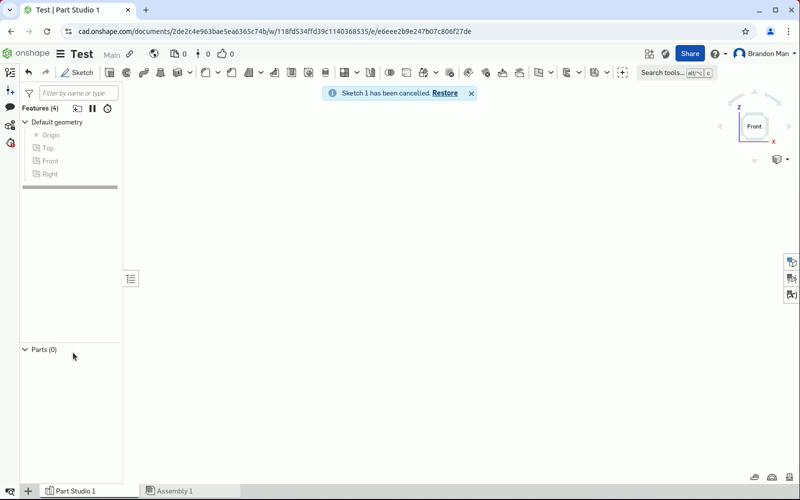
key_up(shift)
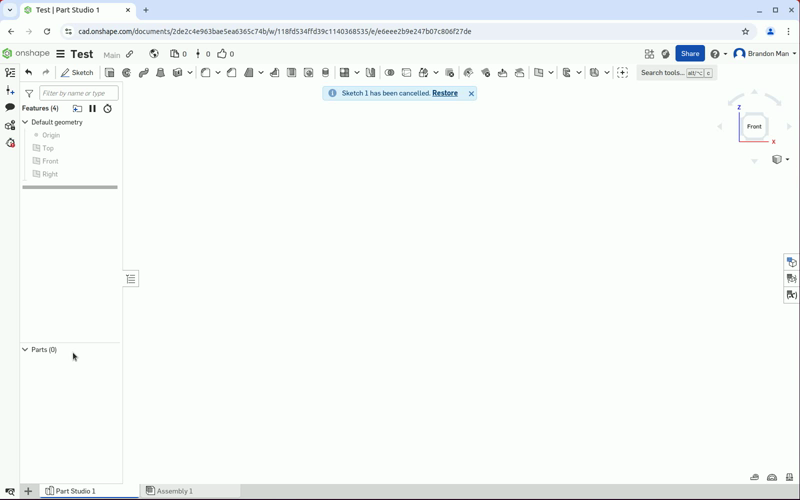
mouse_move(73, 352)
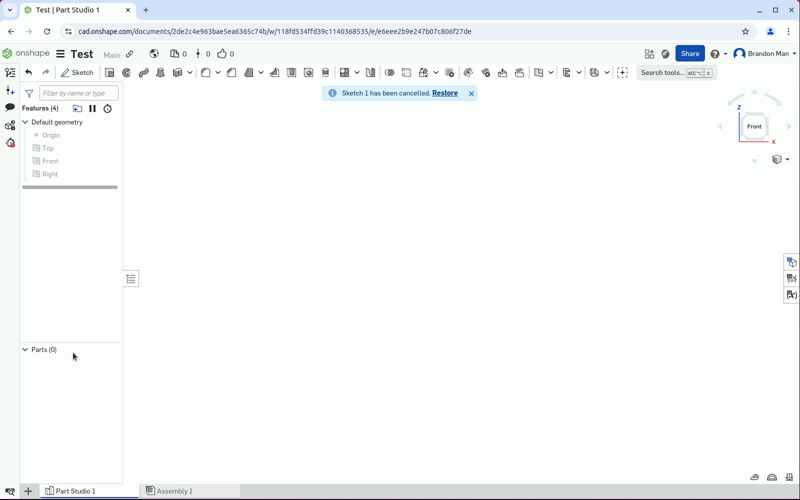
key(shift+y)
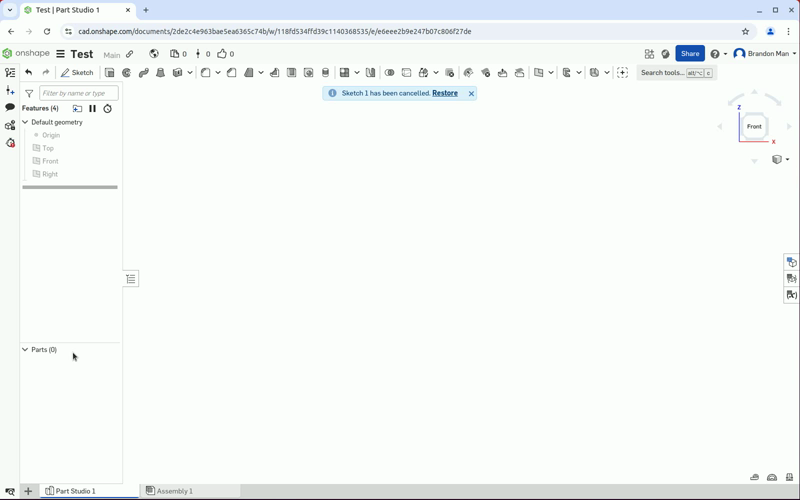
key(shift+s)
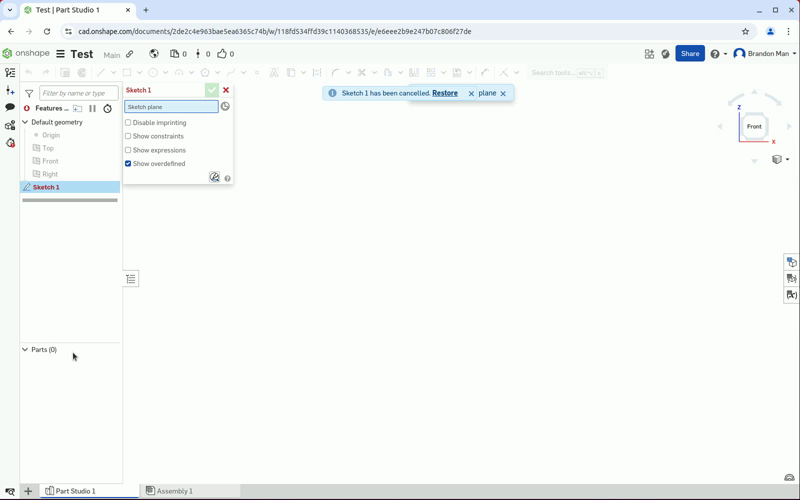
mouse_move(73, 163)
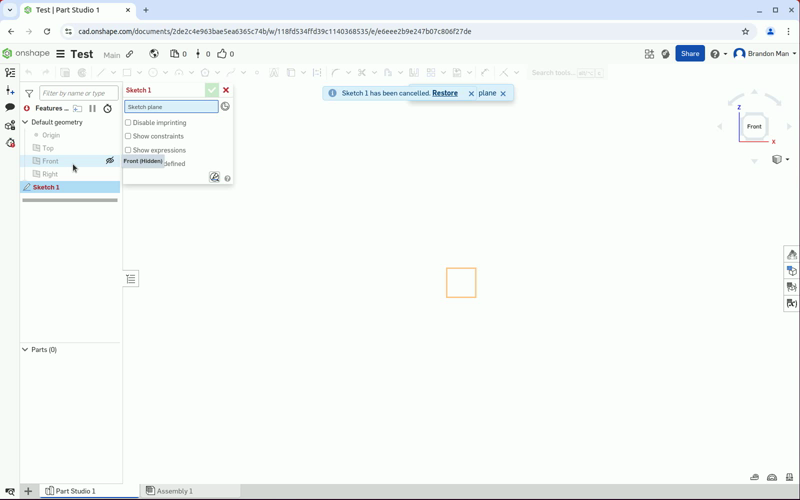
click(73, 163)
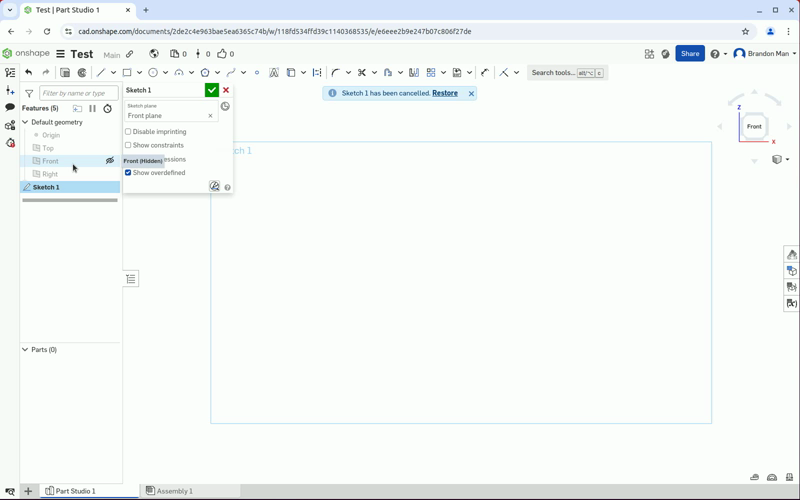
mouse_move(73, 352)
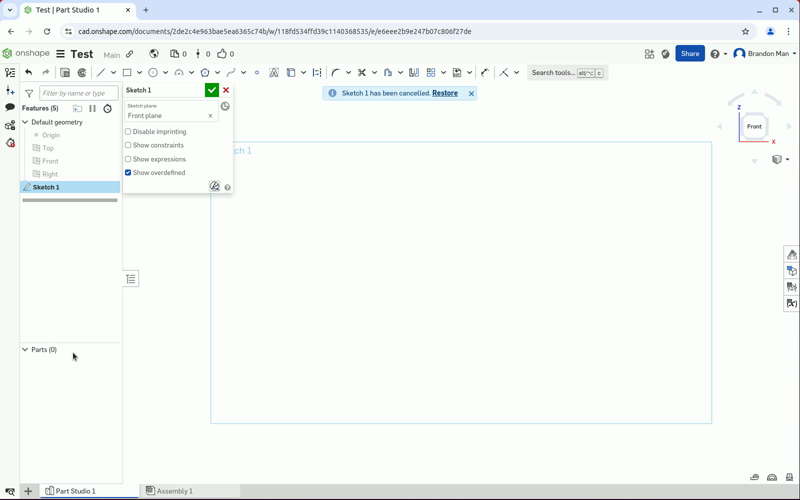
key(y)
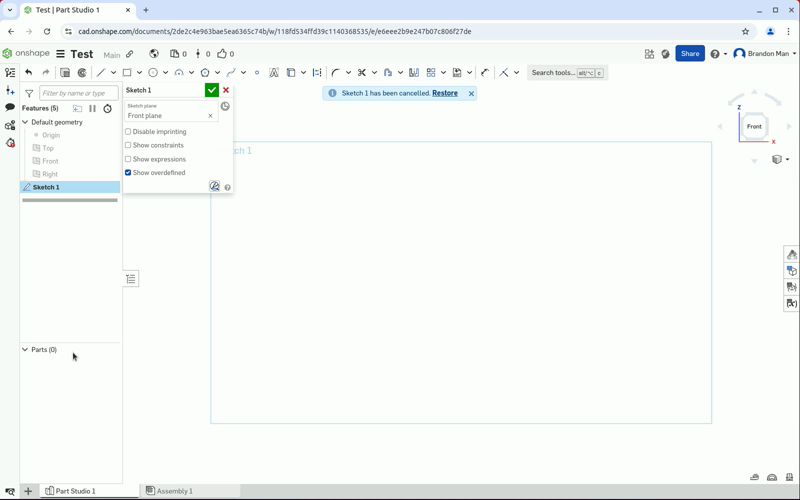
key(l)
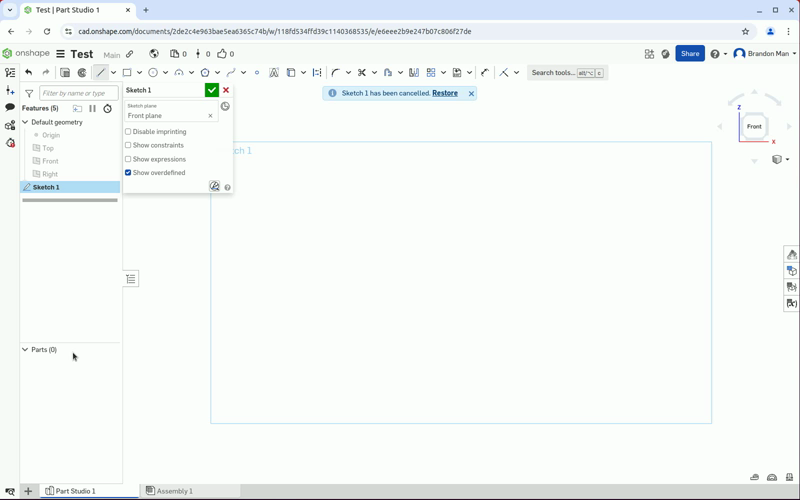
key_down(shift)
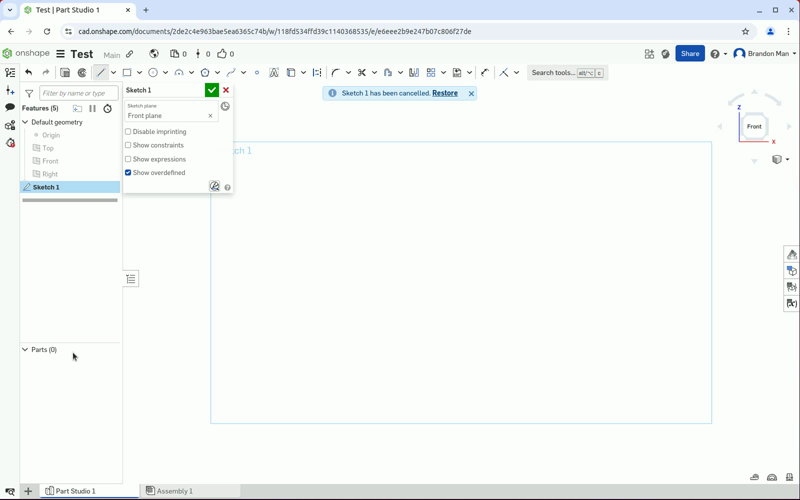
mouse_move(348, 259)
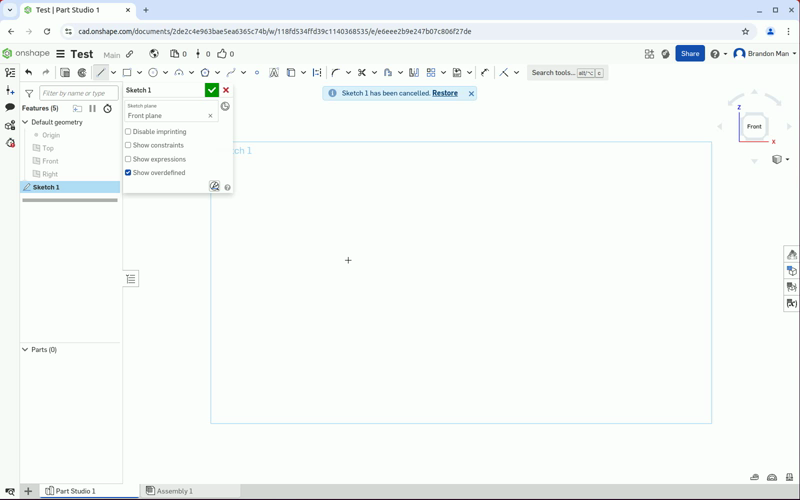
click(348, 259)
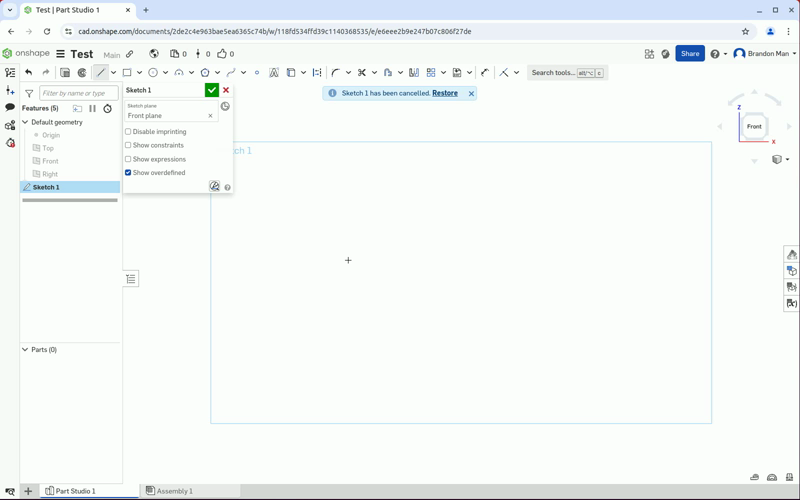
key_up(shift)
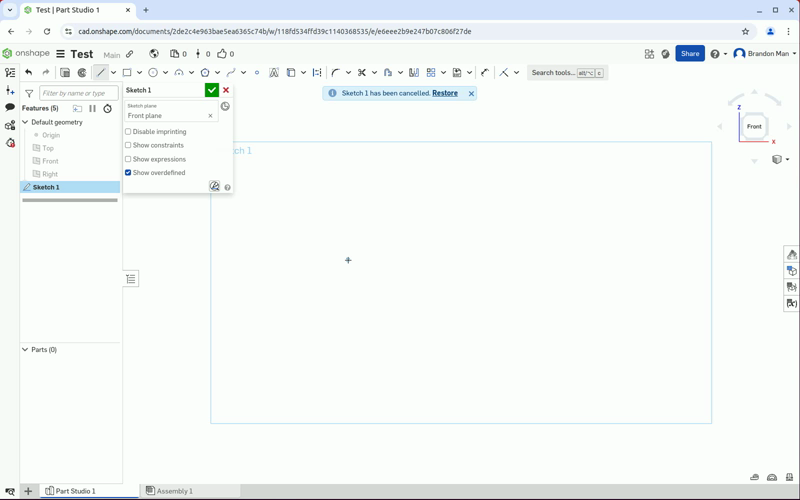
key_down(shift)
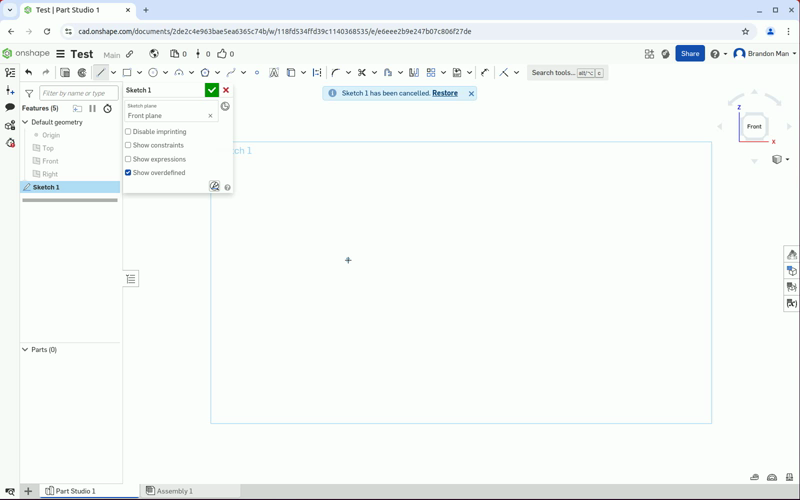
mouse_move(378, 259)
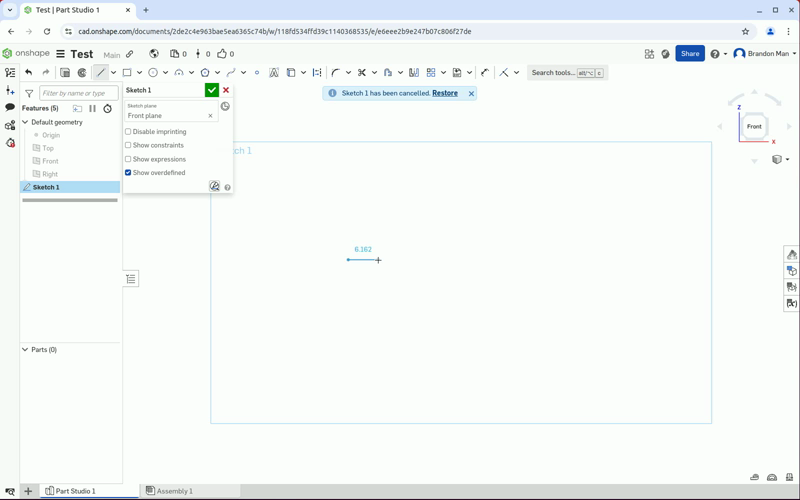
mouse_move(355, 266)
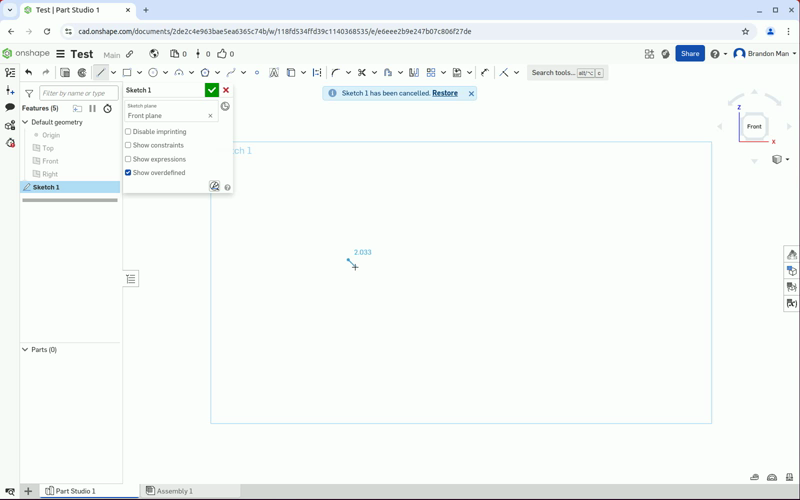
click(355, 266)
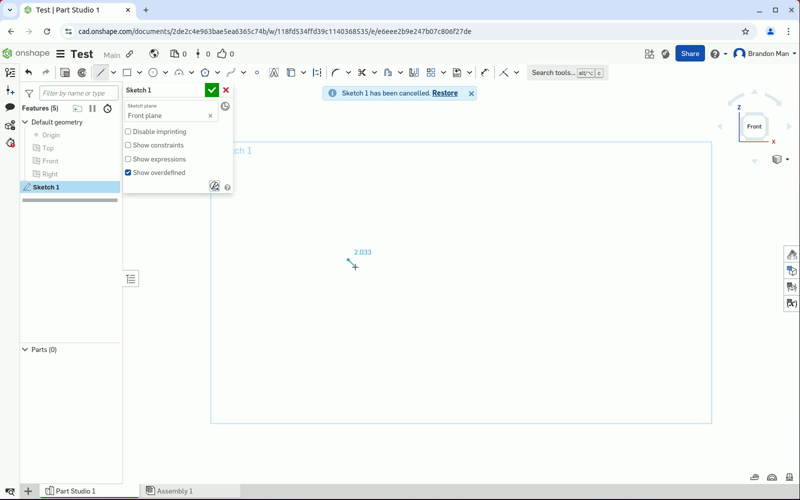
key_up(shift)
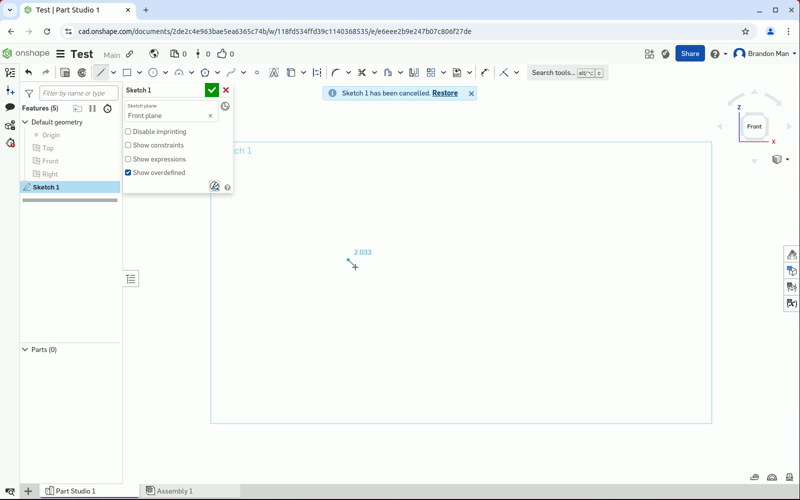
key_down(shift)
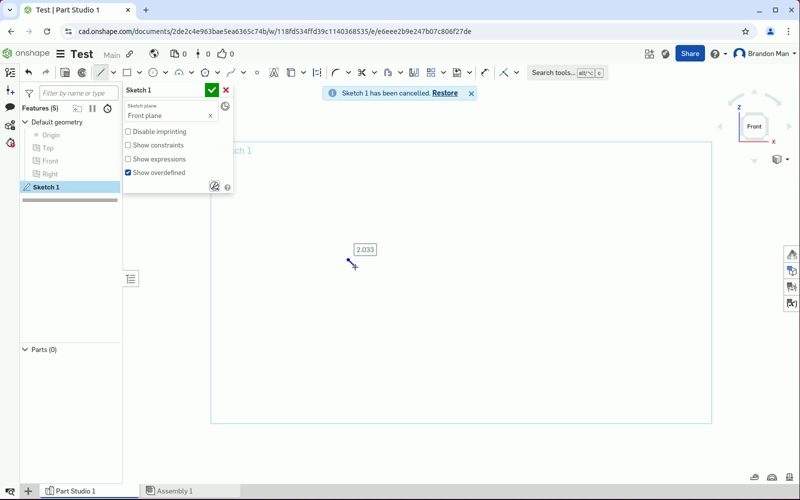
mouse_move(355, 332)
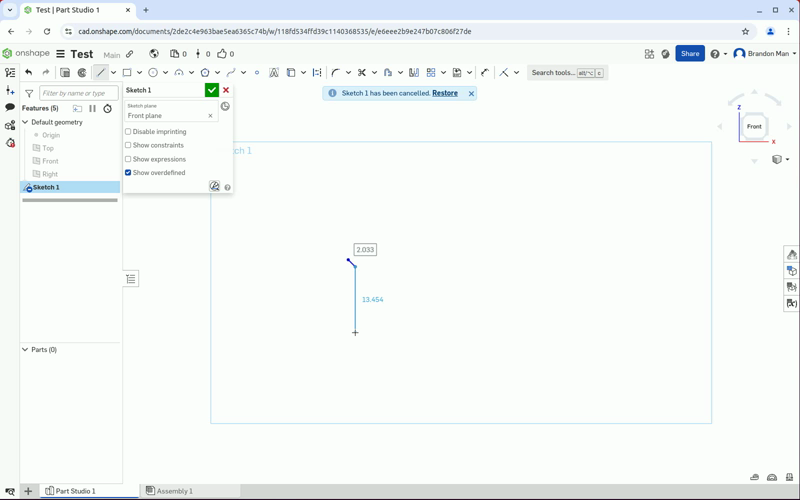
click(355, 332)
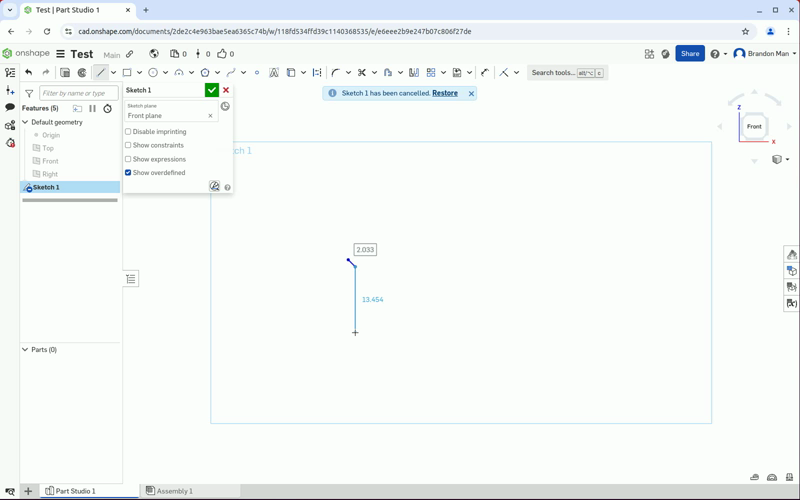
key_up(shift)
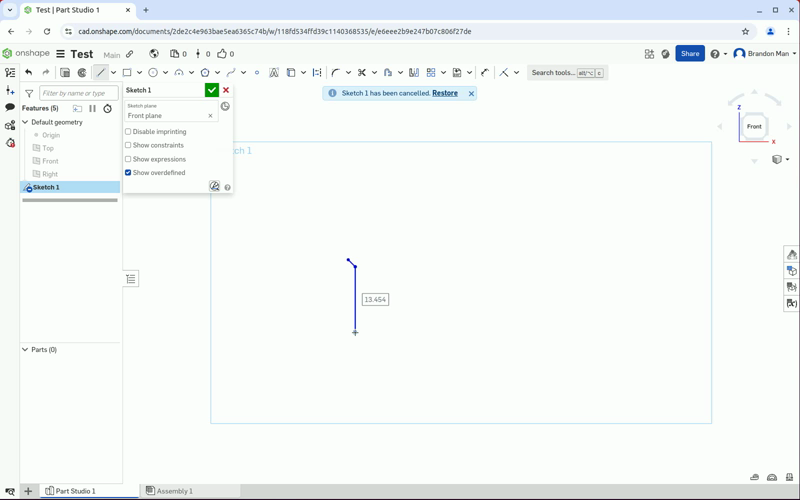
key_down(shift)
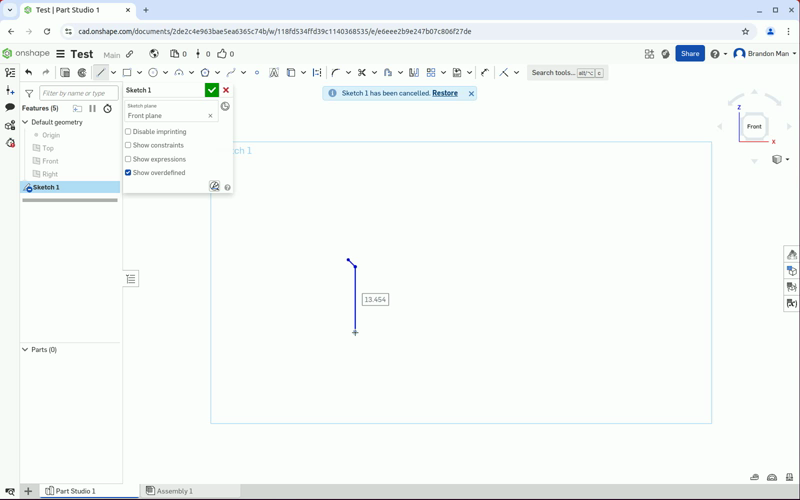
mouse_move(385, 332)
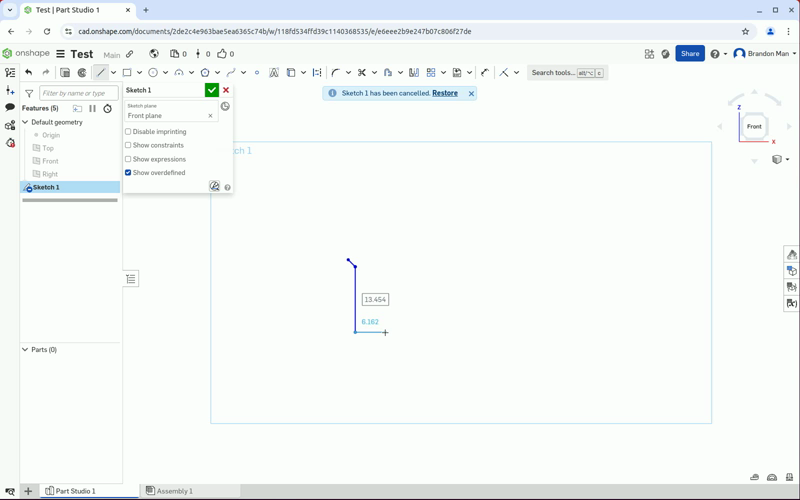
mouse_move(400, 332)
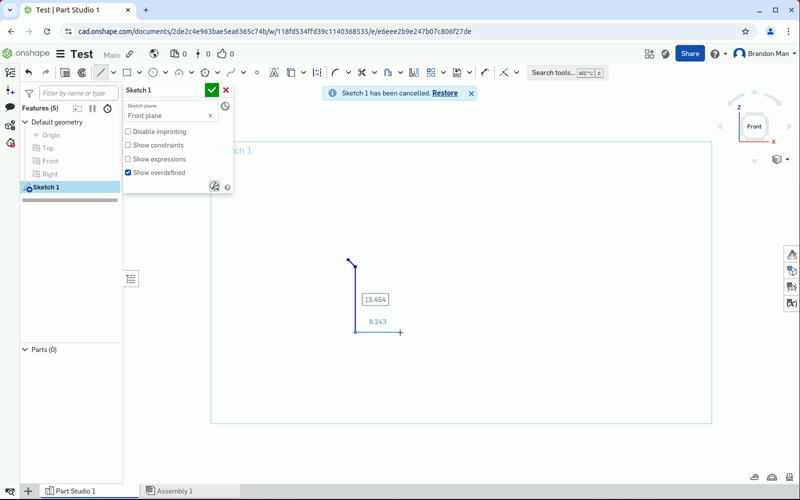
click(400, 332)
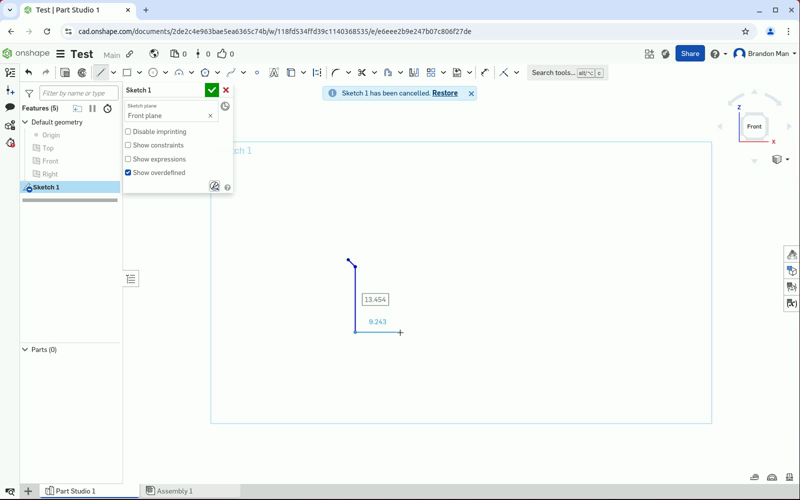
key_up(shift)
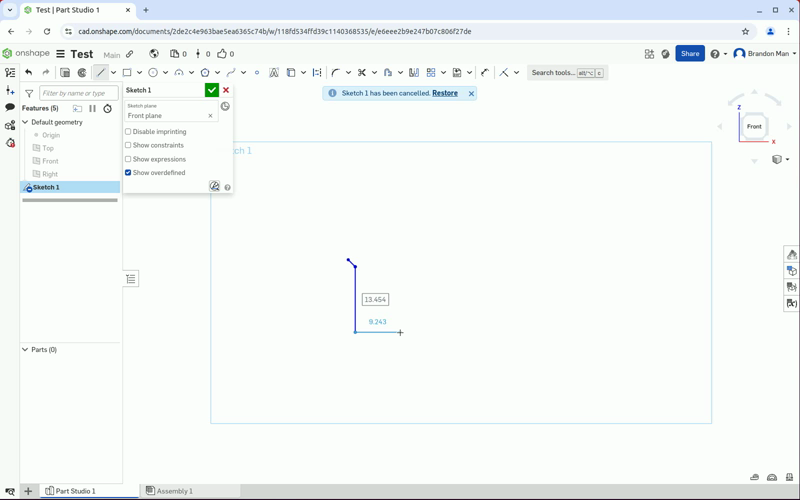
key_down(shift)
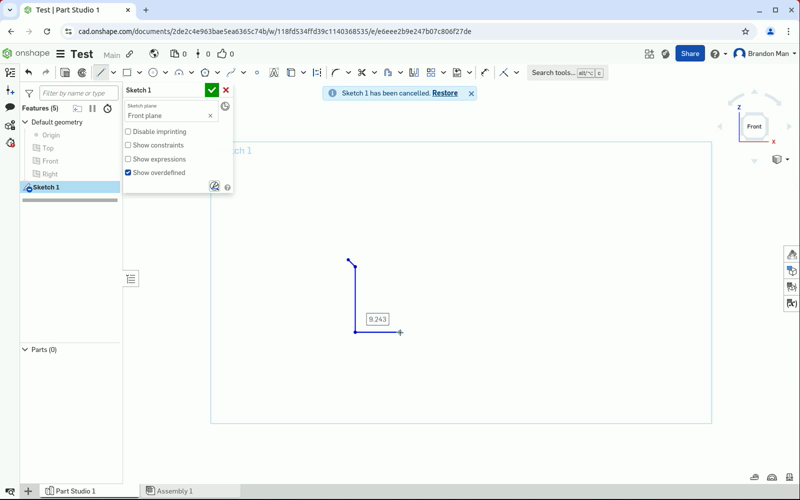
mouse_move(430, 332)
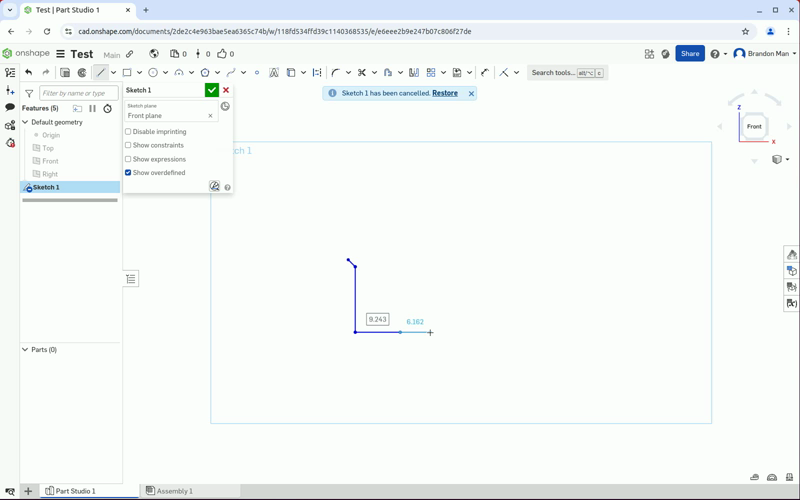
mouse_move(433, 351)
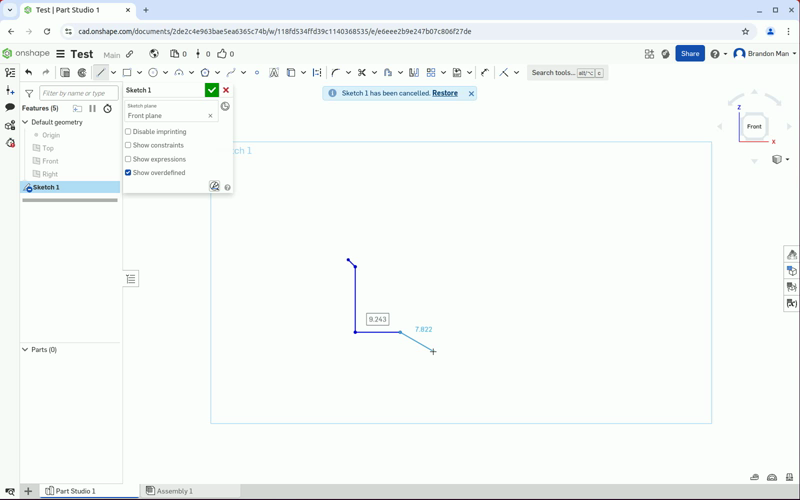
click(433, 351)
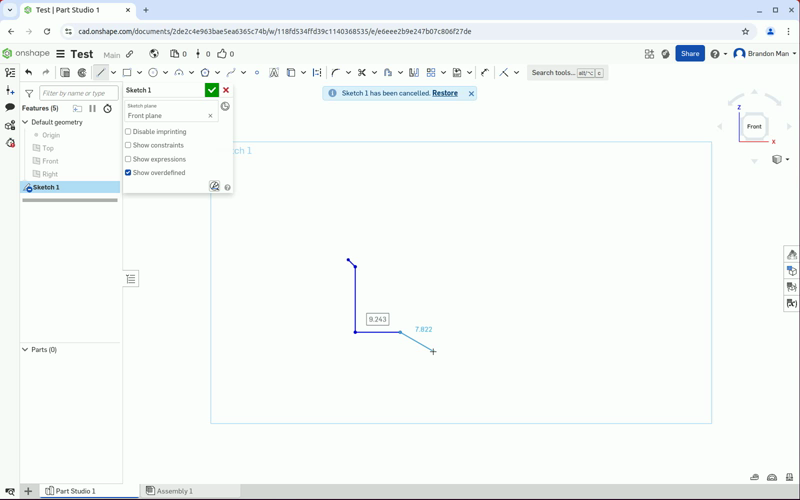
key_up(shift)
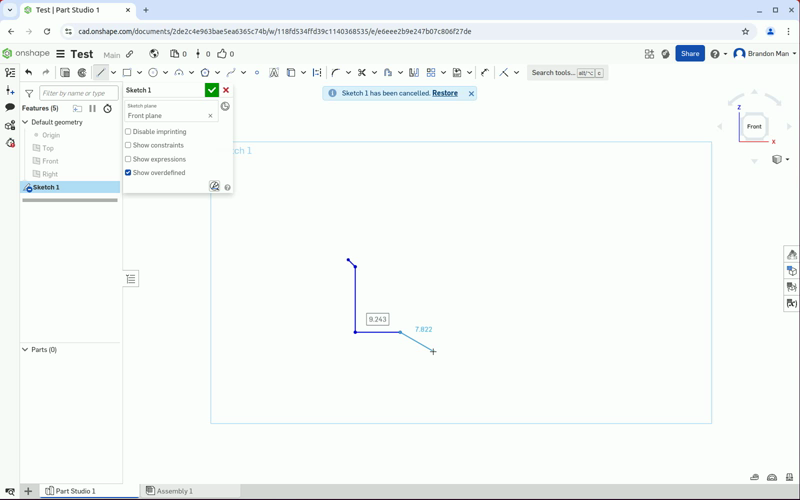
key_down(shift)
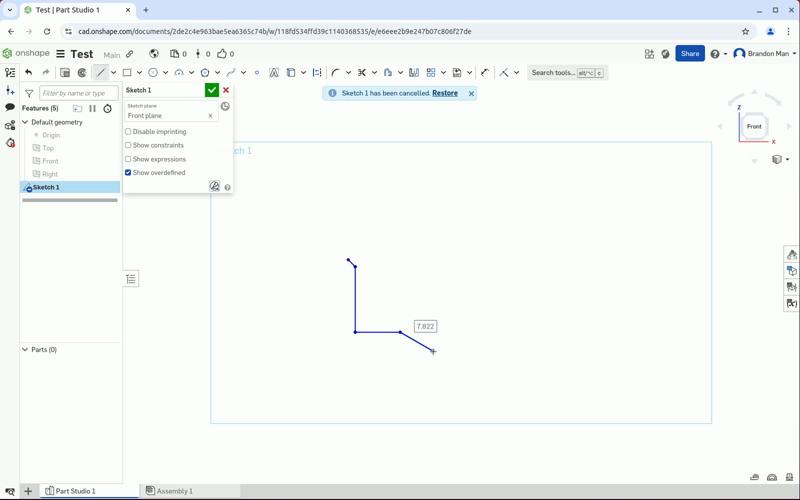
mouse_move(463, 351)
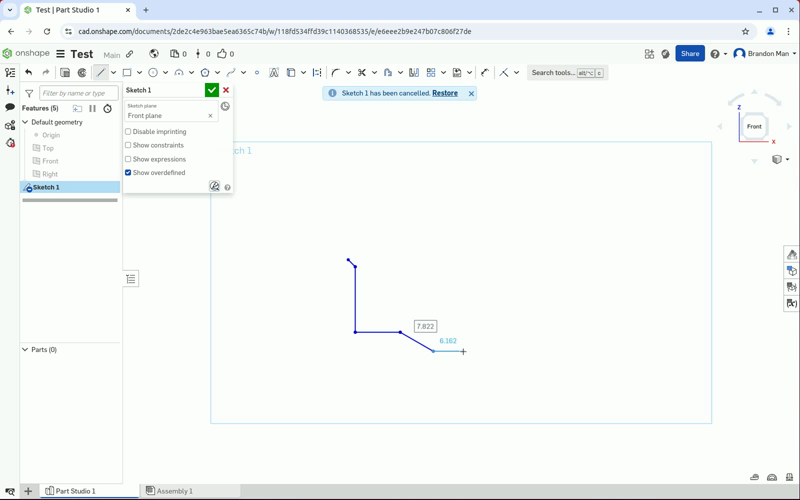
mouse_move(487, 351)
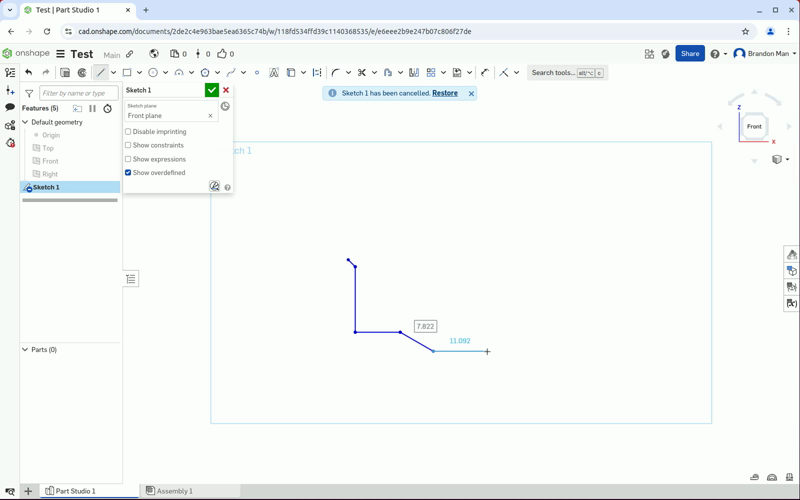
click(487, 351)
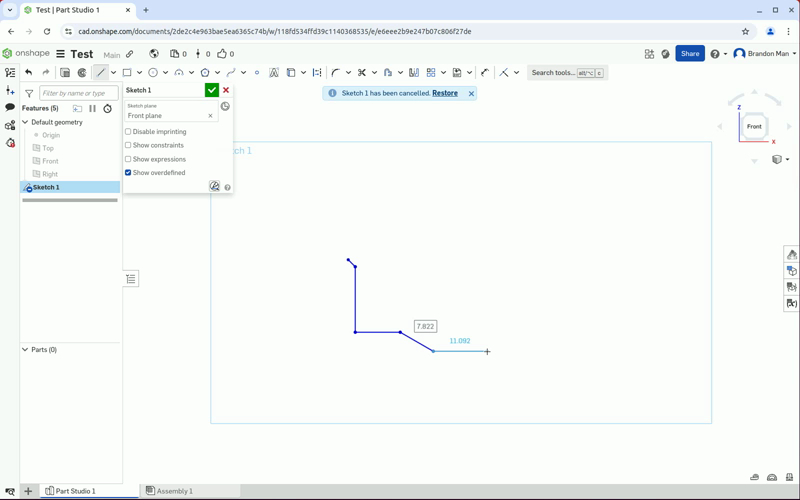
key_up(shift)
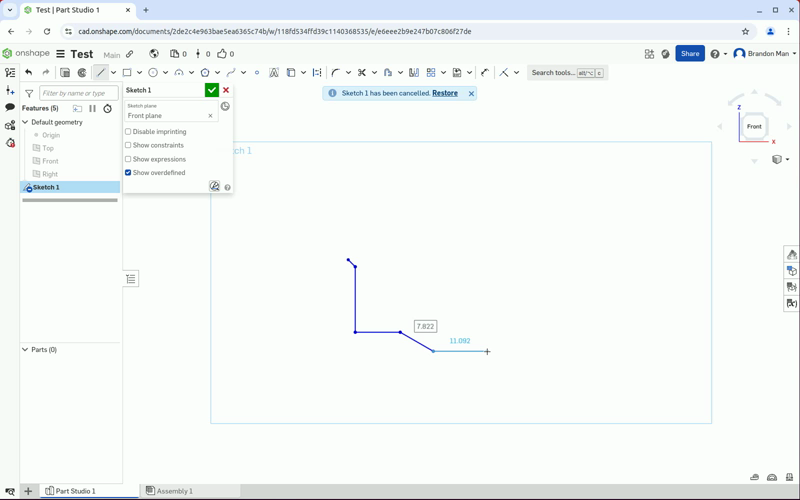
key_down(shift)
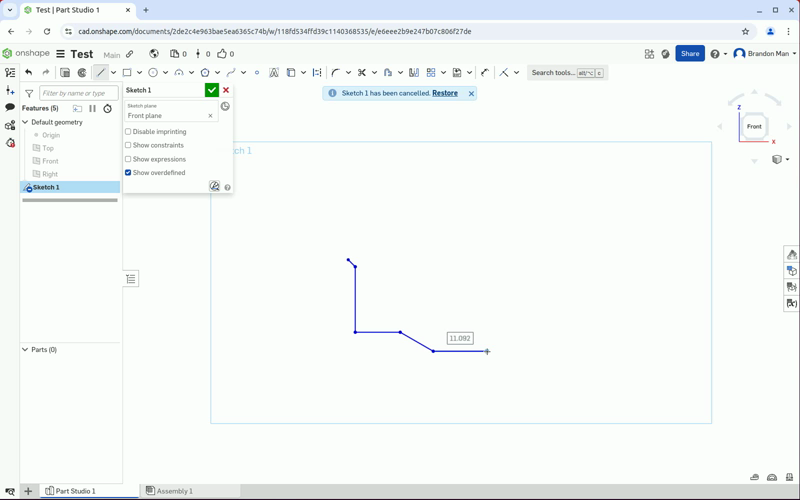
mouse_move(517, 351)
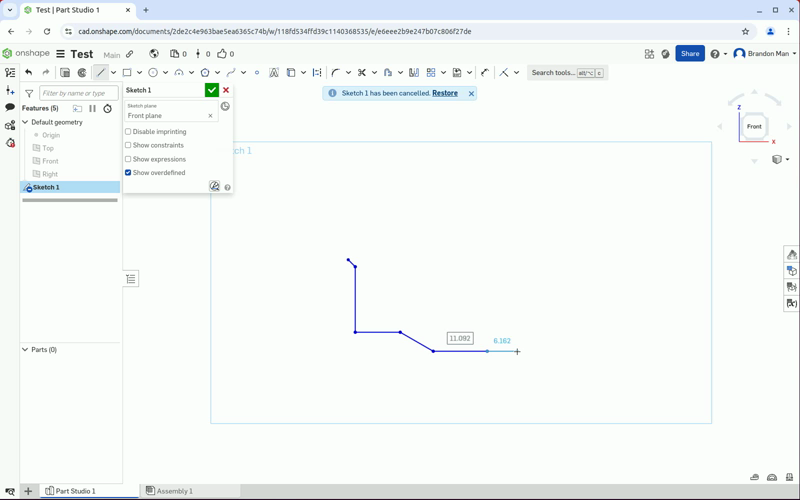
mouse_move(520, 332)
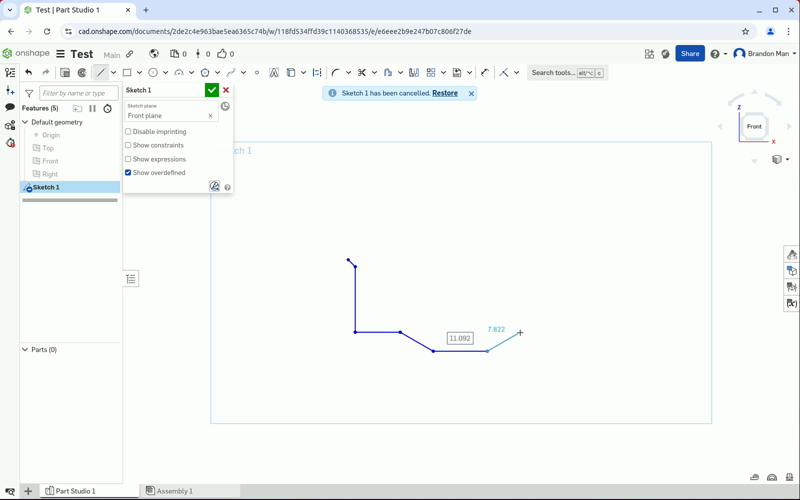
click(520, 332)
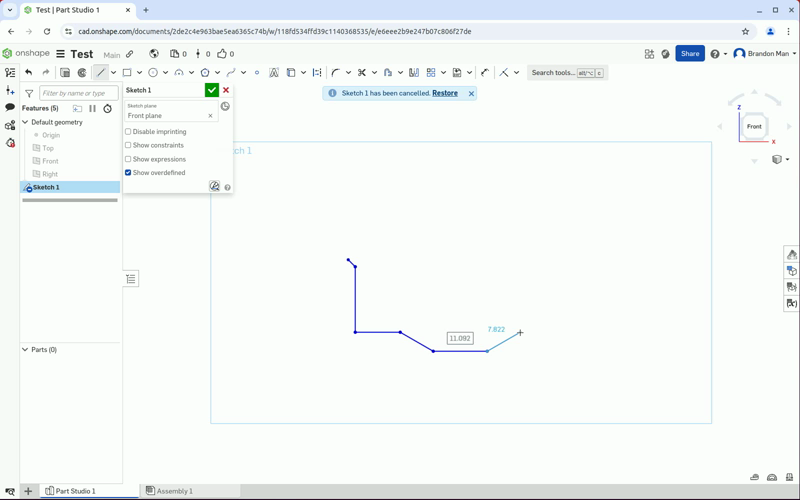
key_up(shift)
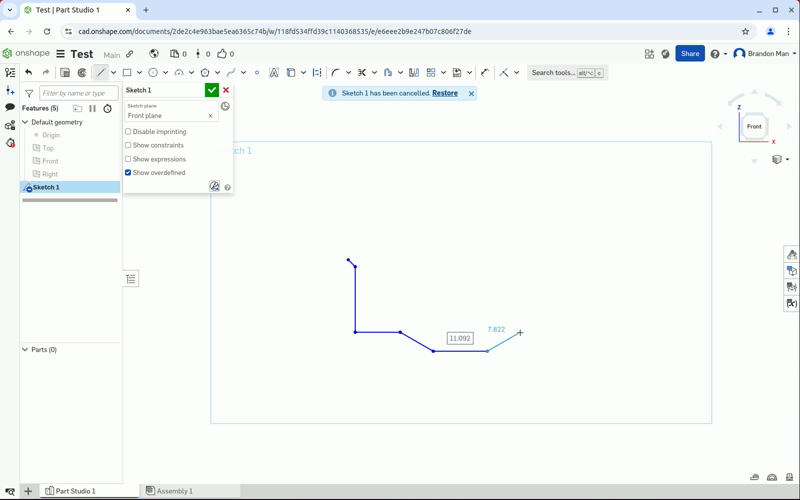
key_down(shift)
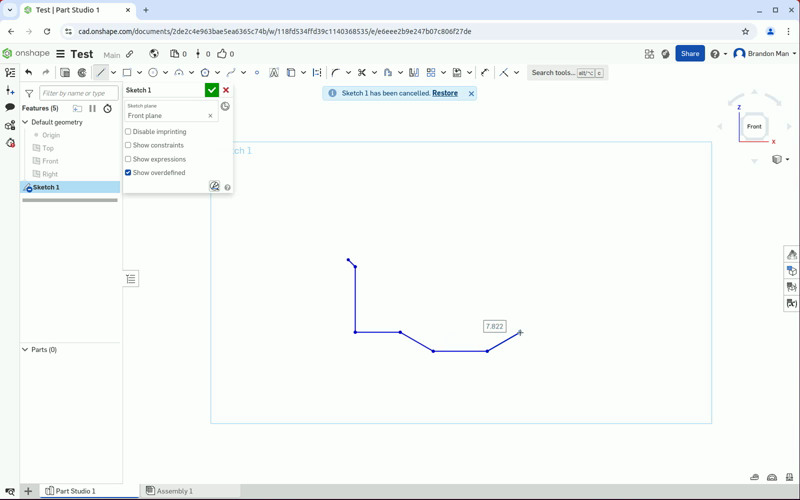
mouse_move(550, 332)
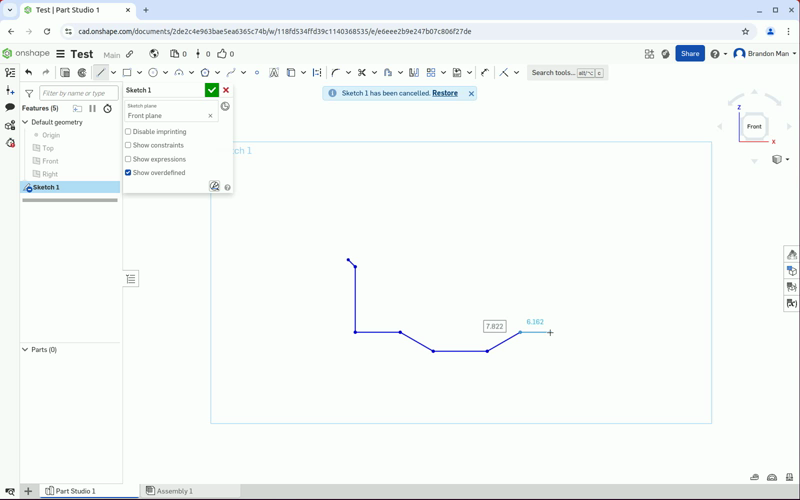
mouse_move(564, 332)
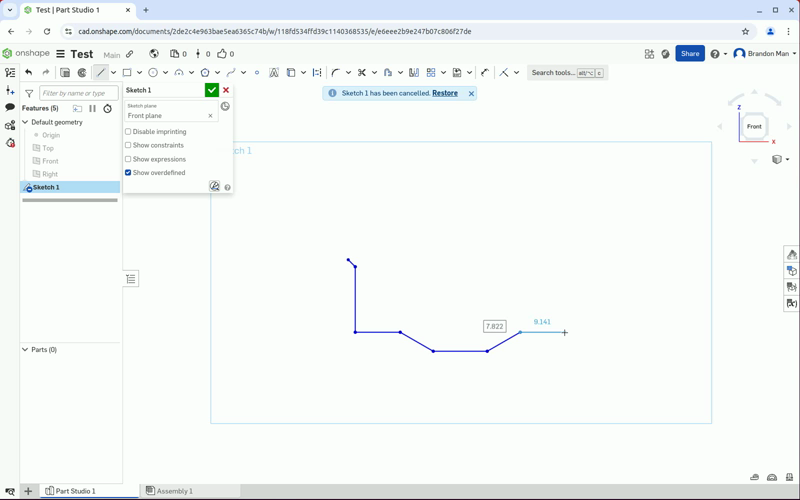
click(564, 332)
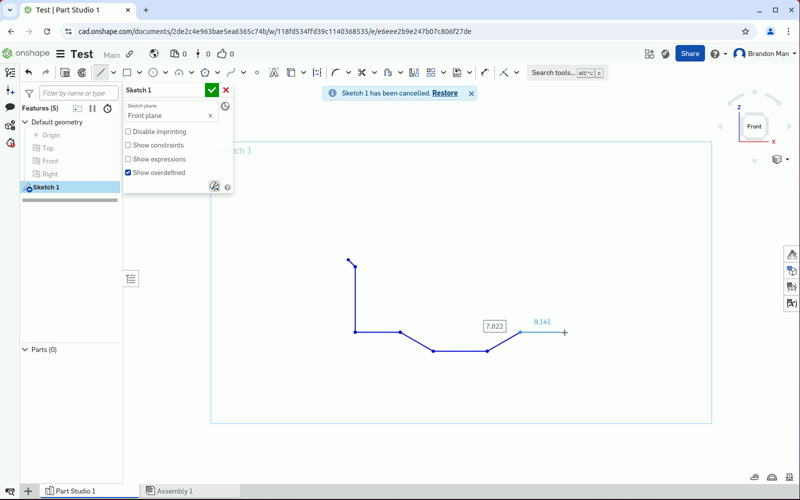
key_up(shift)
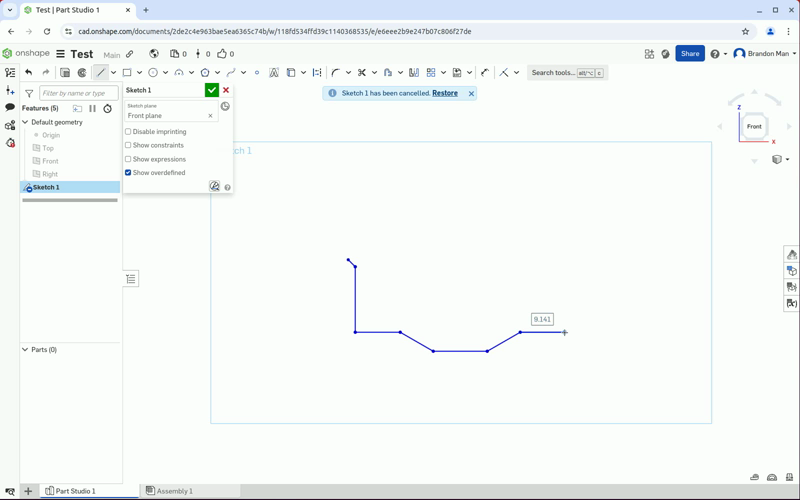
key_down(shift)
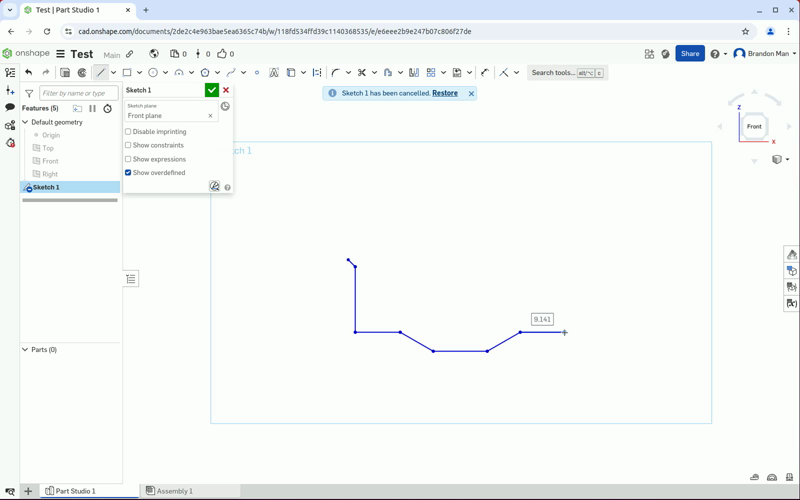
mouse_move(564, 266)
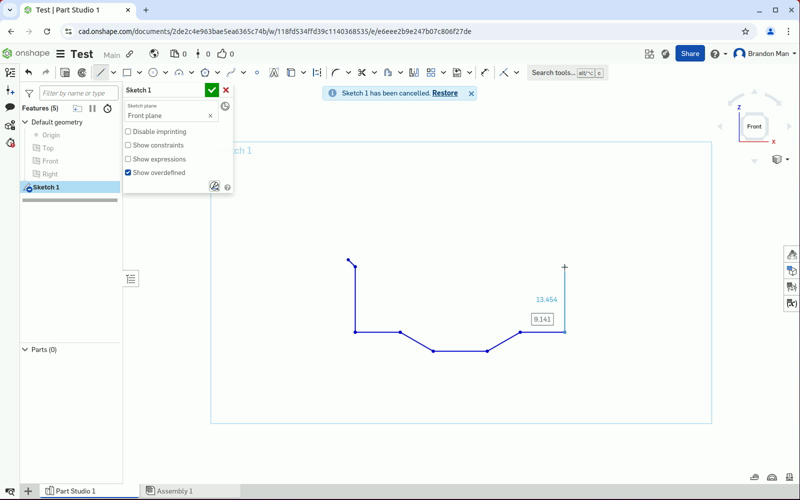
click(564, 266)
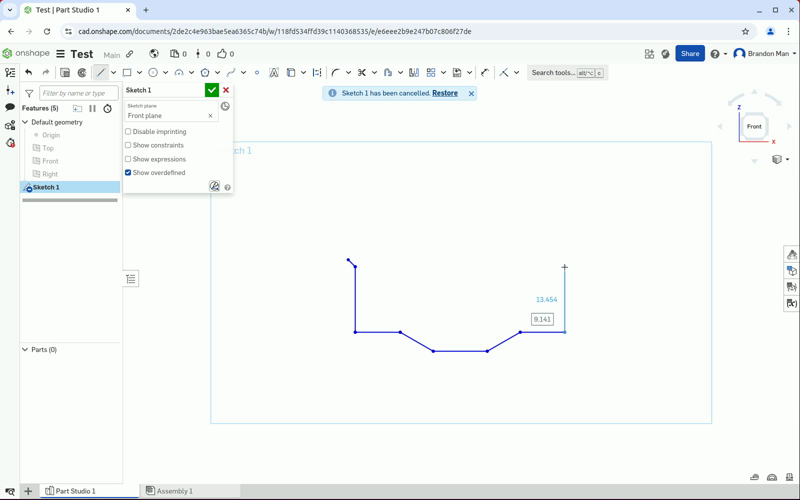
key_up(shift)
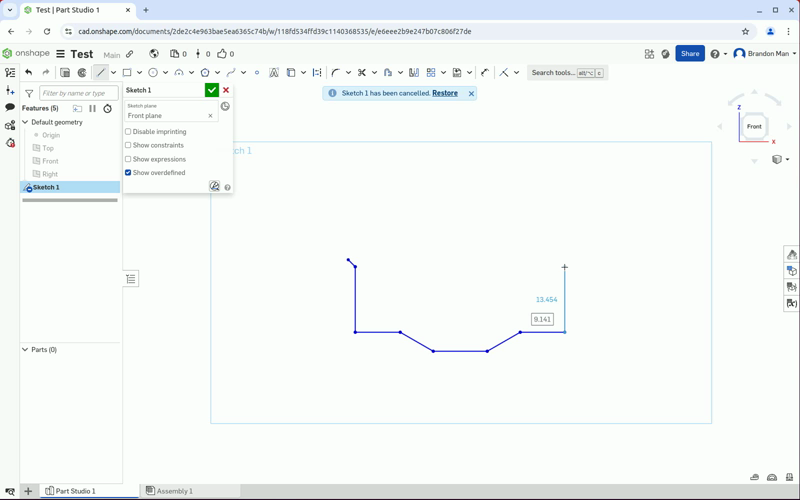
key_down(shift)
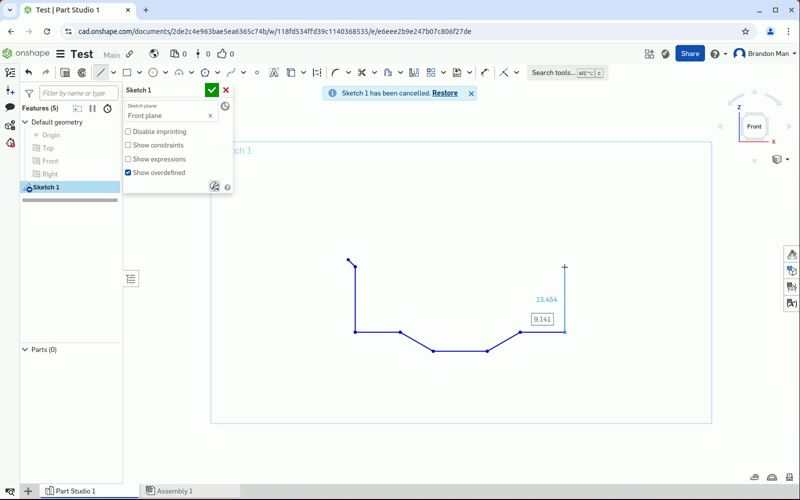
mouse_move(589, 266)
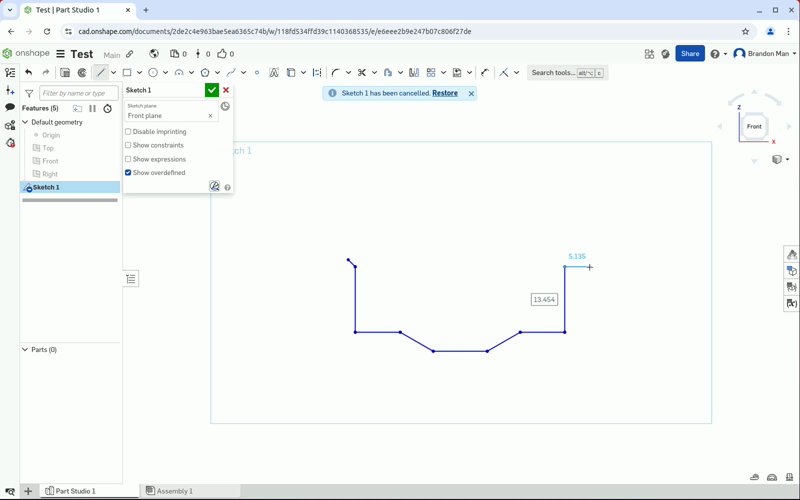
mouse_move(572, 259)
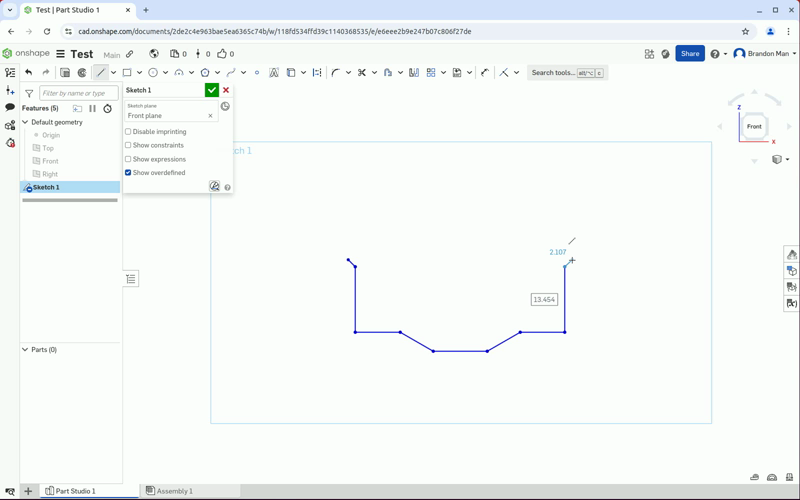
click(572, 259)
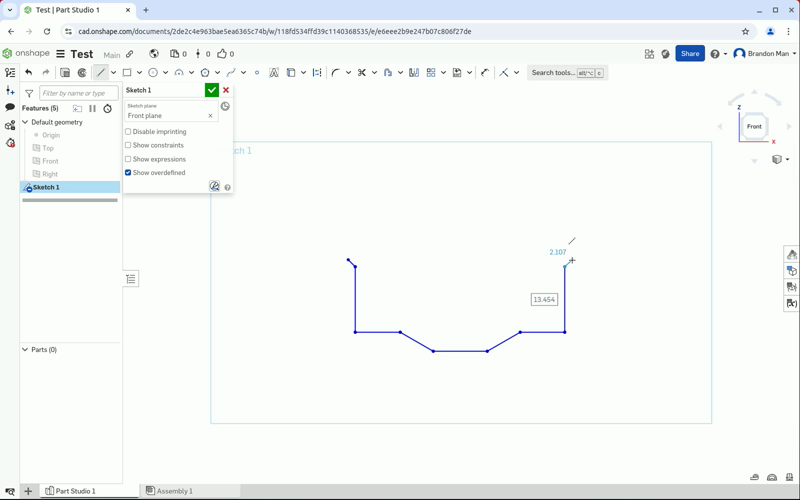
key_up(shift)
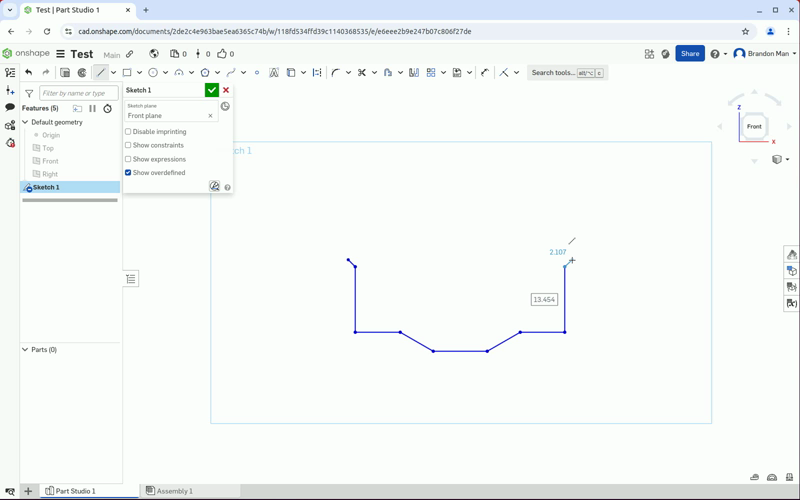
key_down(shift)
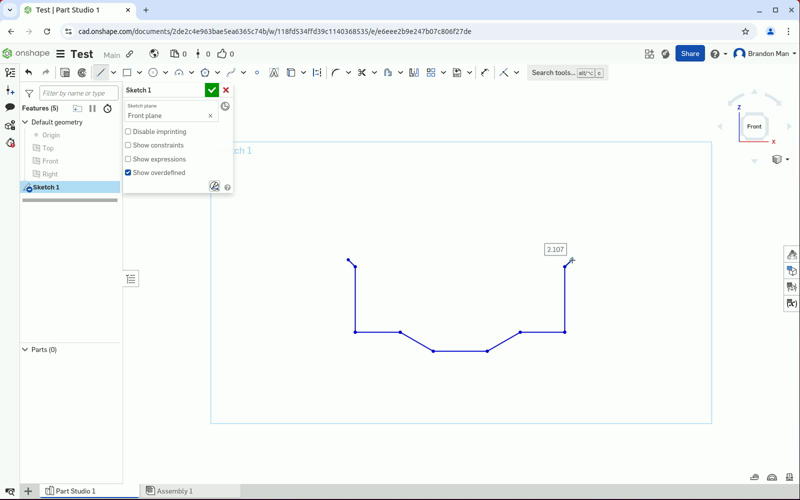
mouse_move(589, 259)
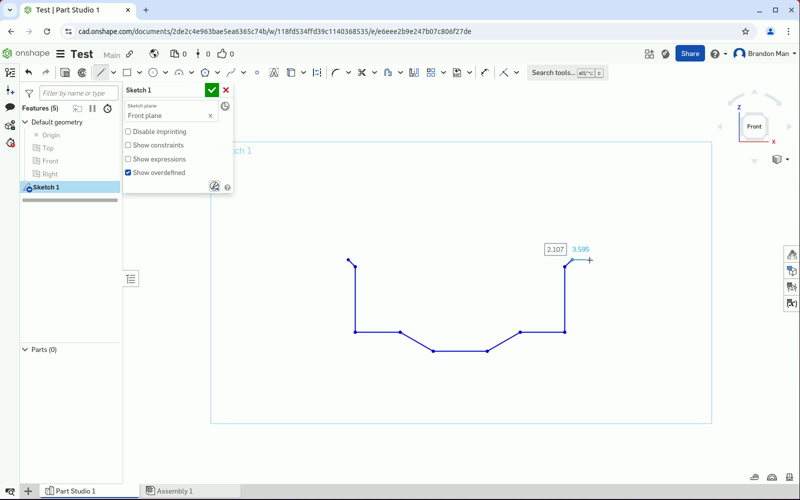
mouse_move(572, 212)
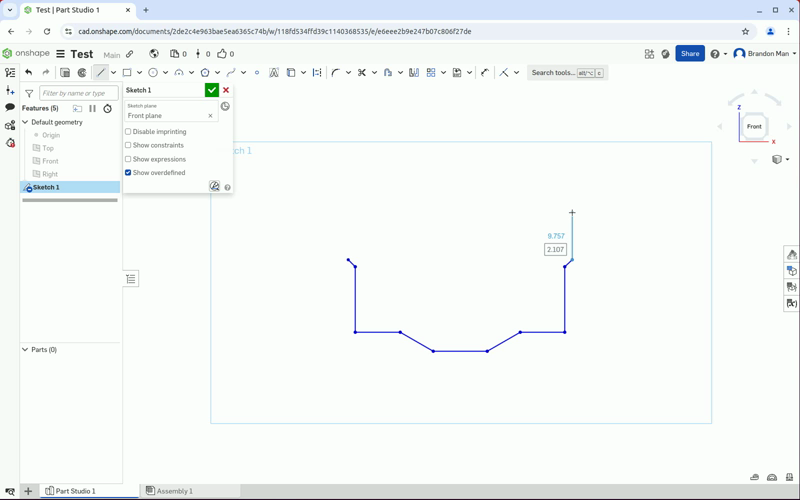
click(572, 212)
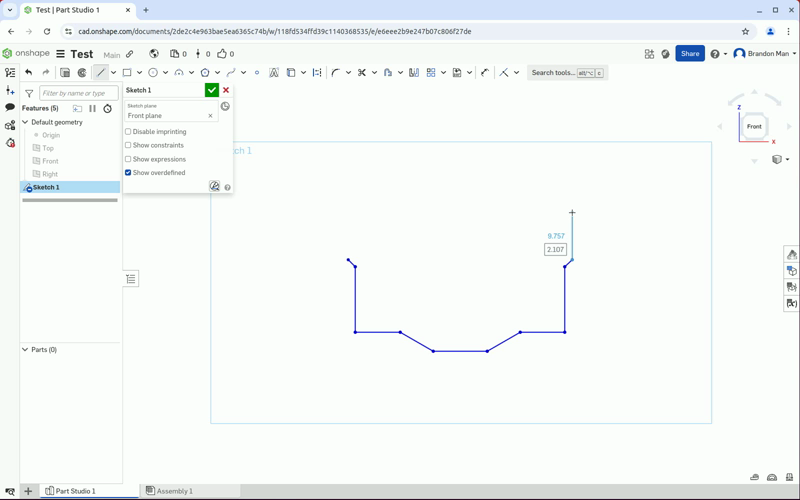
key_up(shift)
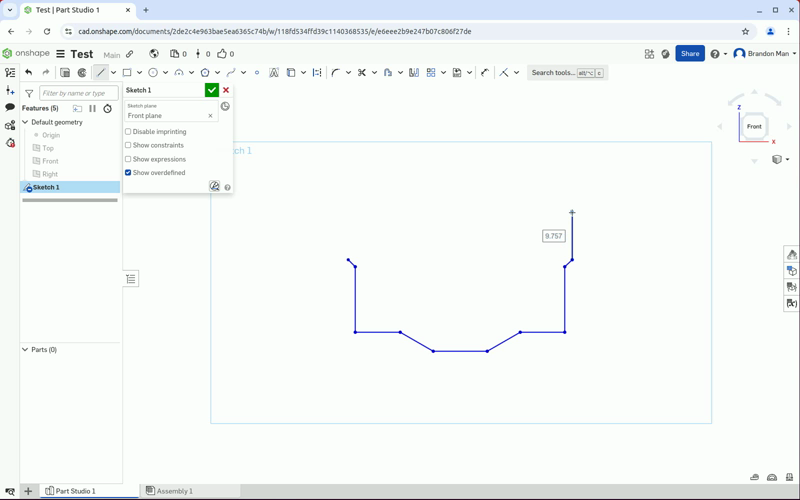
key_down(shift)
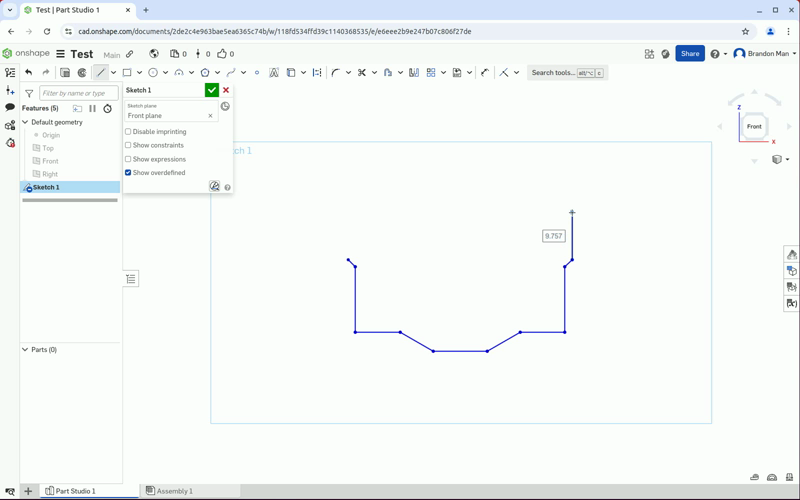
mouse_move(348, 212)
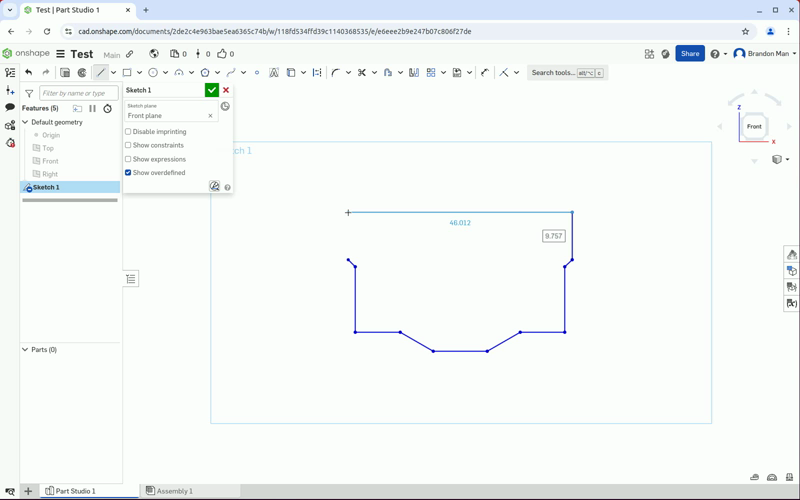
click(348, 212)
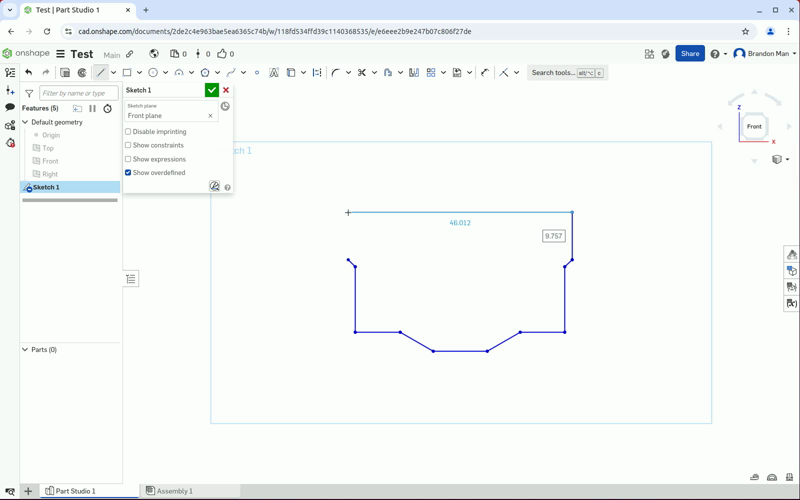
key_up(shift)
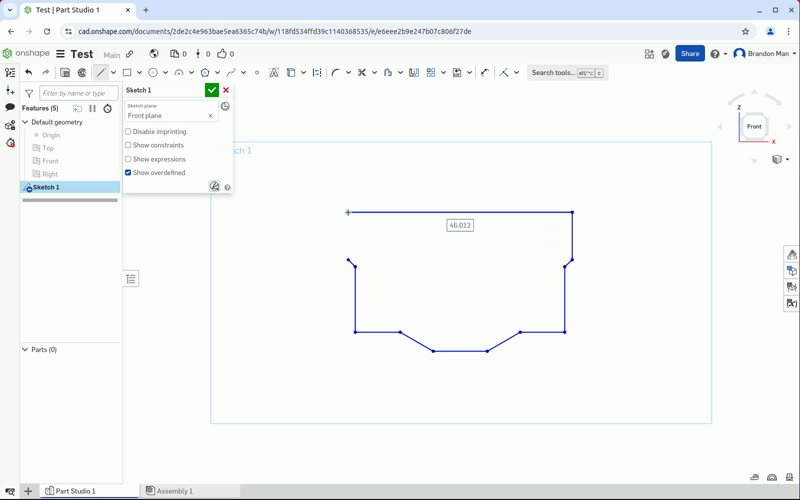
mouse_move(378, 212)
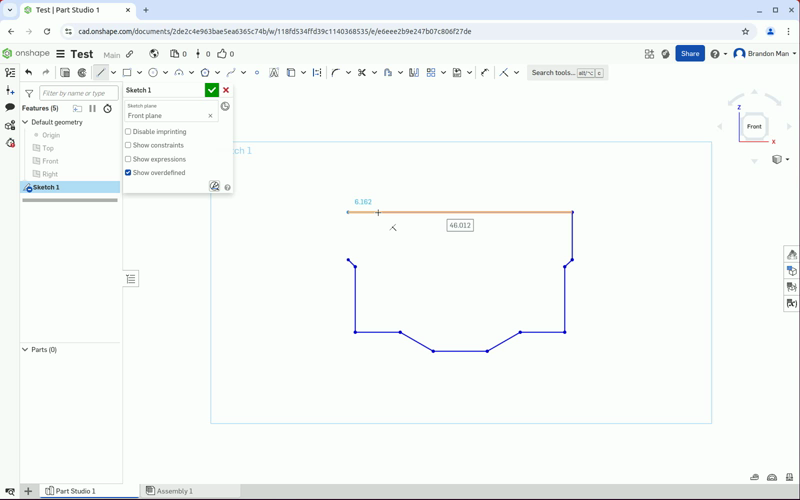
key_down(shift)
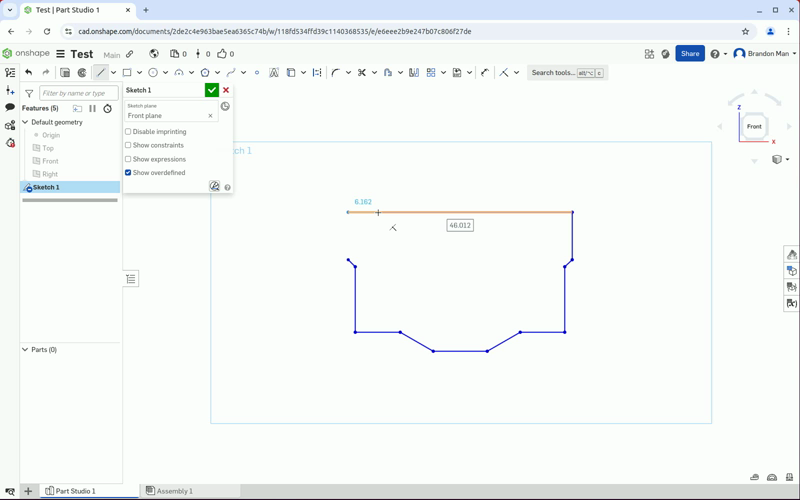
mouse_move(348, 259)
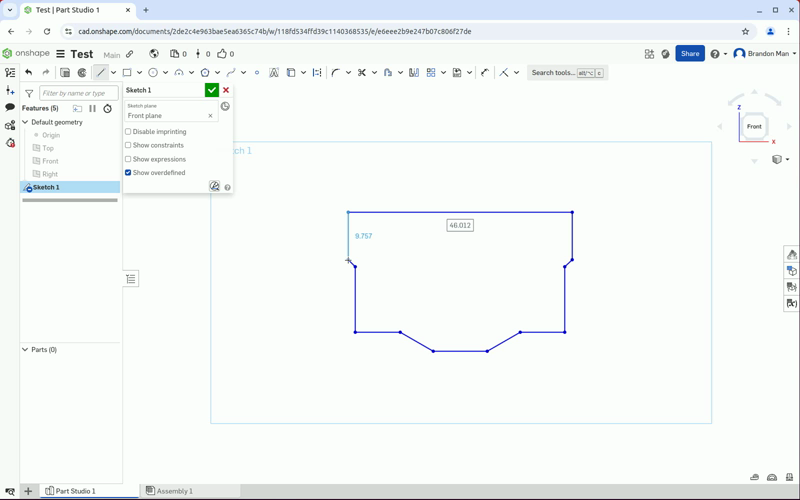
key_up(shift)
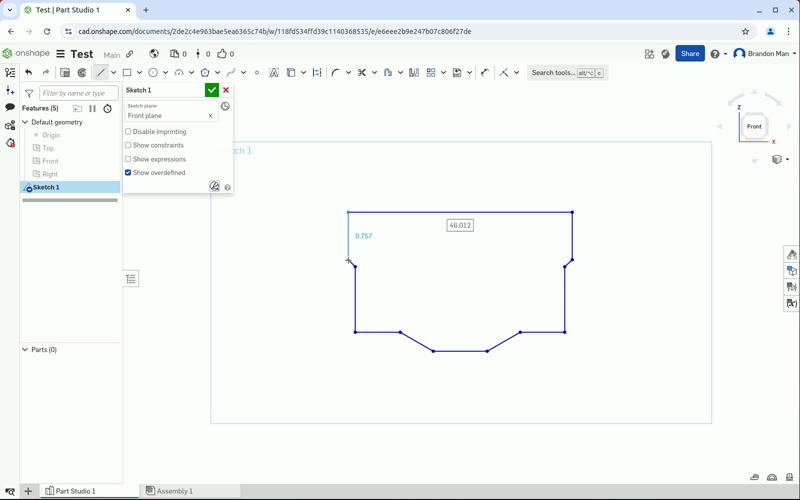
click(348, 259)
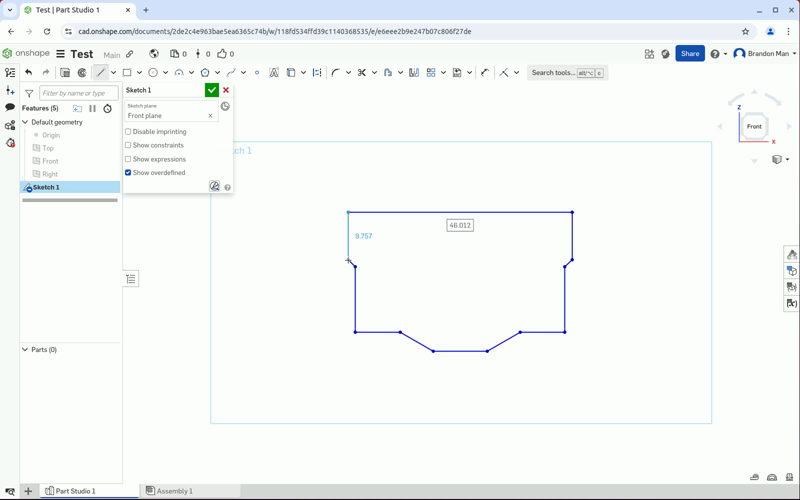
key(esc)
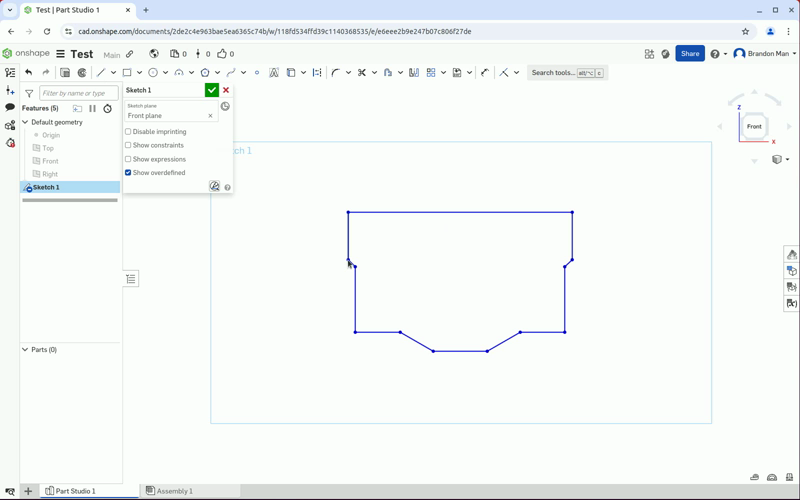
key(c)
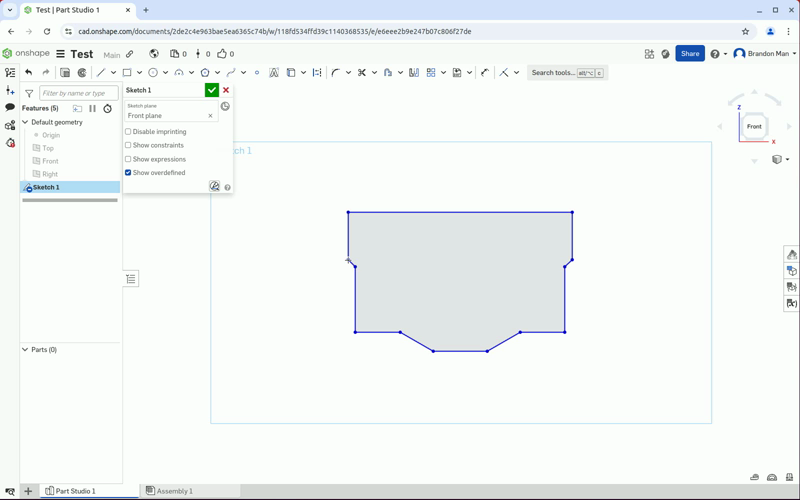
key_down(shift)
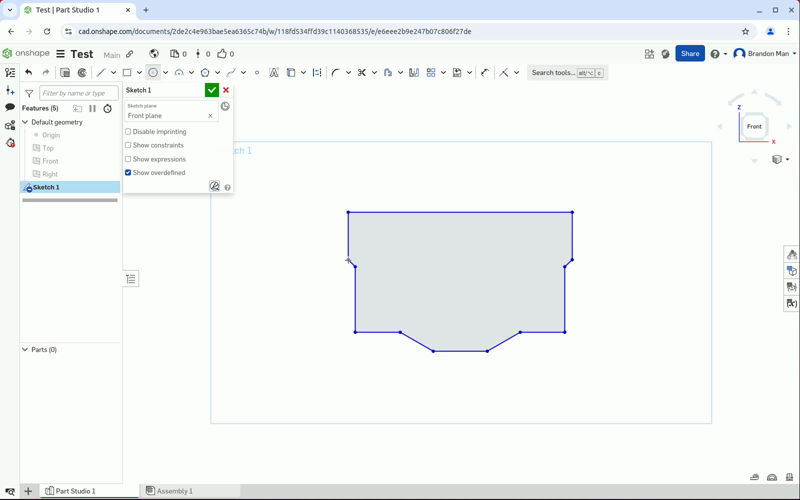
mouse_move(461, 283)
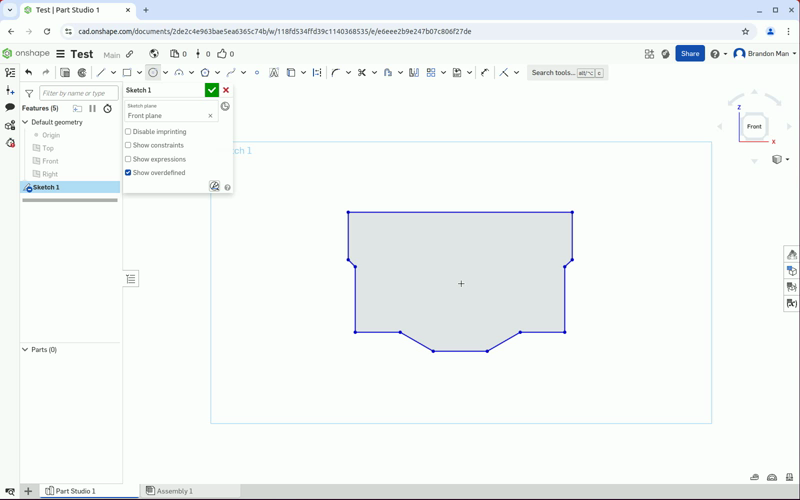
click(461, 283)
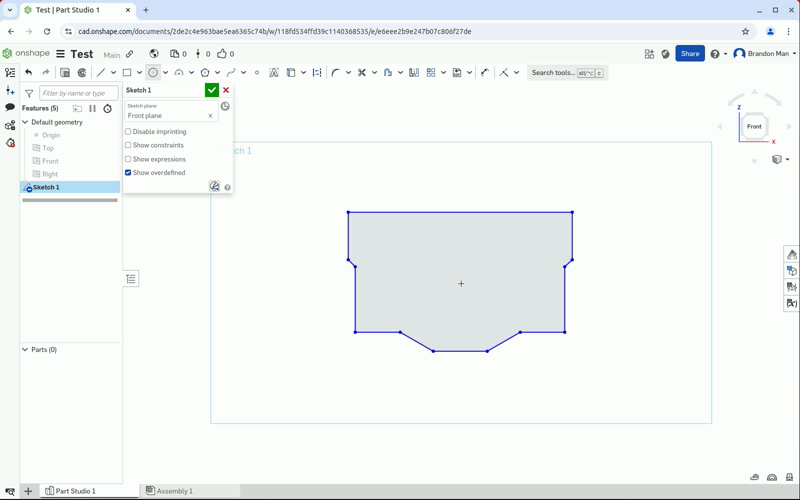
key_up(shift)
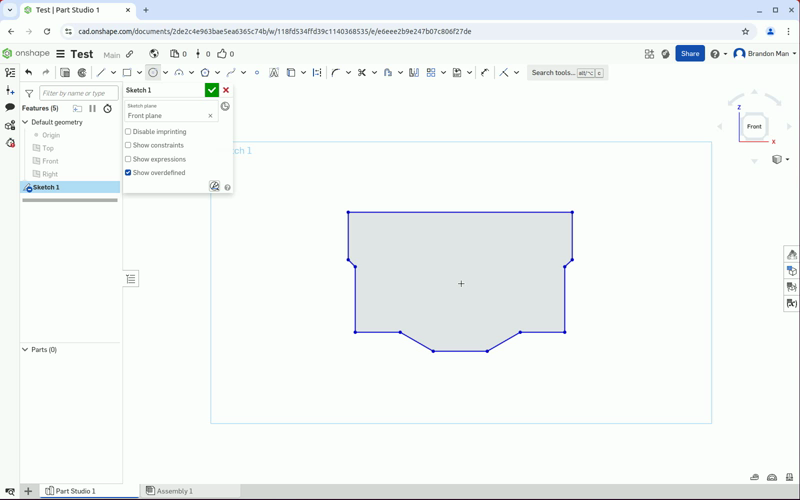
mouse_move(510, 283)
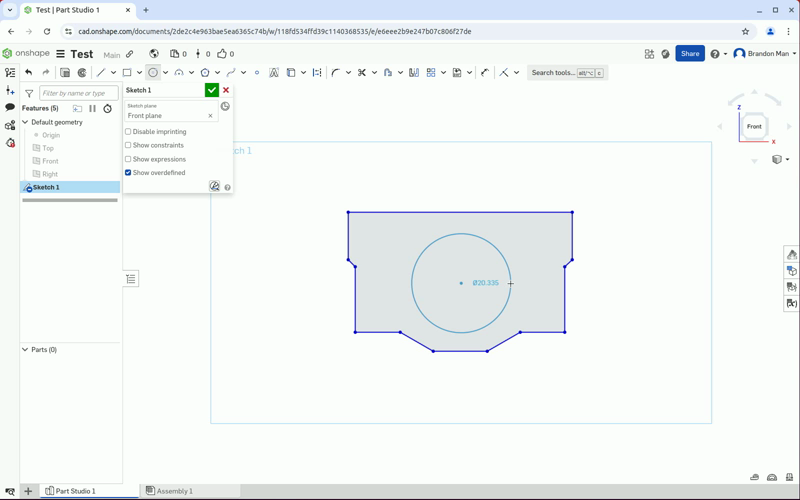
click(510, 283)
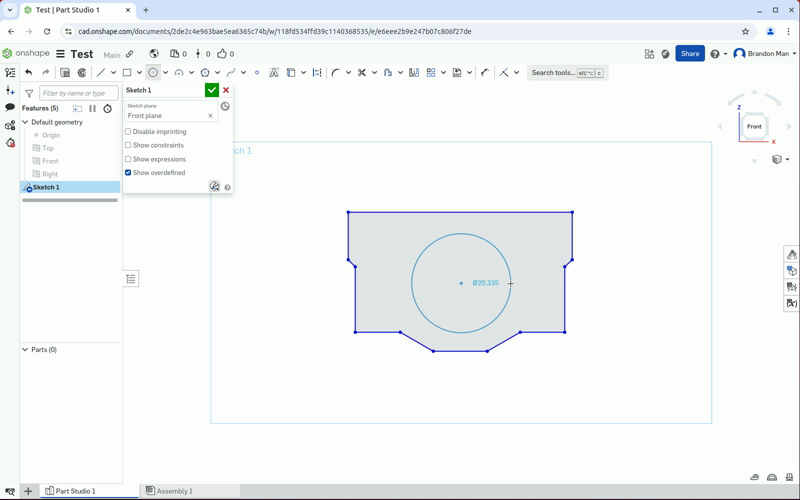
key(esc)
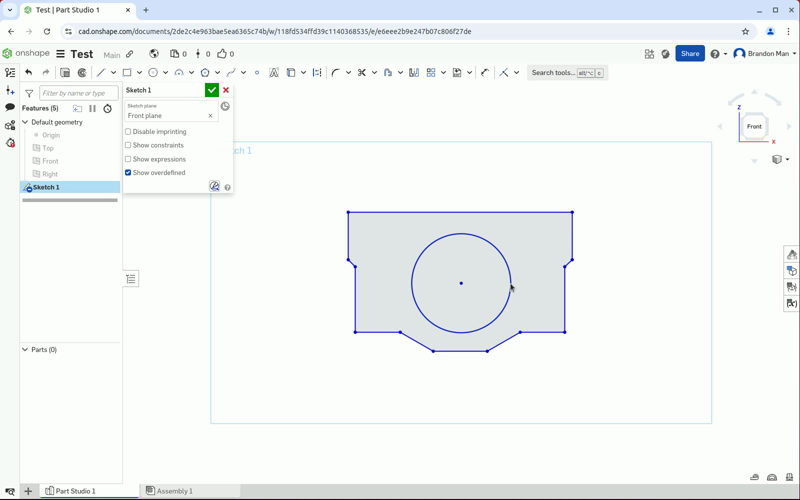
mouse_move(536, 232)
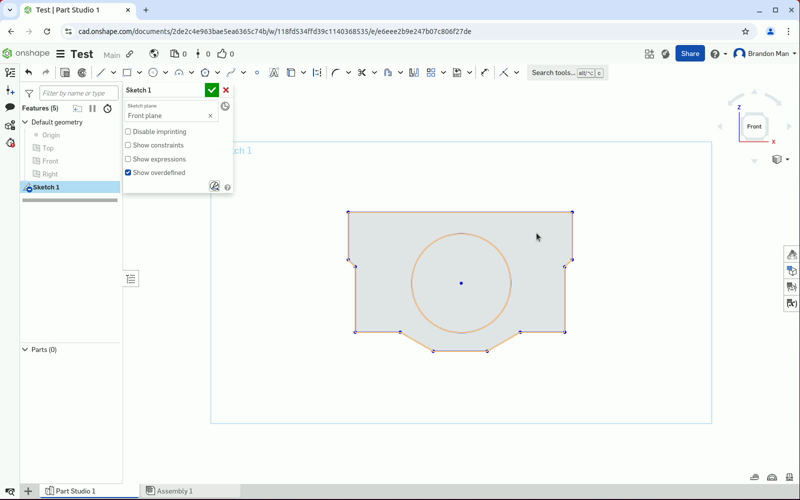
click(536, 232)
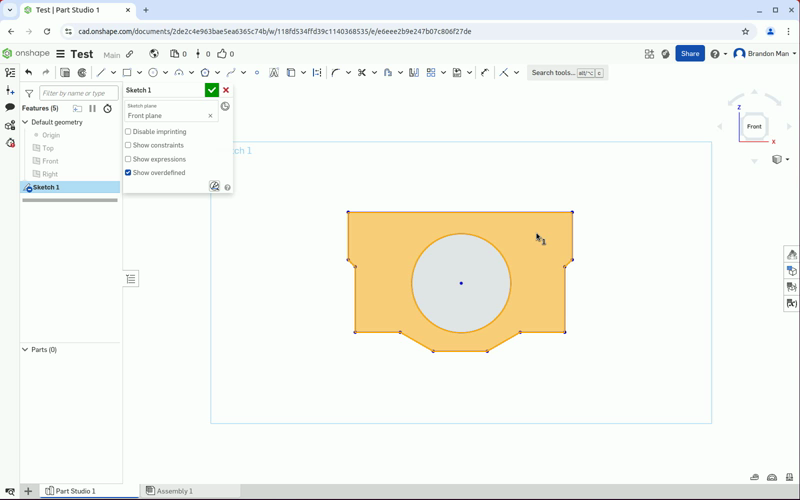
mouse_move(73, 352)
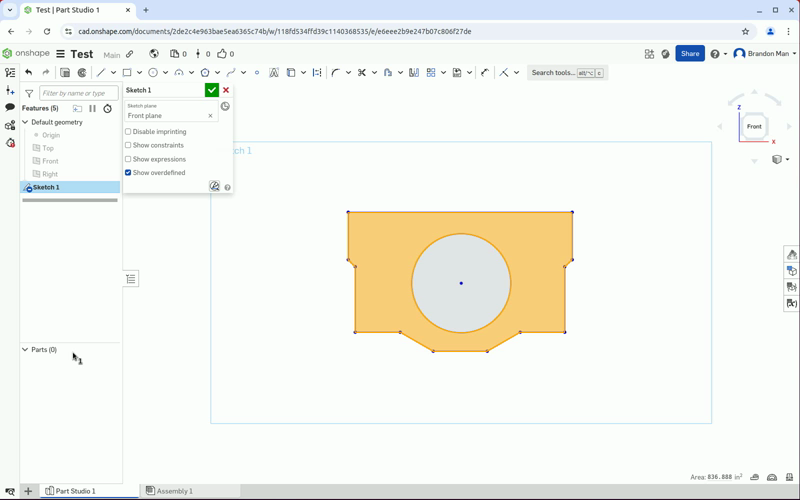
key(shift+y)
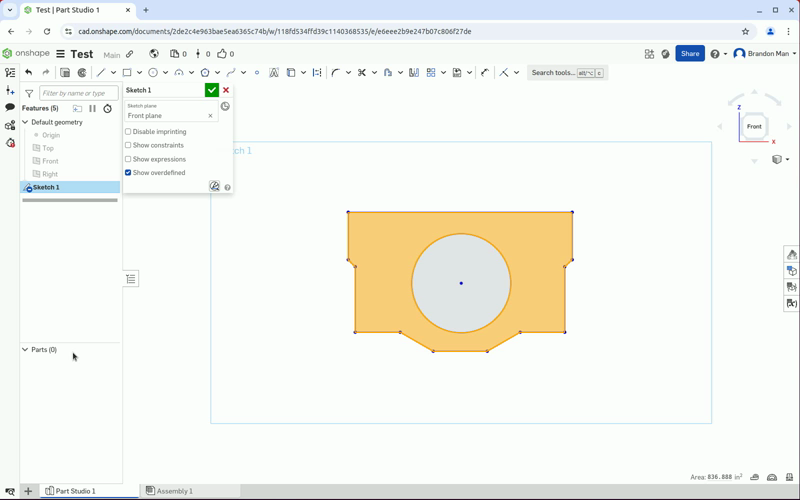
key(shift+e)
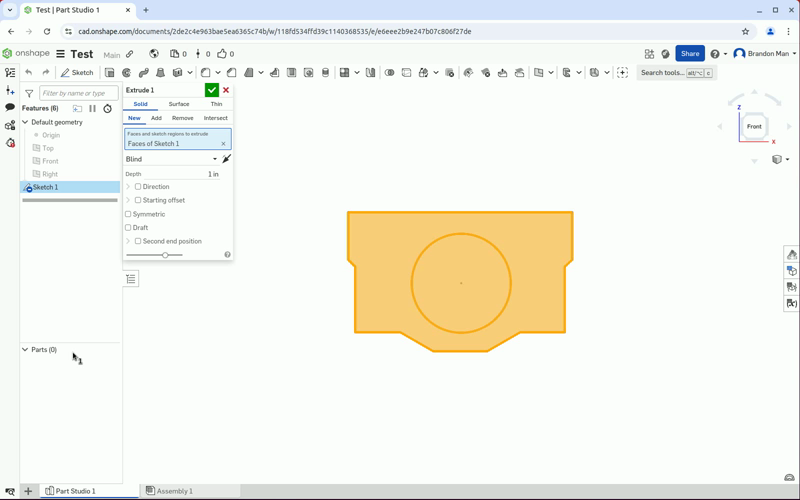
mouse_move(143, 106)
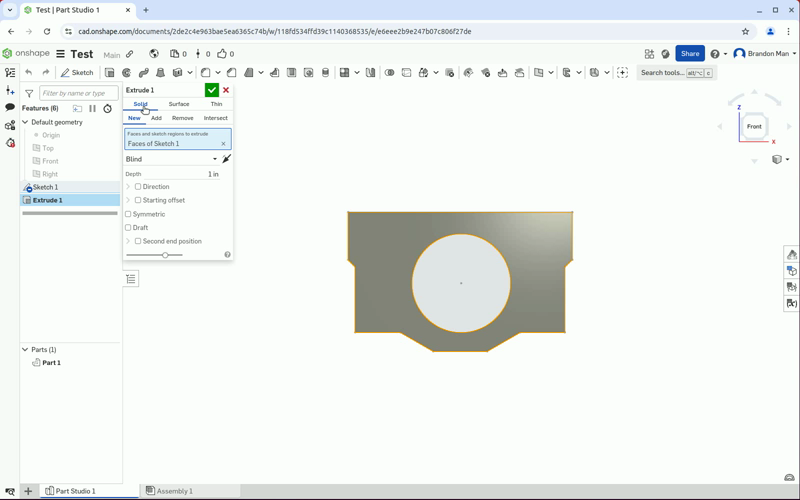
click(143, 106)
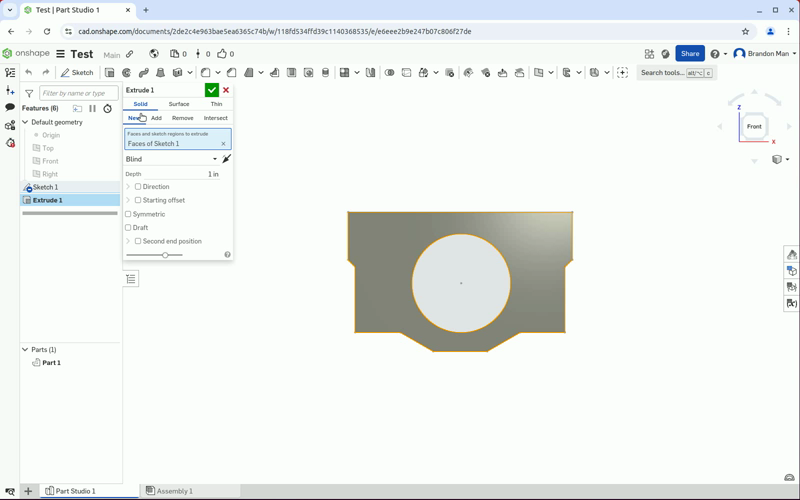
mouse_move(137, 120)
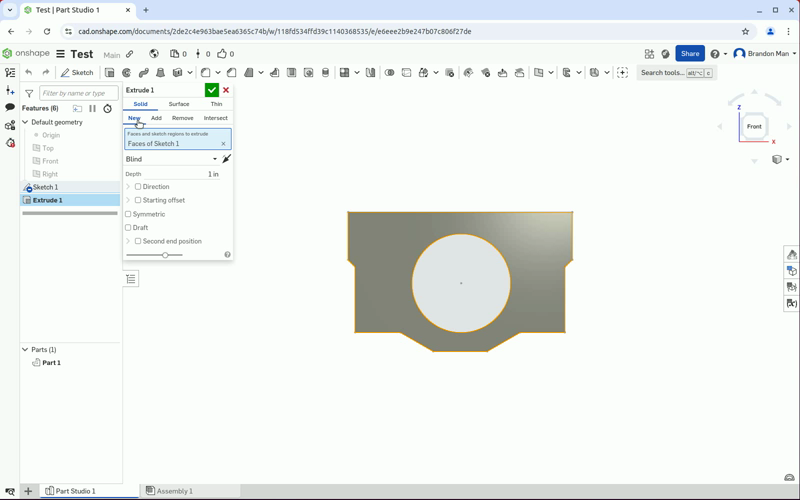
click(137, 120)
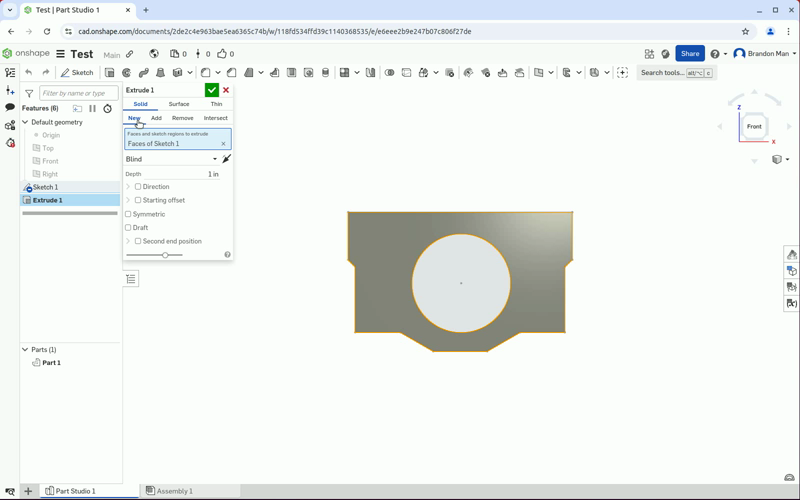
key(tab, 4)
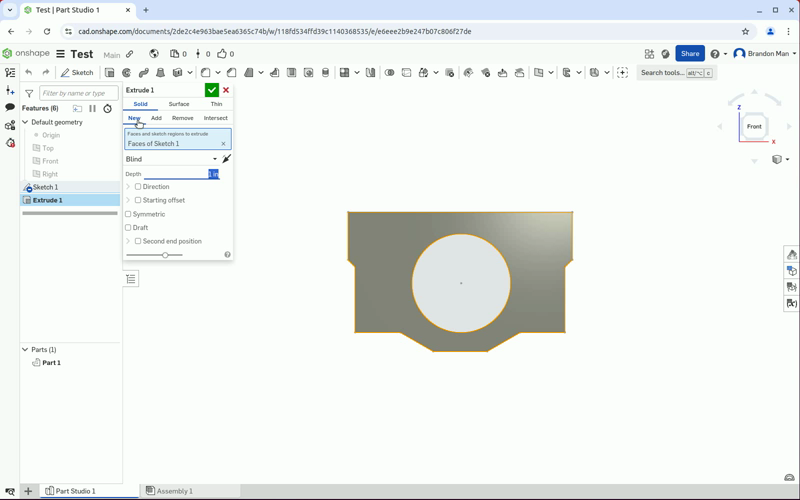
text(10.351)
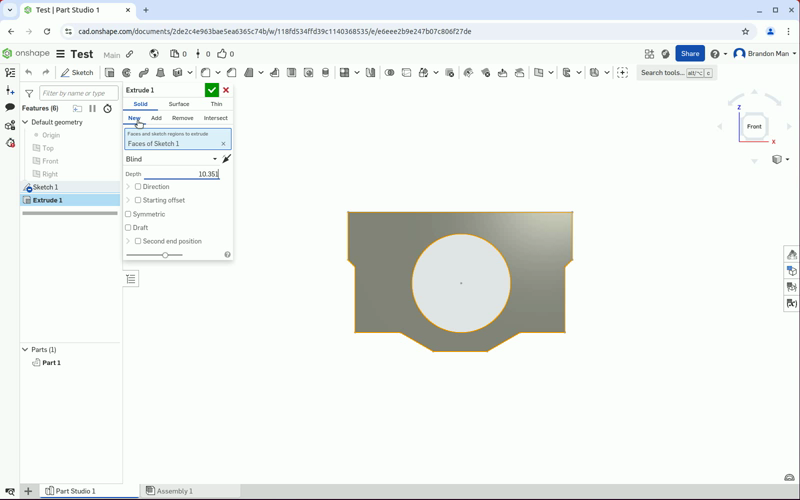
key(tab, 3)
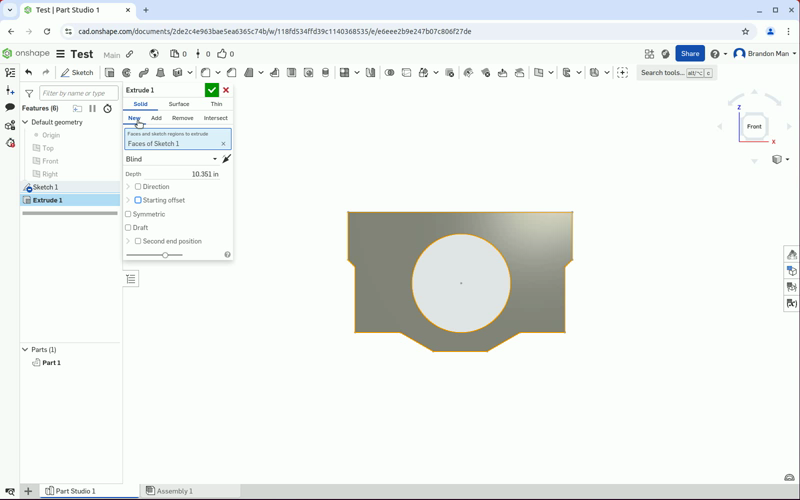
key(tab, 2)
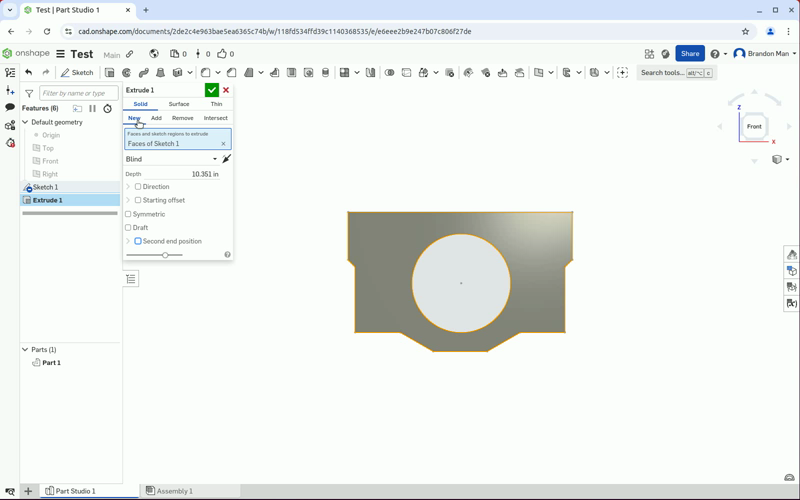
key(space)
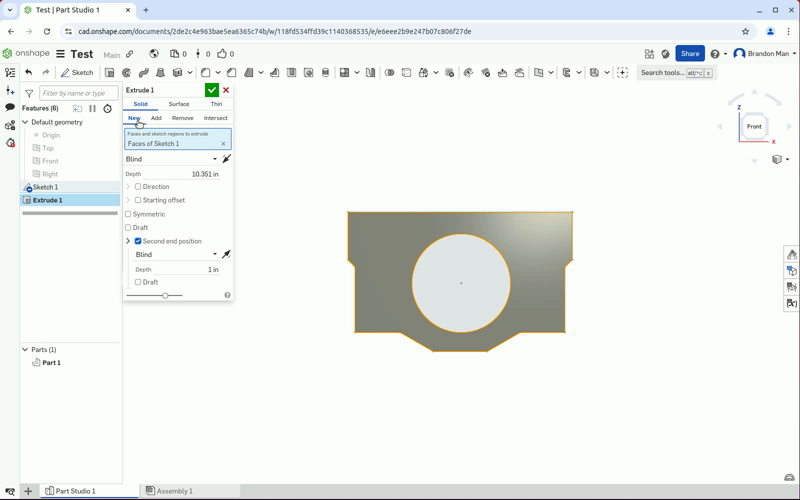
key(tab, 3)
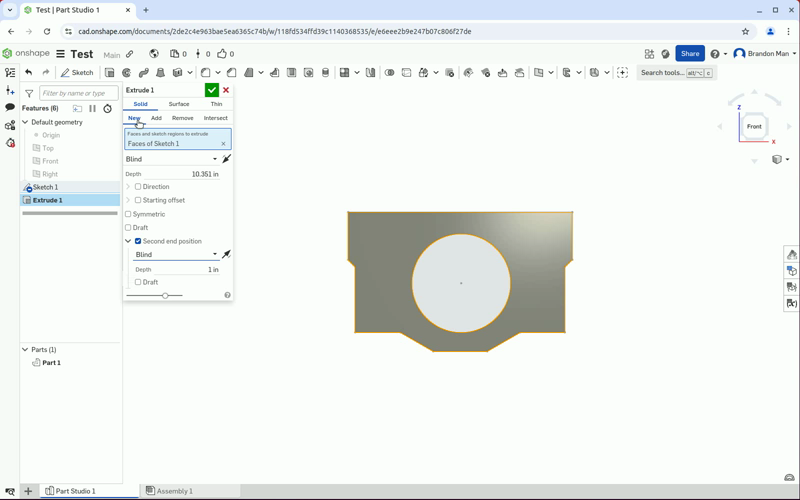
text(10.351)
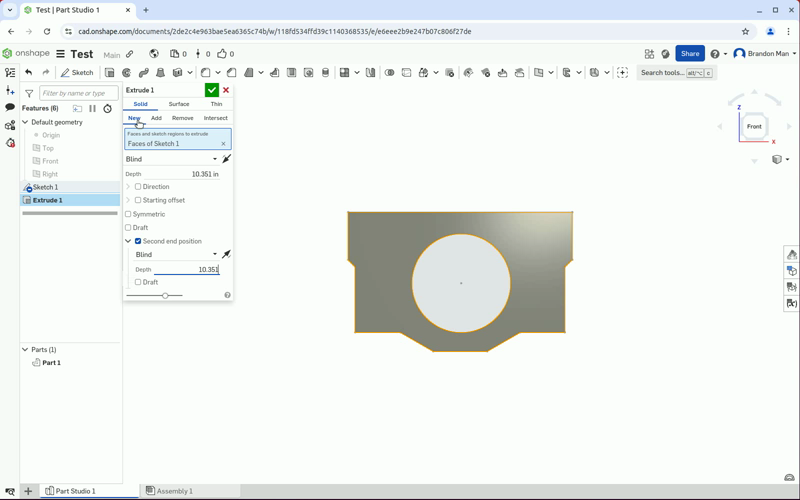
key(enter)
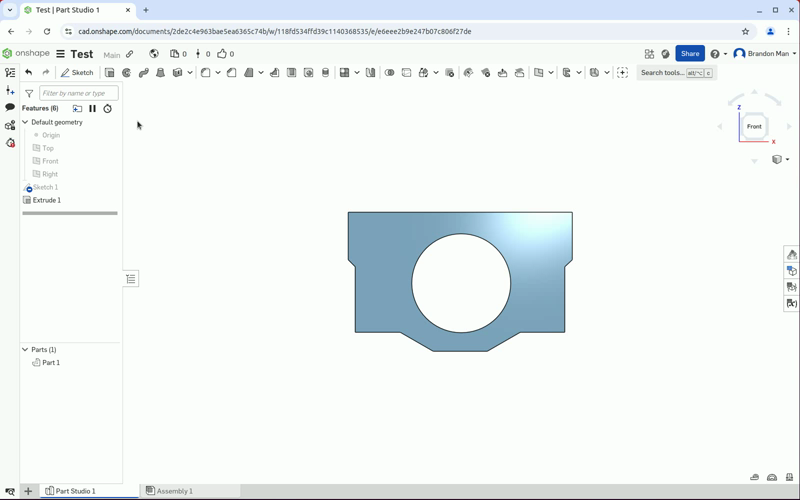
key(shift+h)
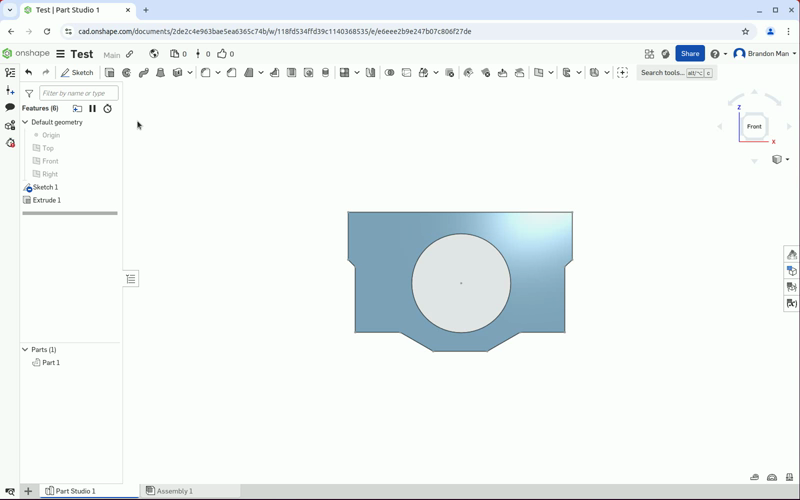
key(shift+h)
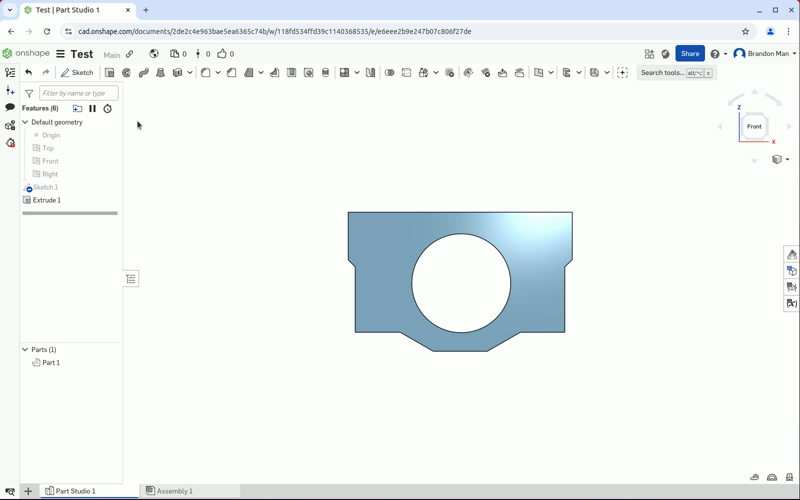
mouse_move(73, 189)
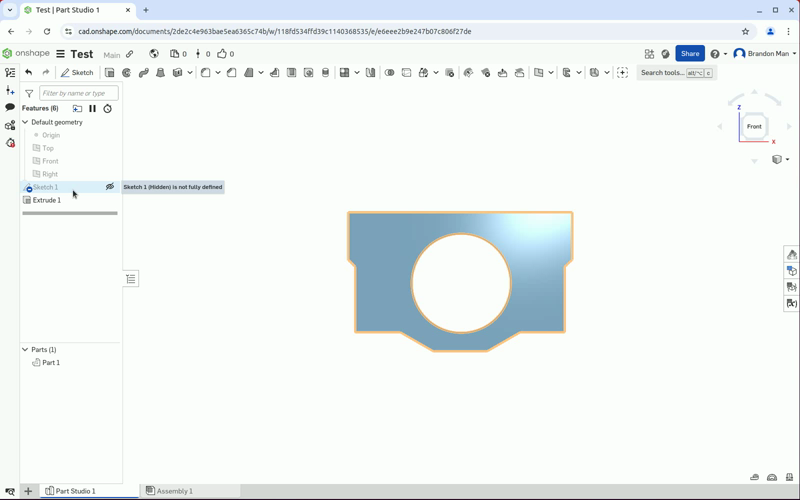
click(73, 189)
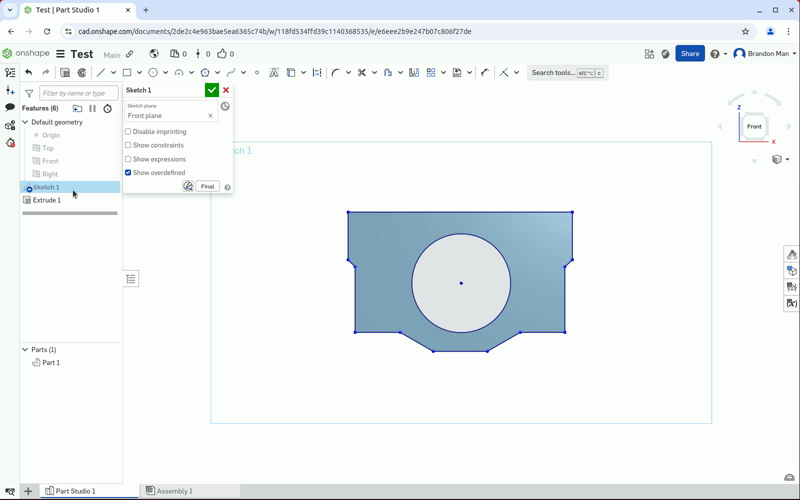
mouse_move(229, 92)
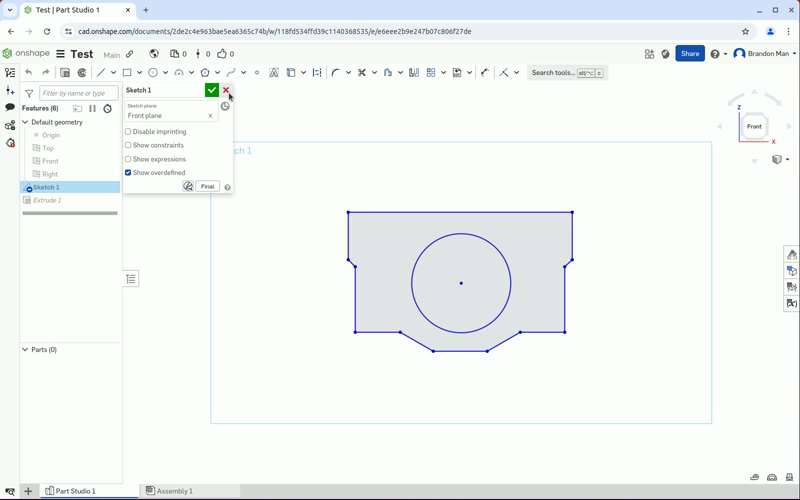
click(229, 92)
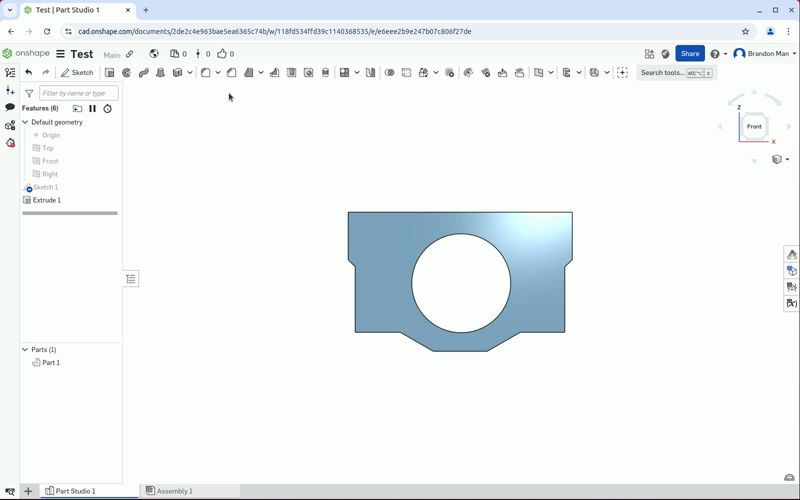
mouse_move(73, 352)
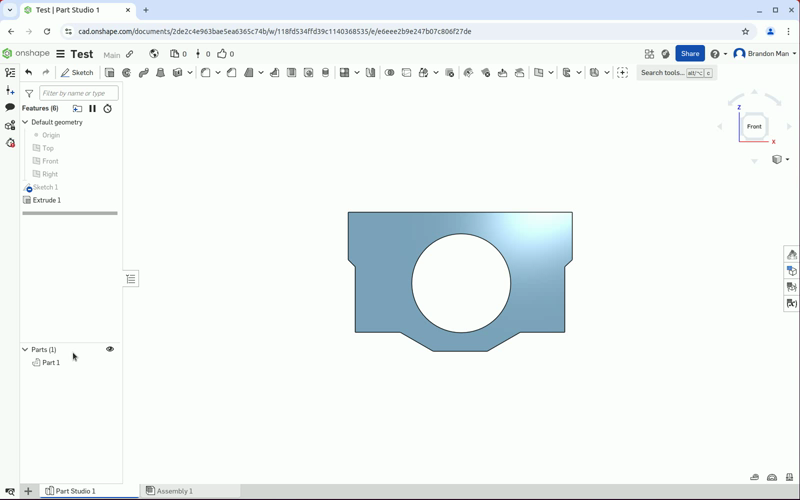
key(y)
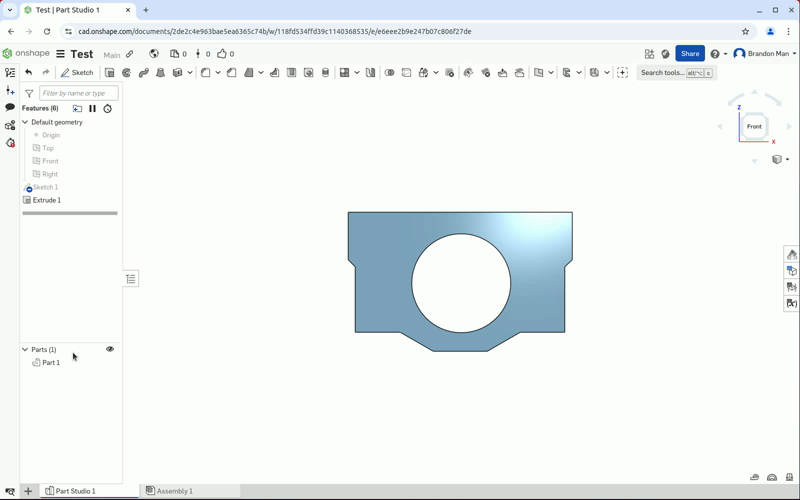
key(shift+p)
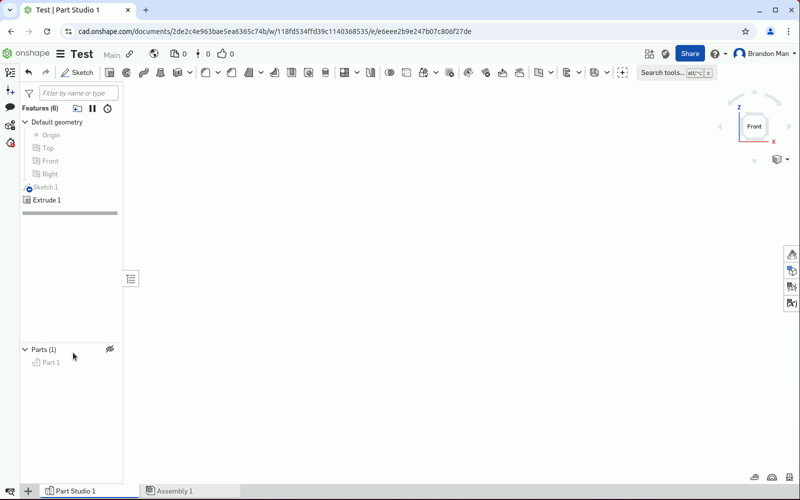
key(space)
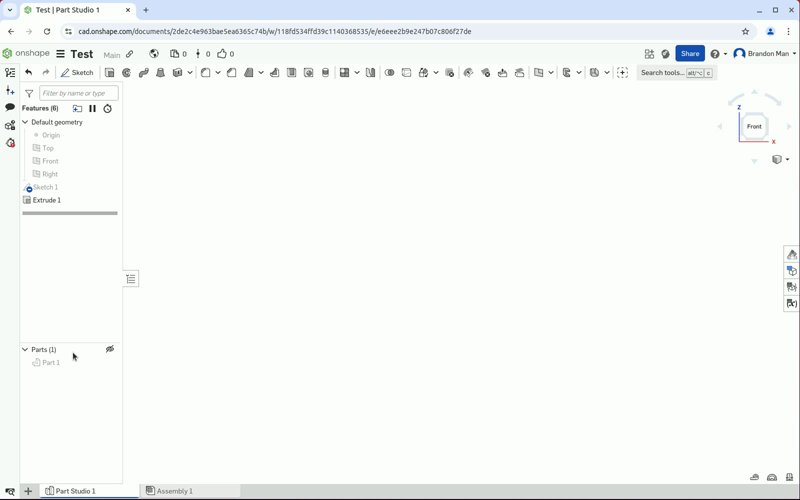
key_down(shift)
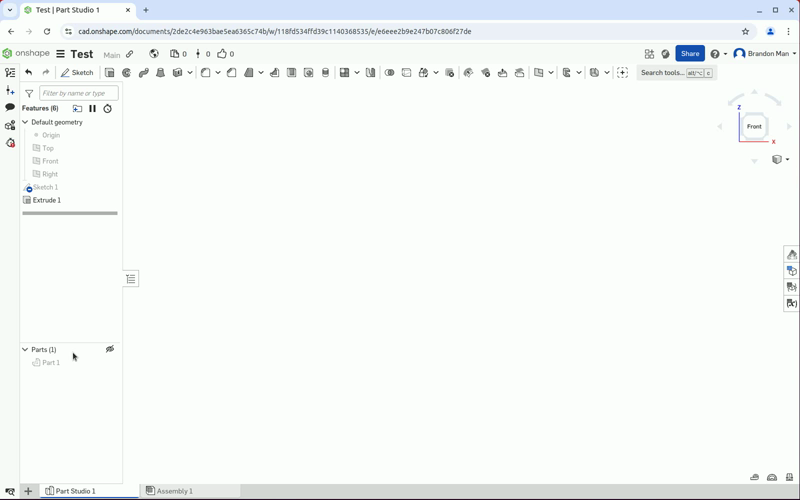
key(down)
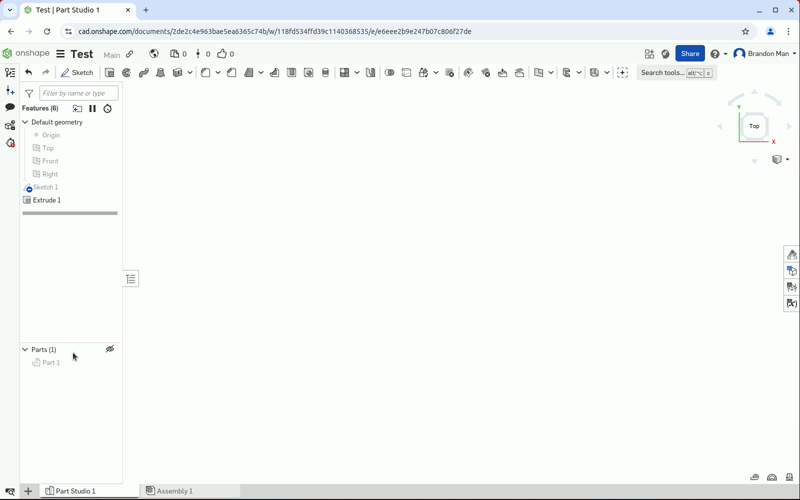
key_up(shift)
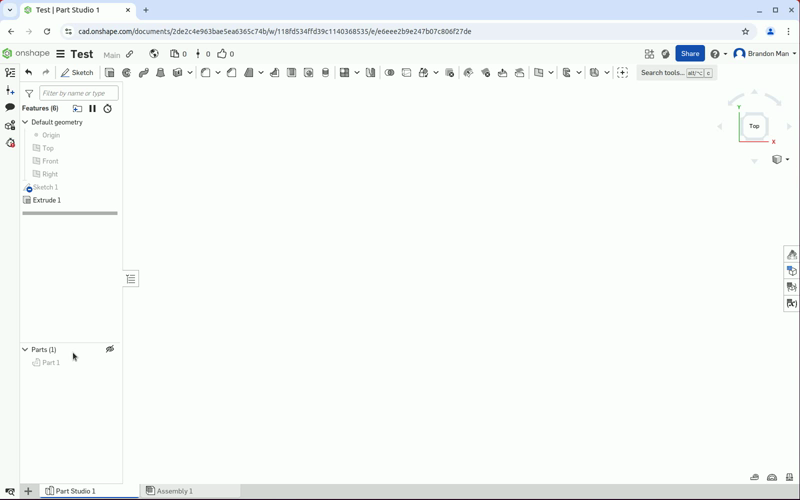
mouse_move(73, 352)
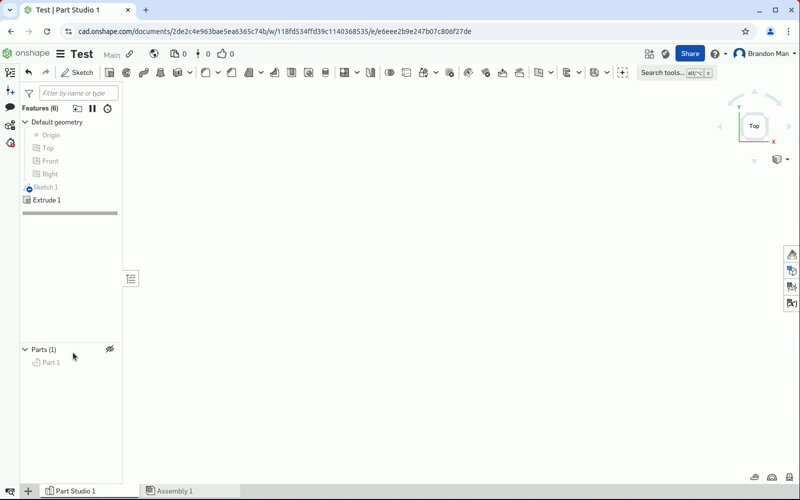
key(shift+y)
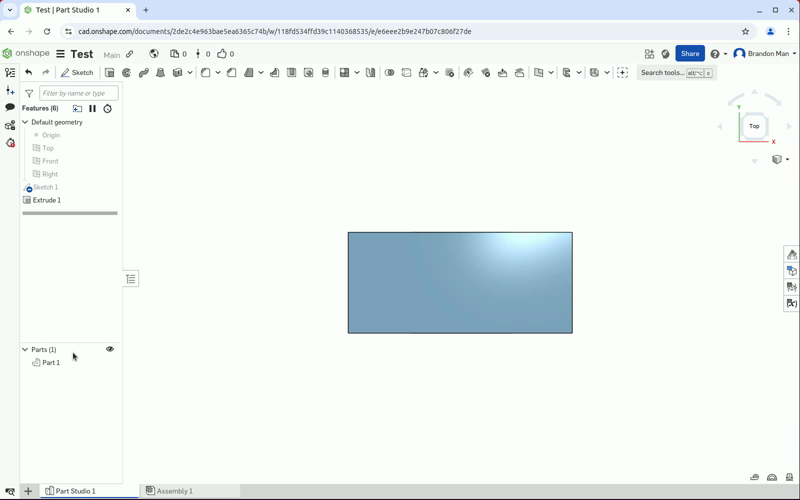
mouse_move(541, 75)
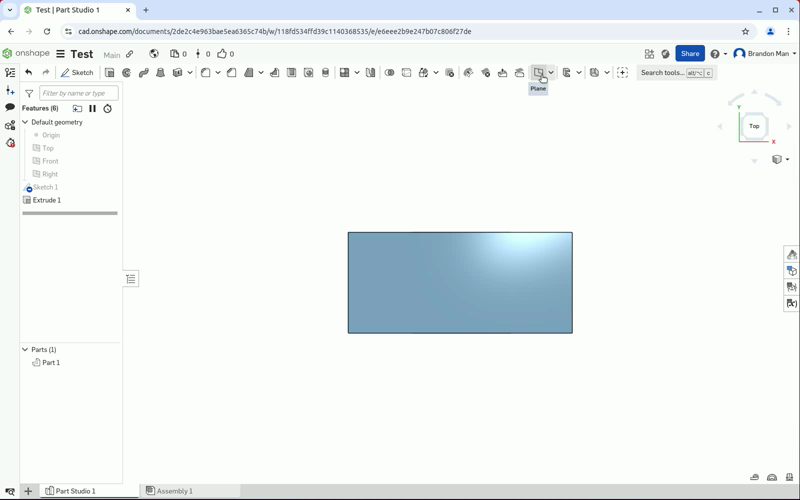
click(541, 75)
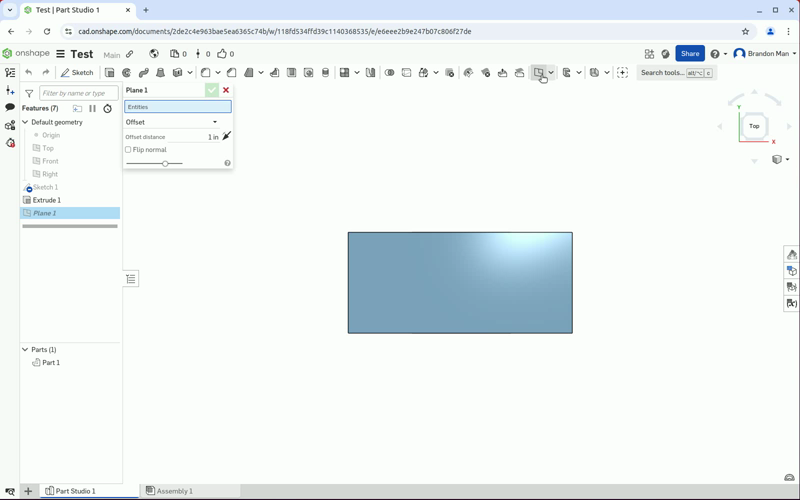
mouse_move(73, 150)
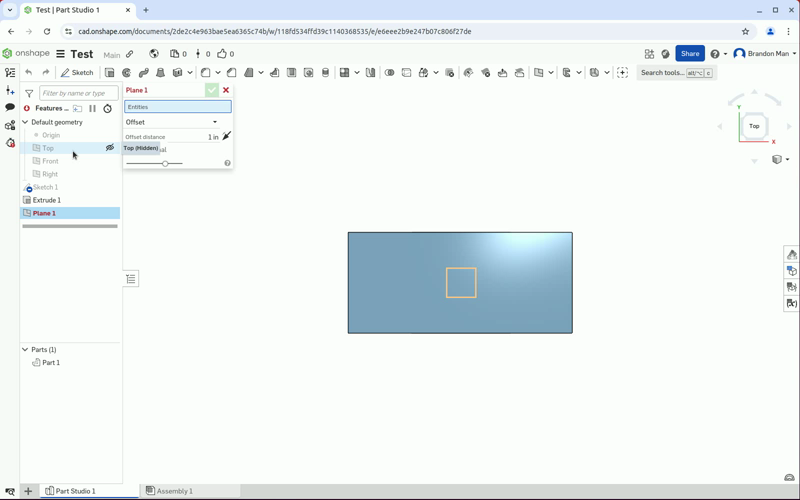
click(73, 150)
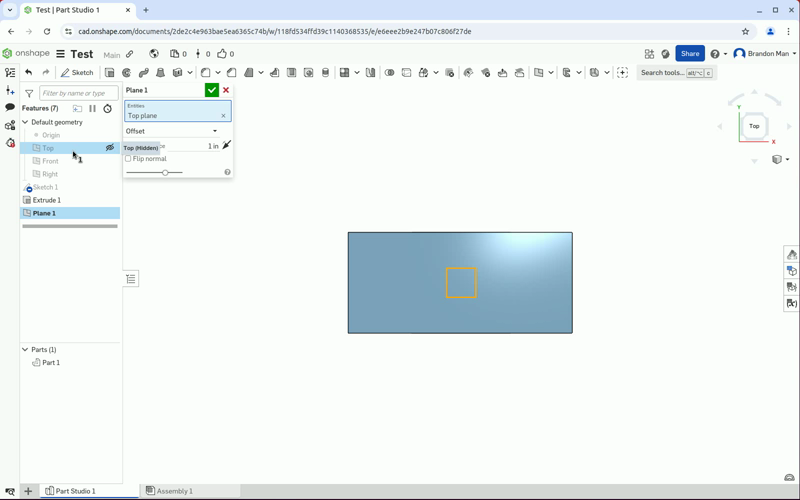
key(tab, 2)
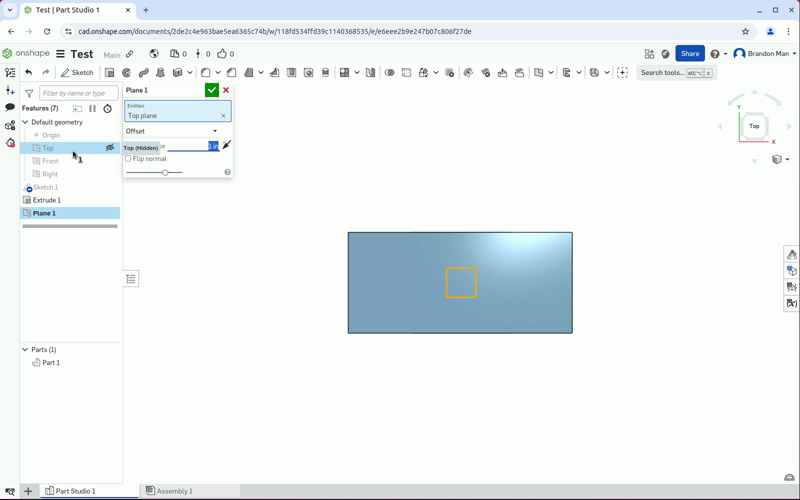
text(14.204)
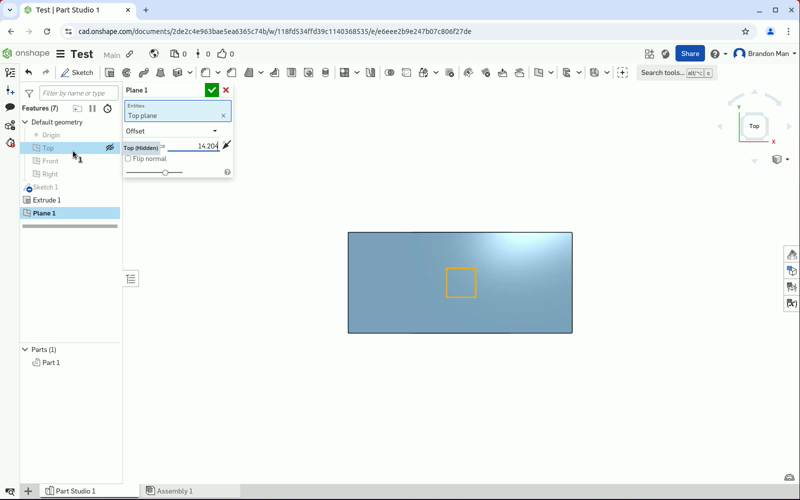
key(enter, 2)
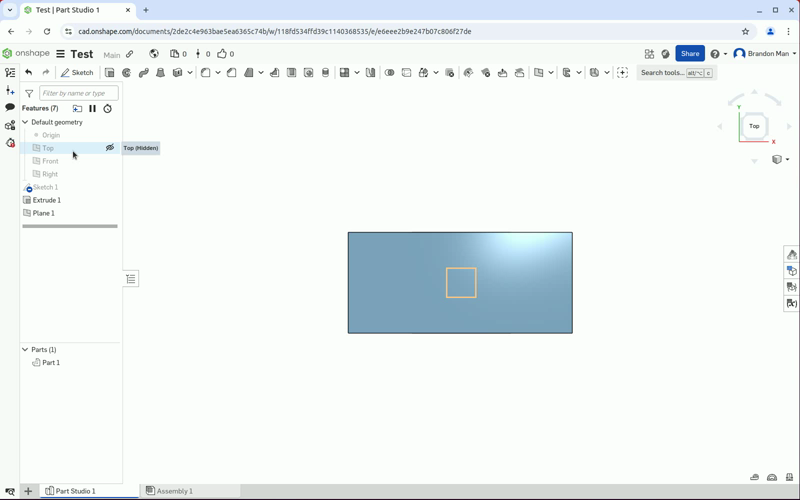
key(shift+s)
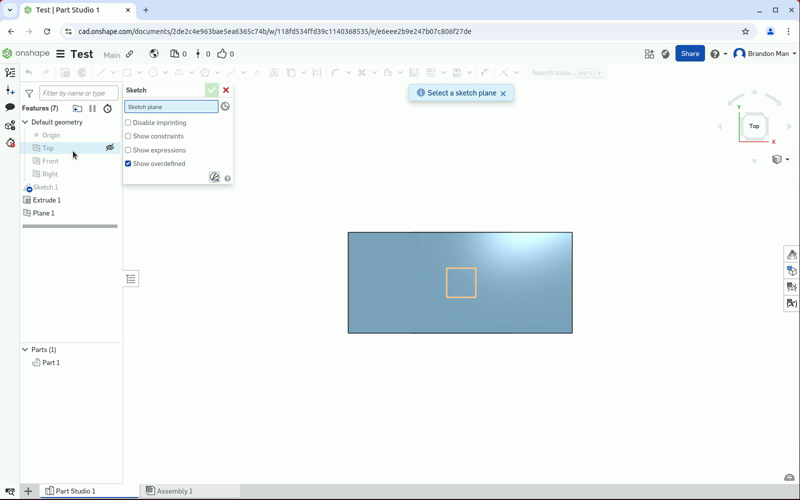
mouse_move(73, 215)
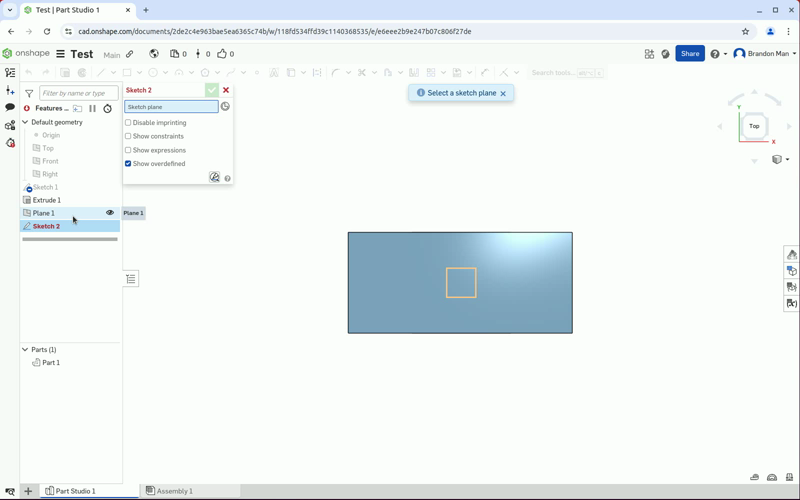
click(73, 215)
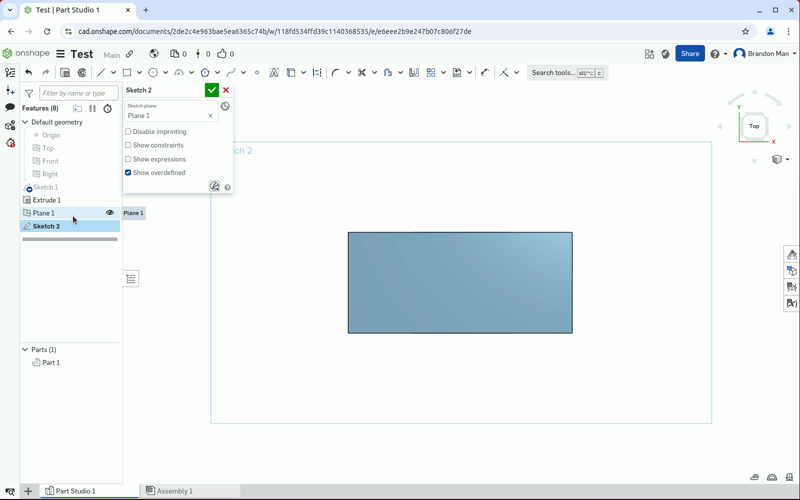
mouse_move(73, 352)
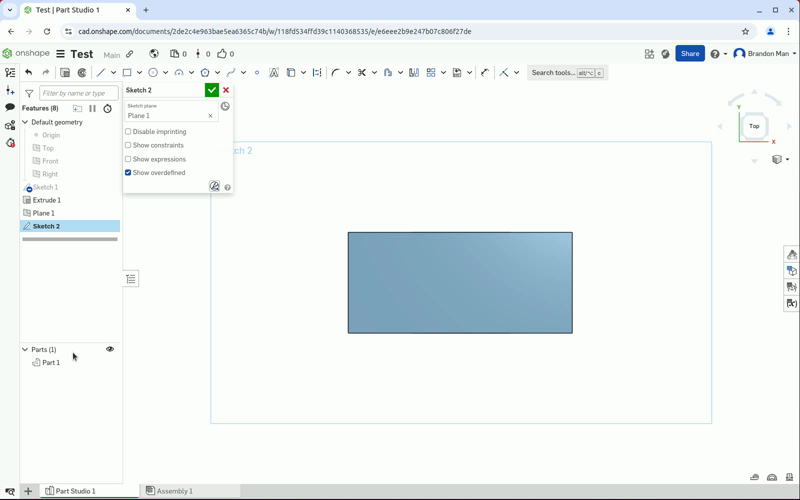
key(y)
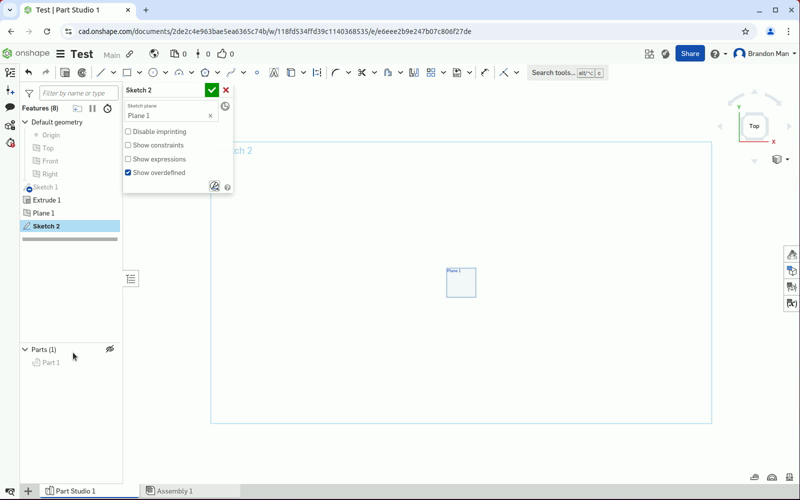
key(c)
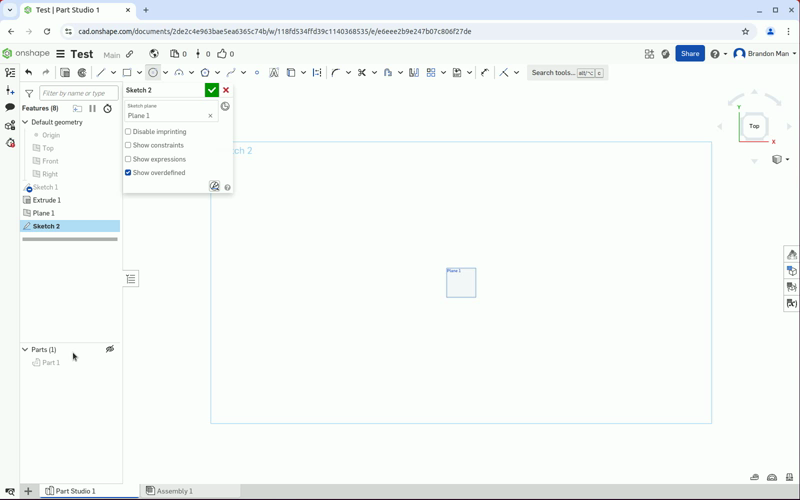
key_down(shift)
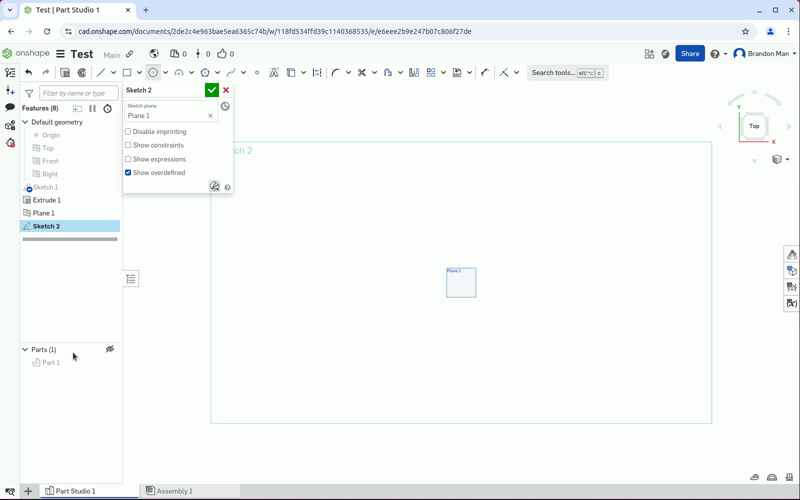
mouse_move(382, 282)
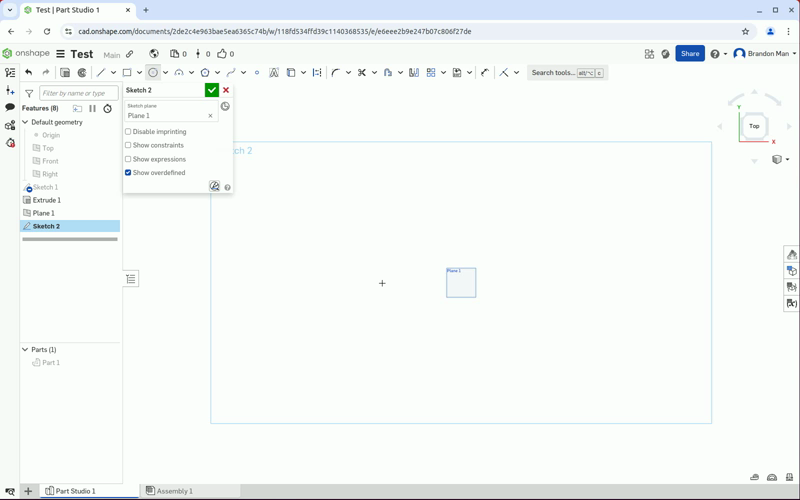
click(382, 282)
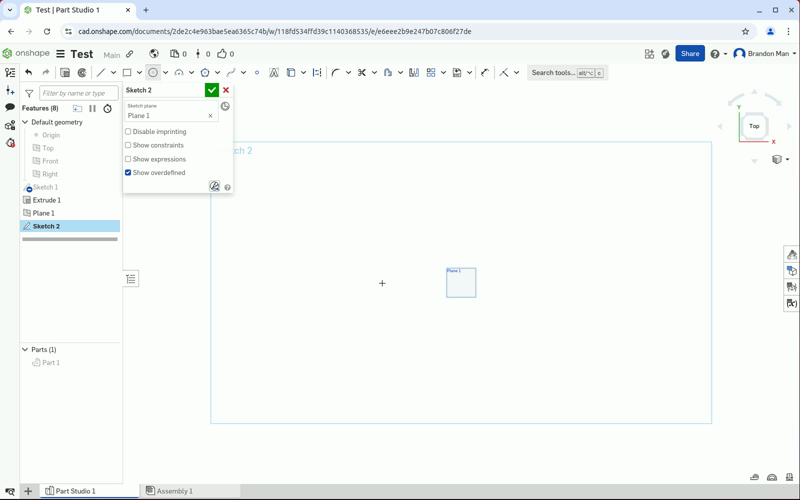
key_up(shift)
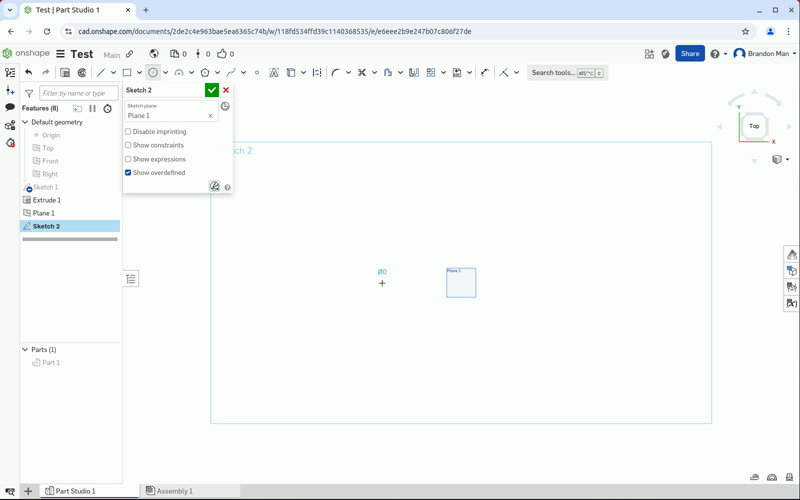
mouse_move(396, 282)
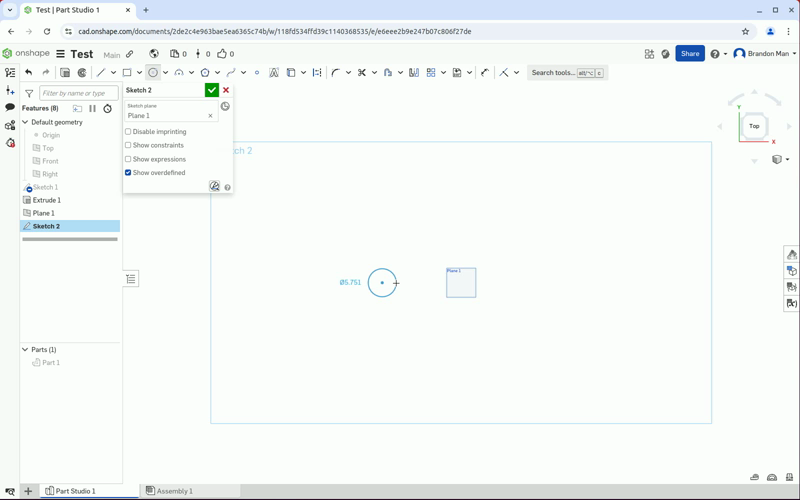
click(396, 282)
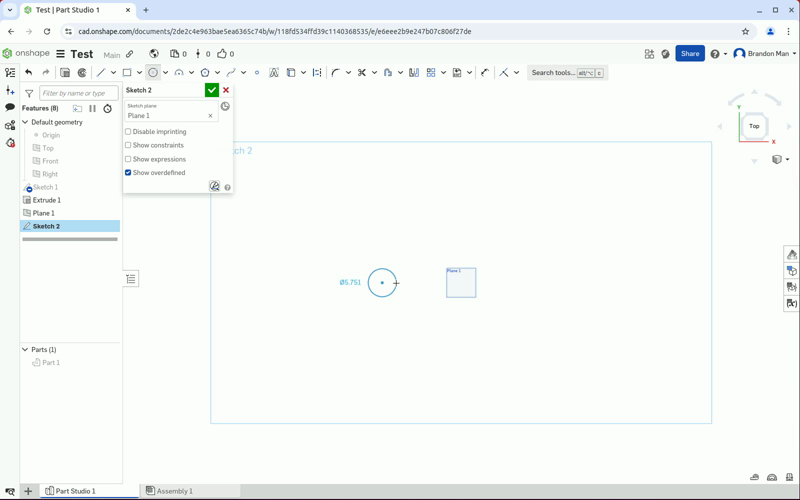
key(esc)
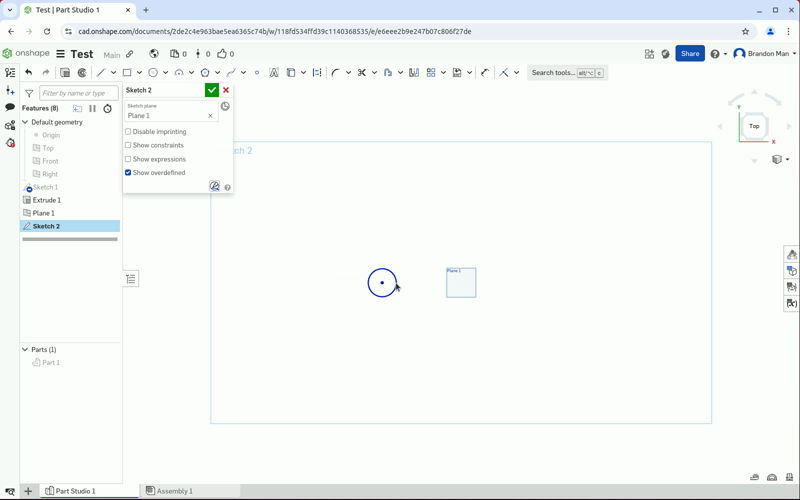
mouse_move(374, 276)
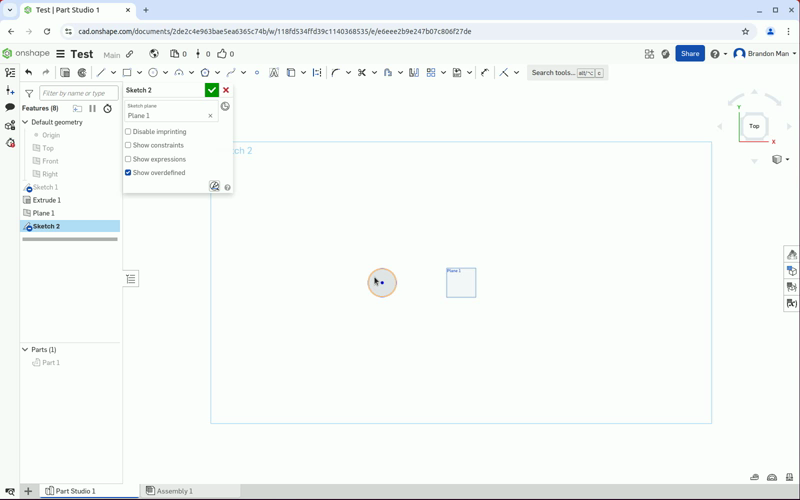
scroll(6)
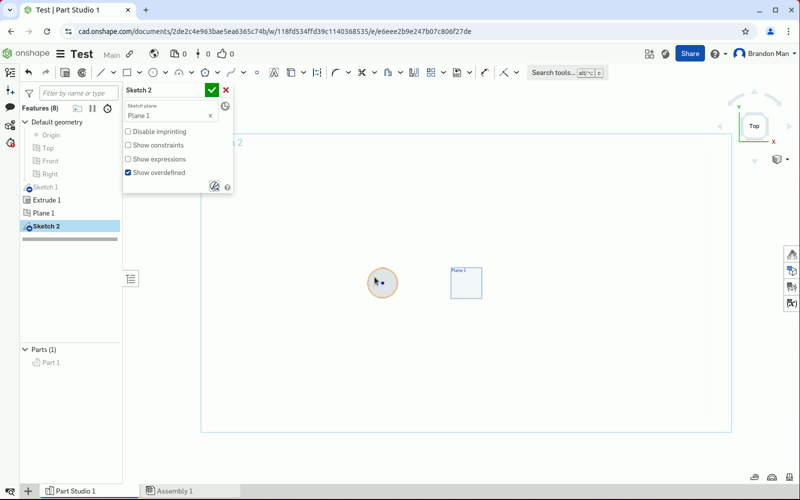
scroll(6)
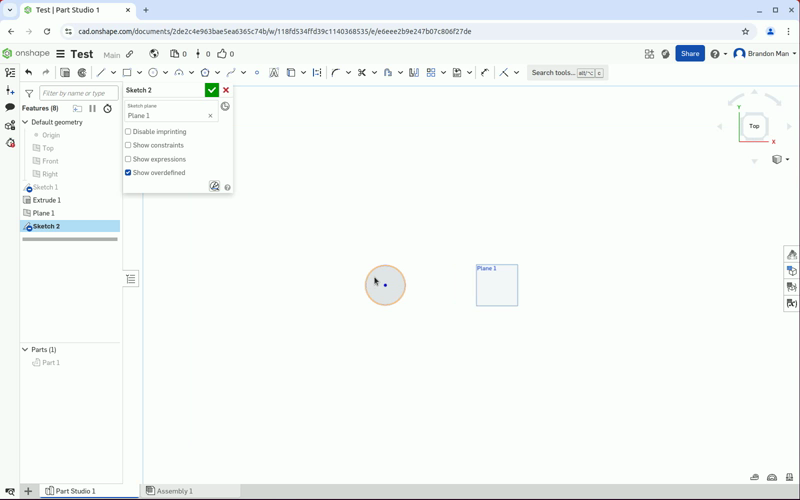
scroll(6)
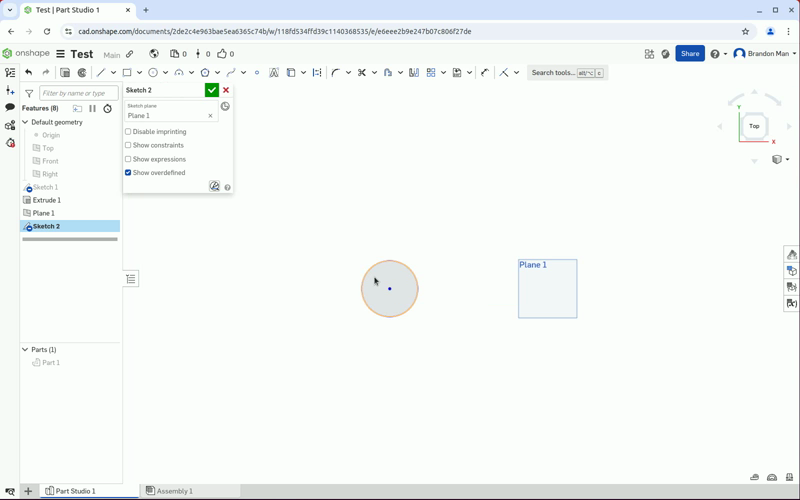
scroll(6)
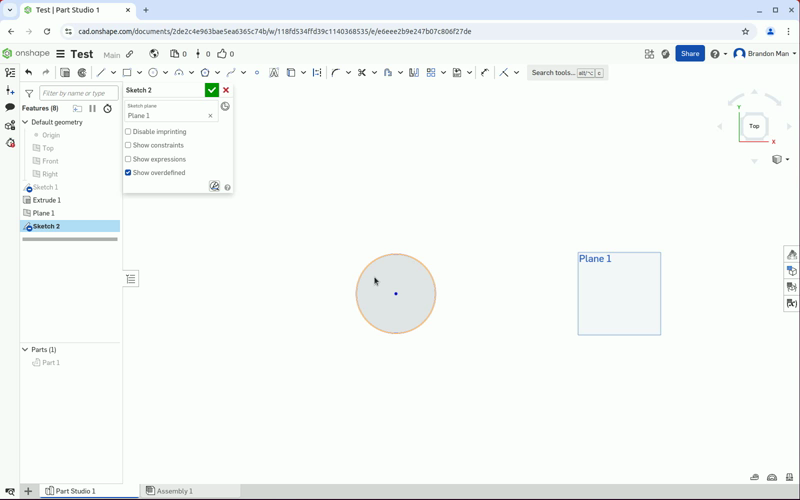
scroll(6)
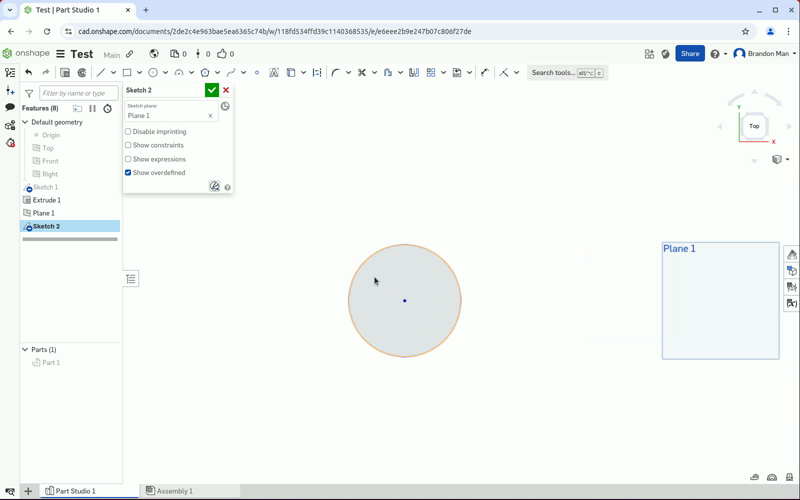
scroll(6)
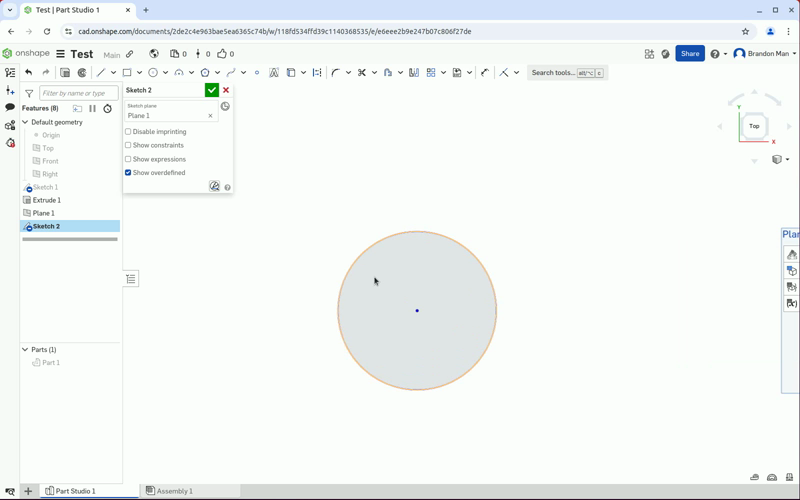
scroll(6)
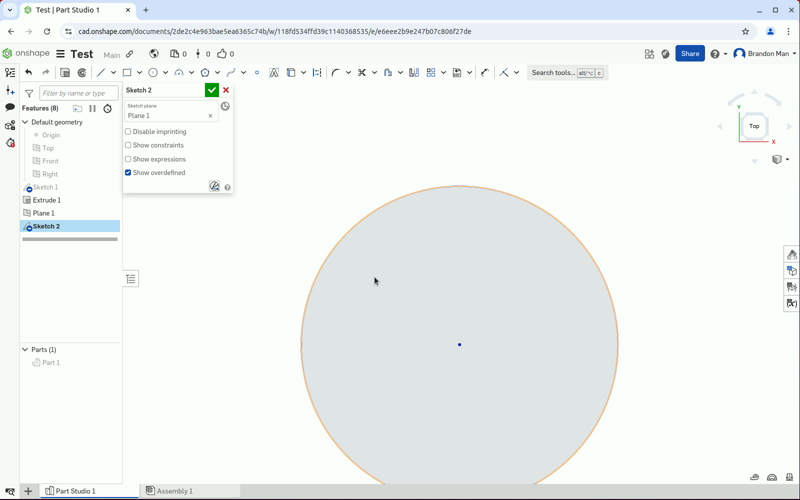
click(374, 276)
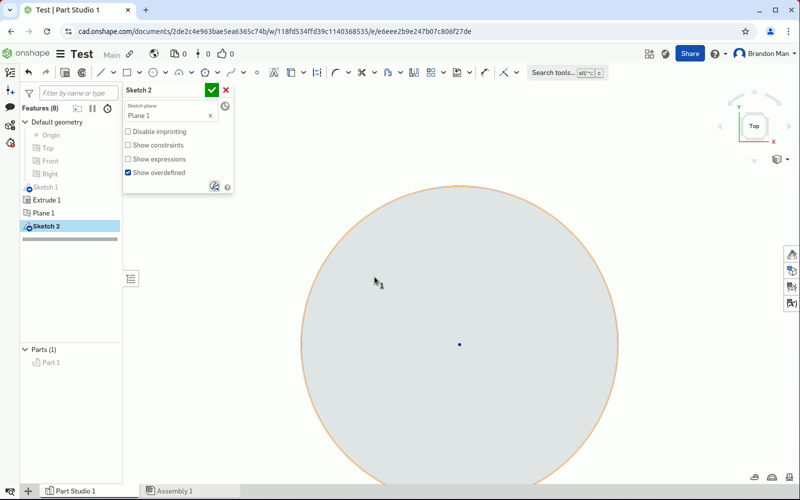
scroll(-6)
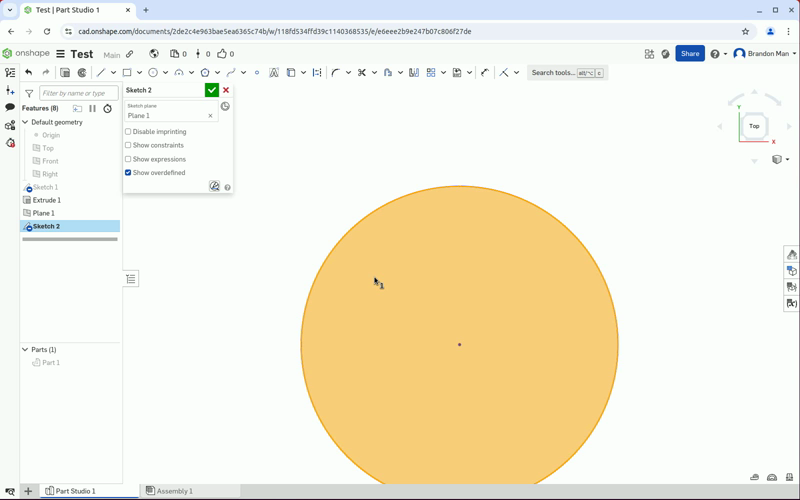
scroll(-6)
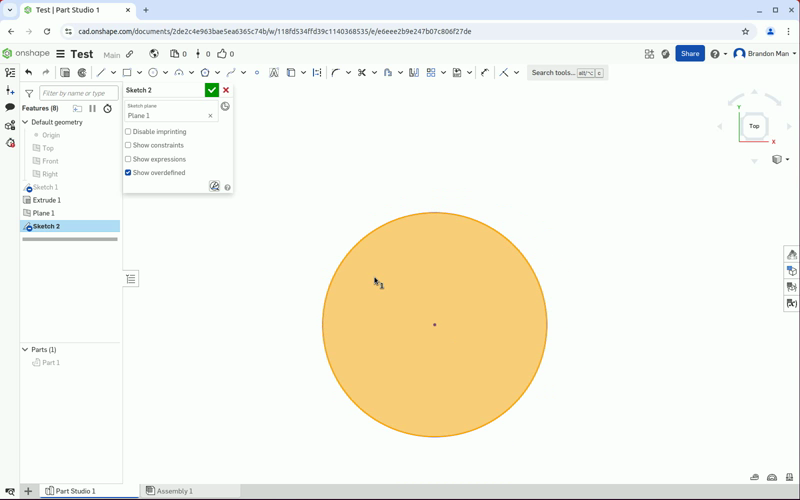
scroll(-6)
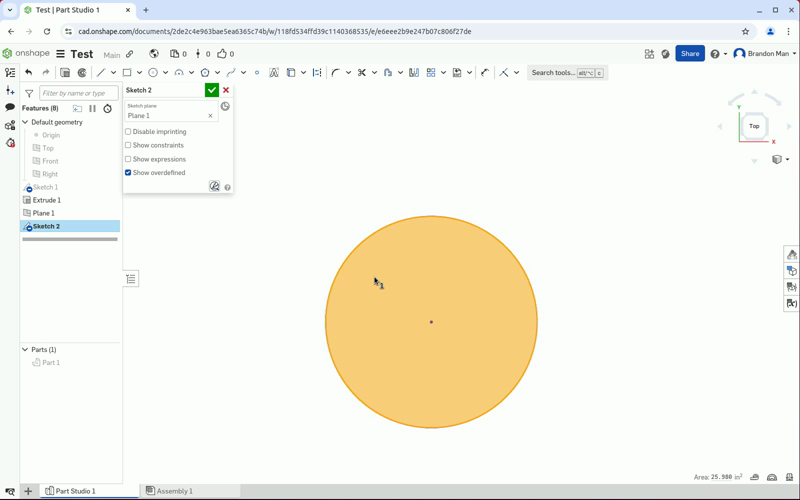
scroll(-6)
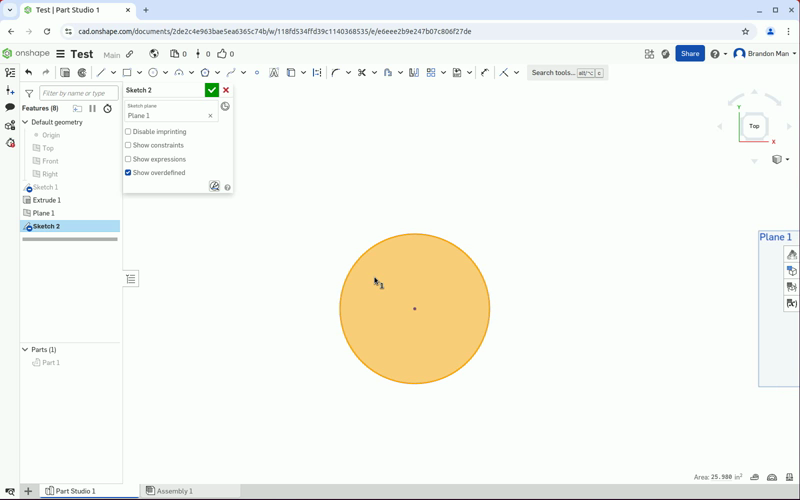
scroll(-6)
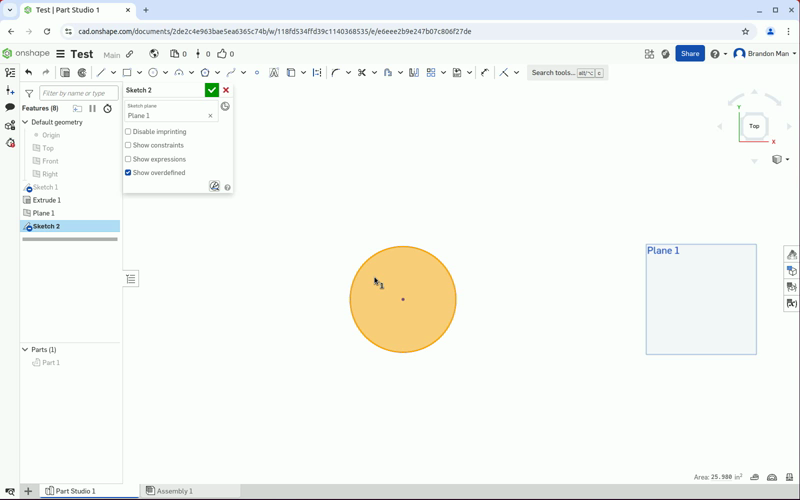
scroll(-6)
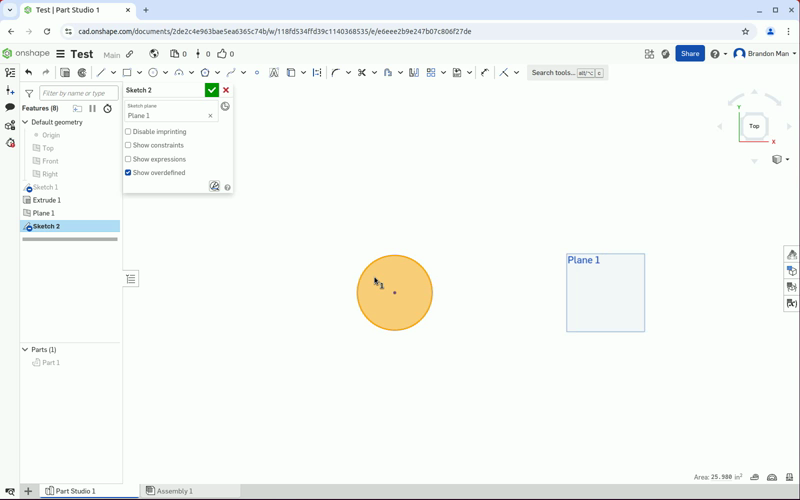
scroll(-6)
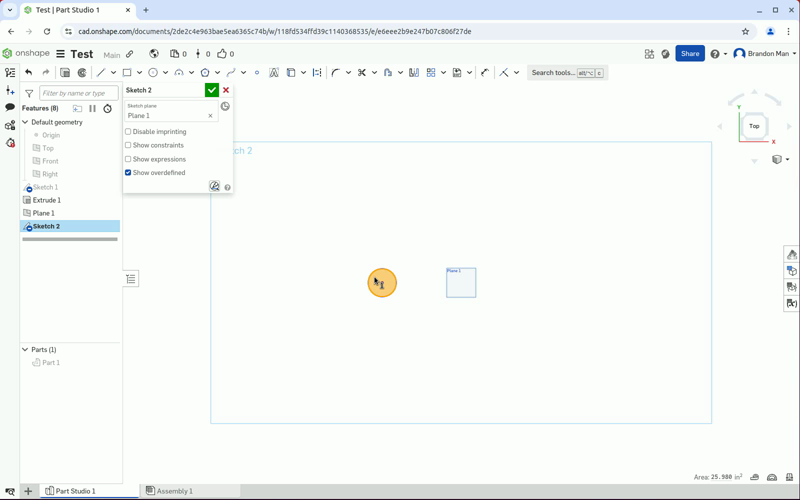
mouse_move(73, 352)
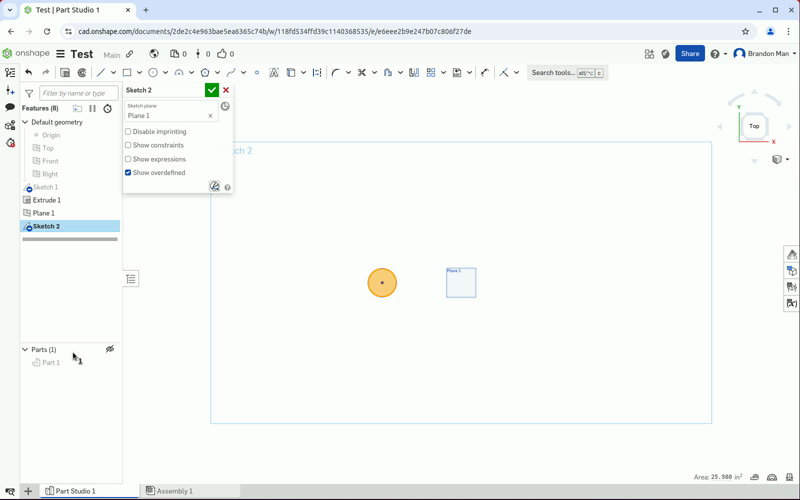
key(shift+y)
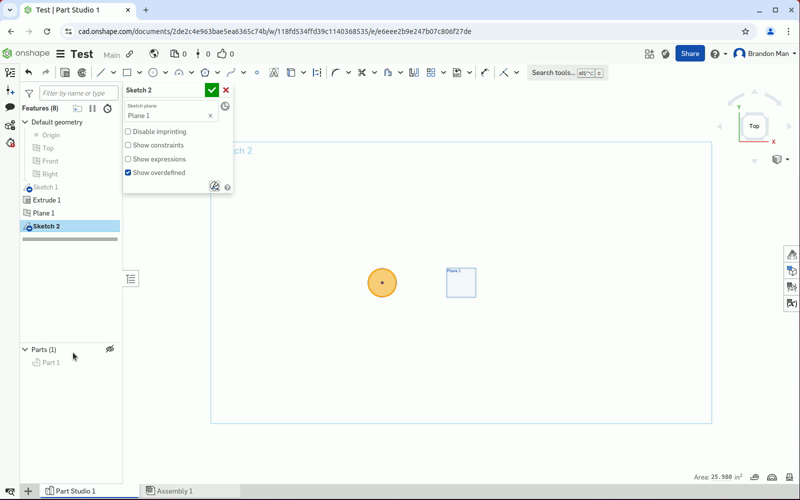
key(shift+e)
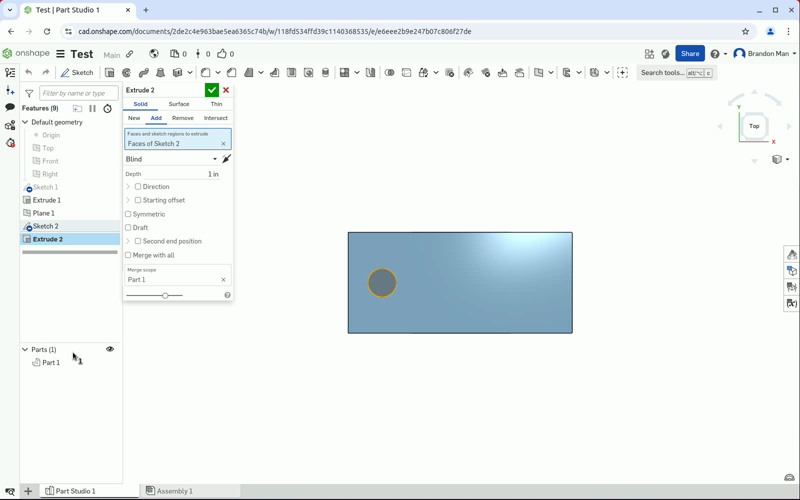
mouse_move(143, 106)
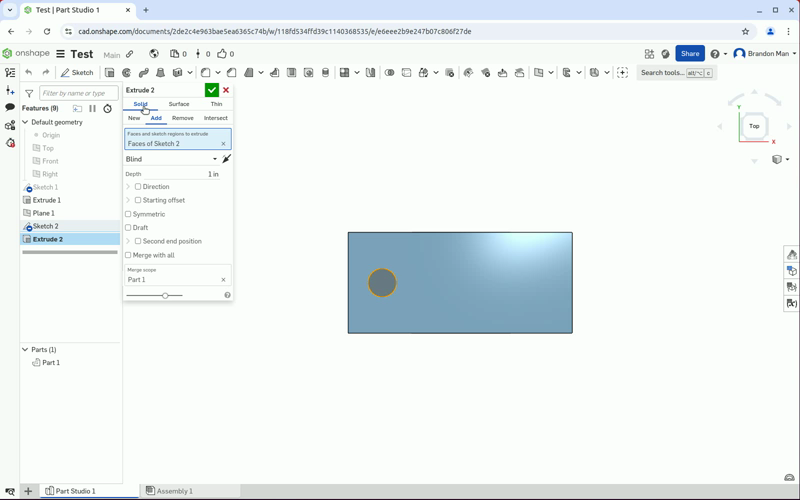
click(143, 106)
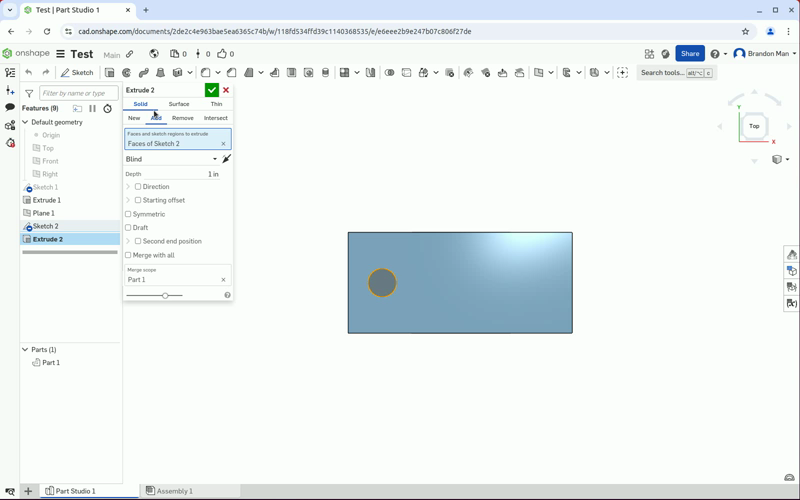
mouse_move(186, 120)
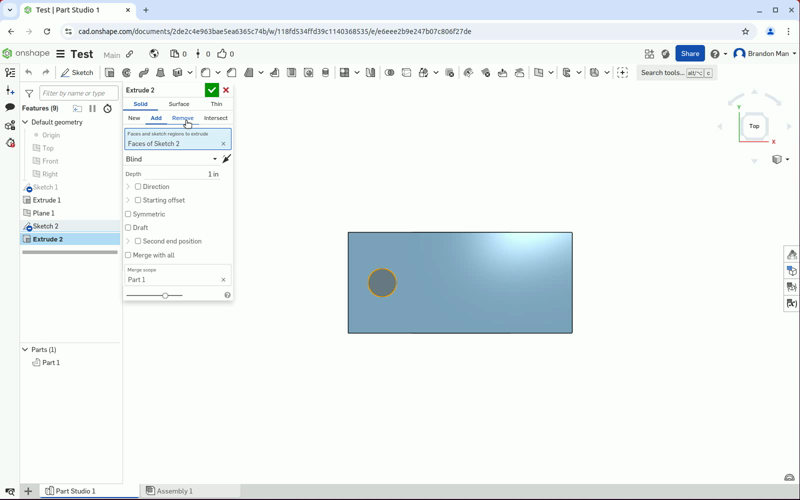
click(186, 120)
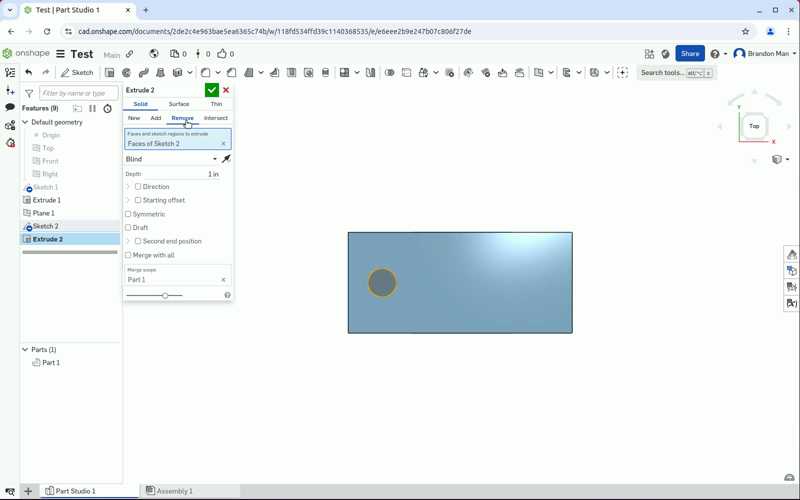
key(tab, 4)
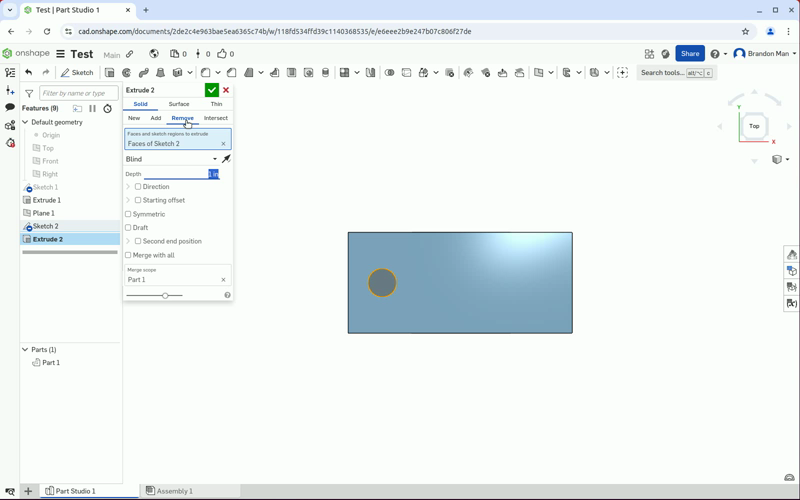
text(30.811)
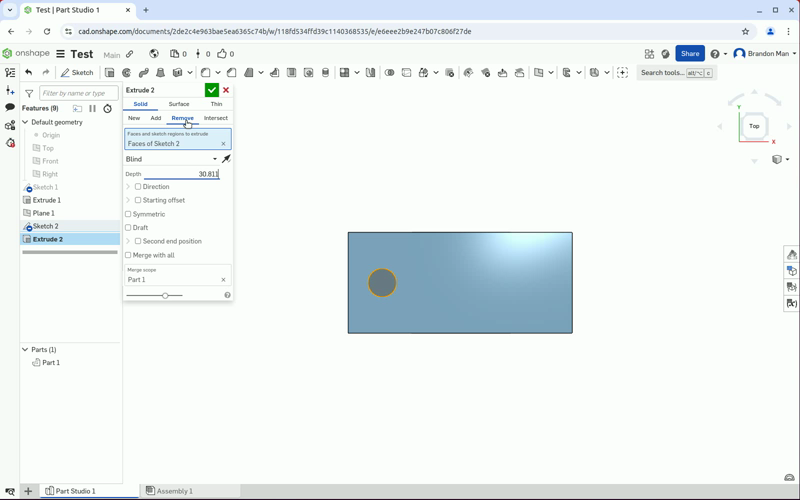
key(tab, 6)
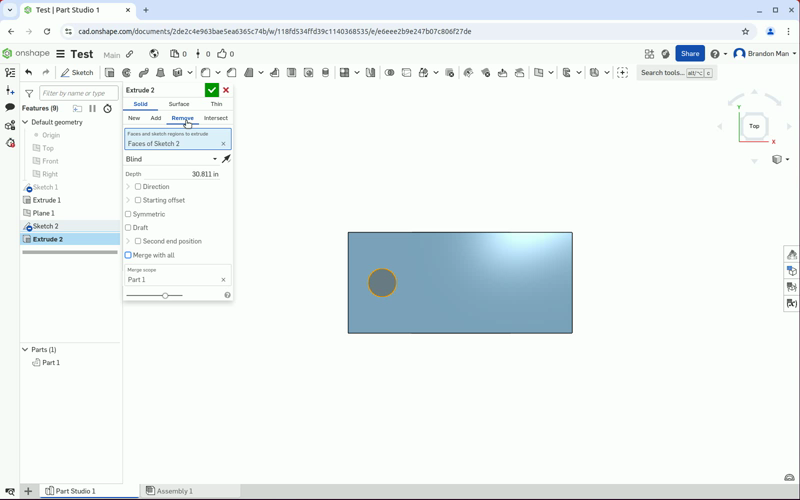
key(space)
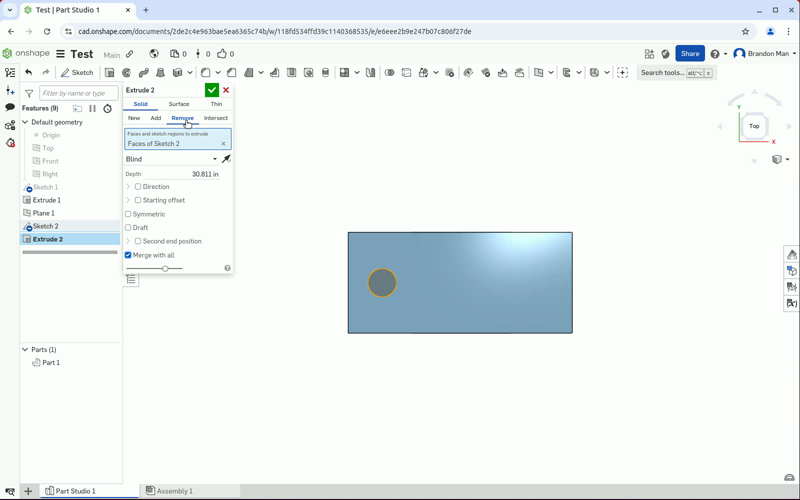
key(enter)
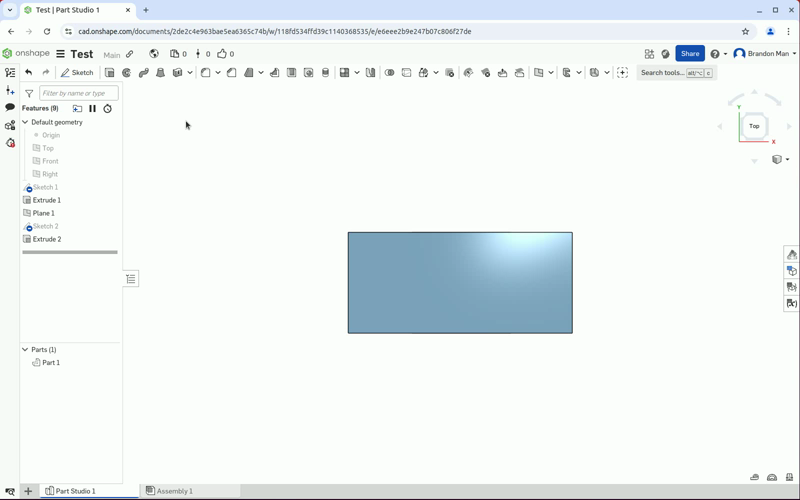
key(shift+h)
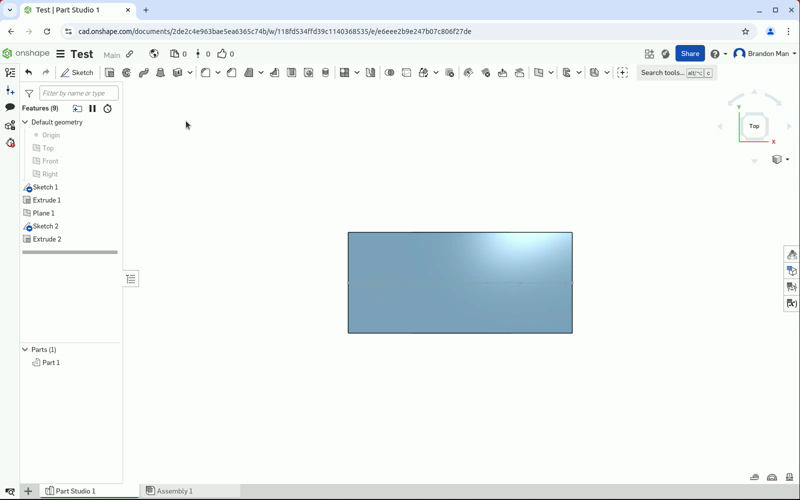
key(shift+h)
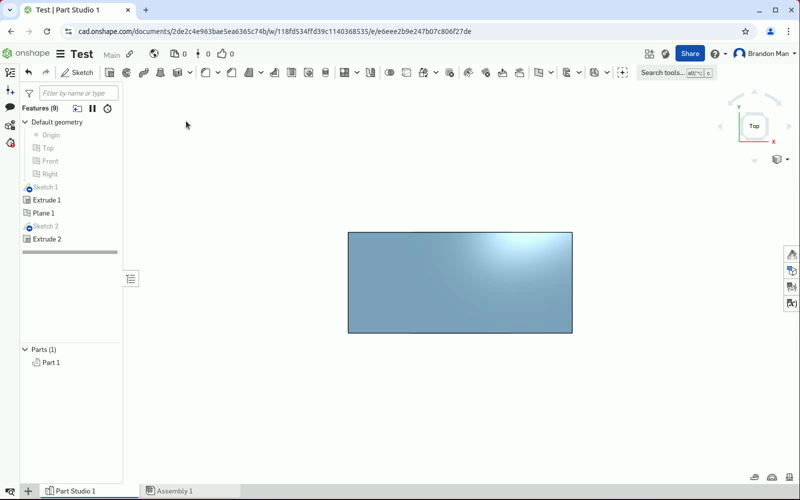
mouse_move(73, 189)
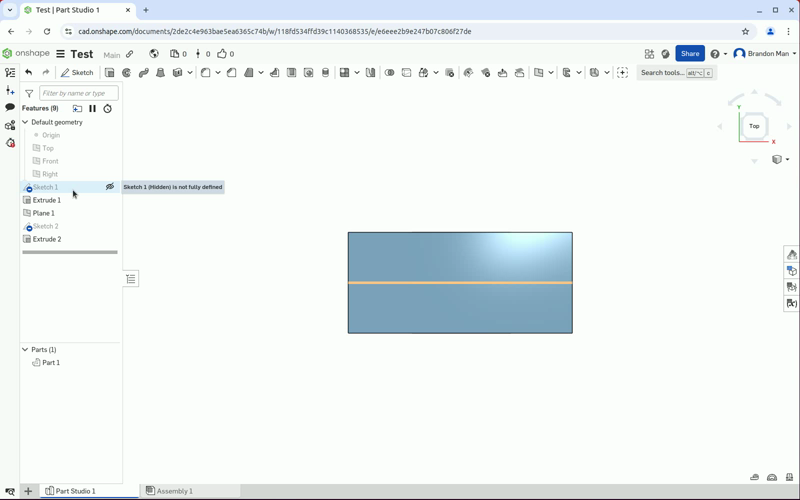
click(73, 189)
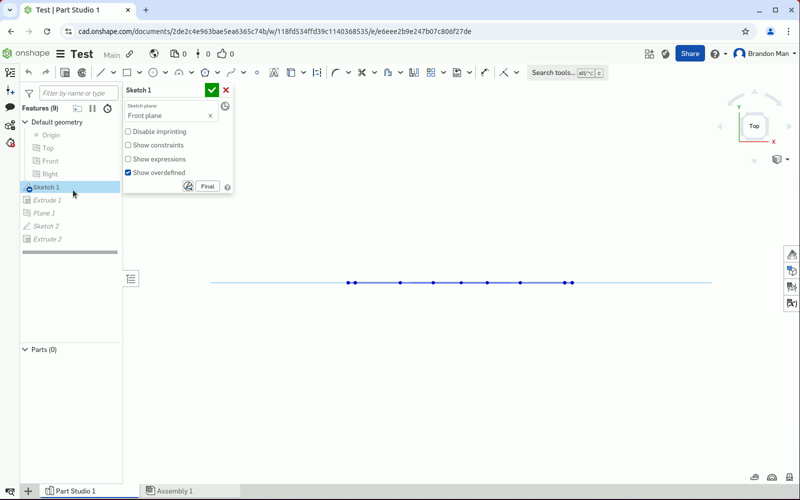
mouse_move(229, 92)
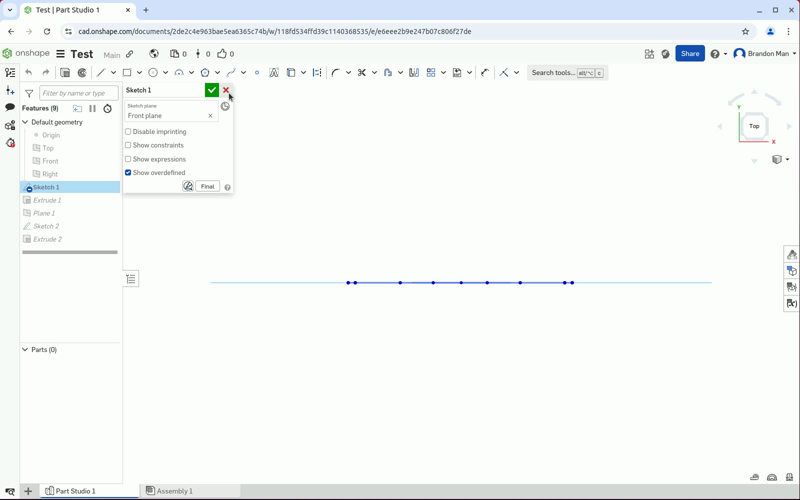
click(229, 92)
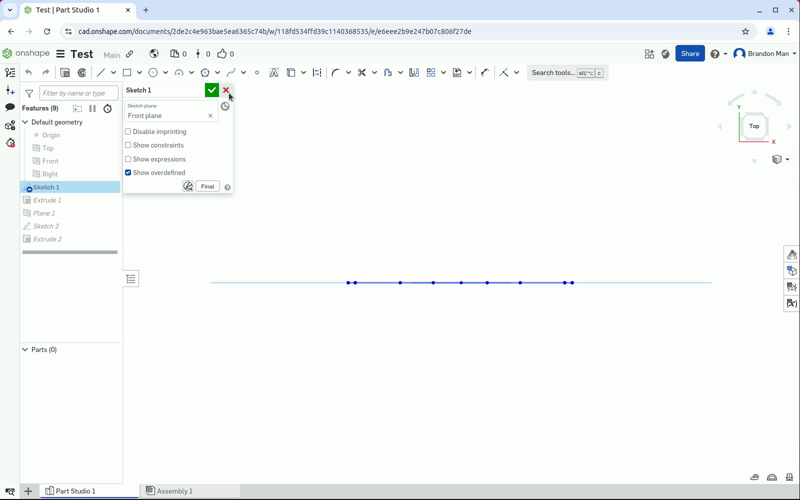
key(shift+s)
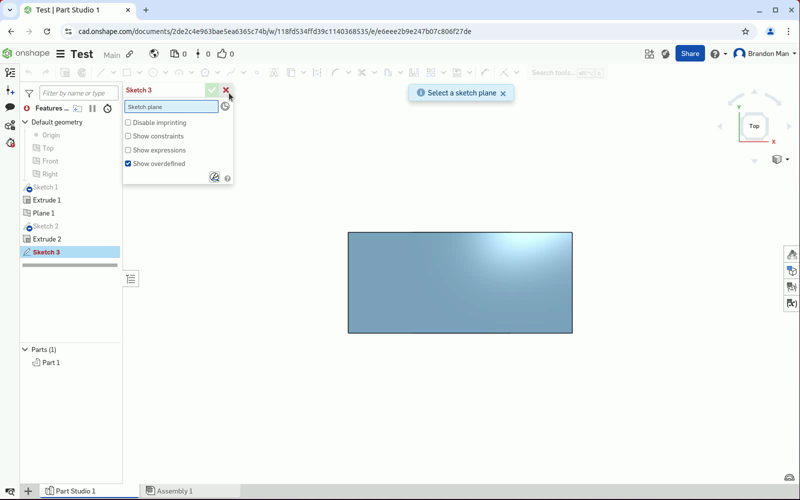
mouse_move(73, 215)
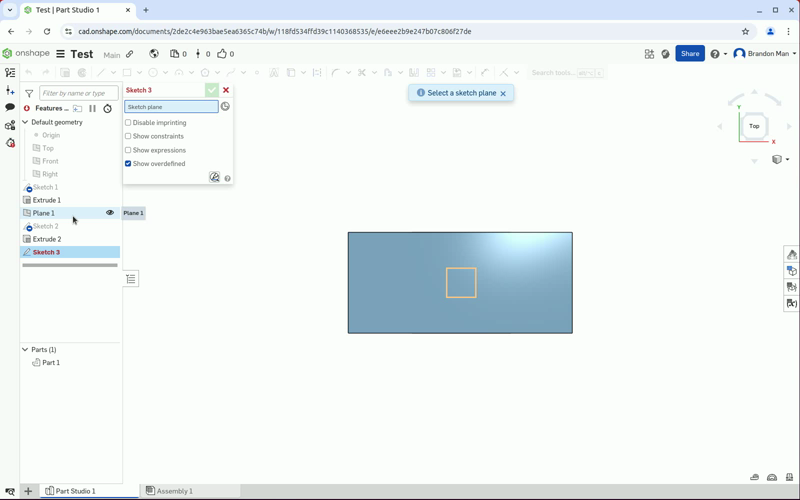
click(73, 215)
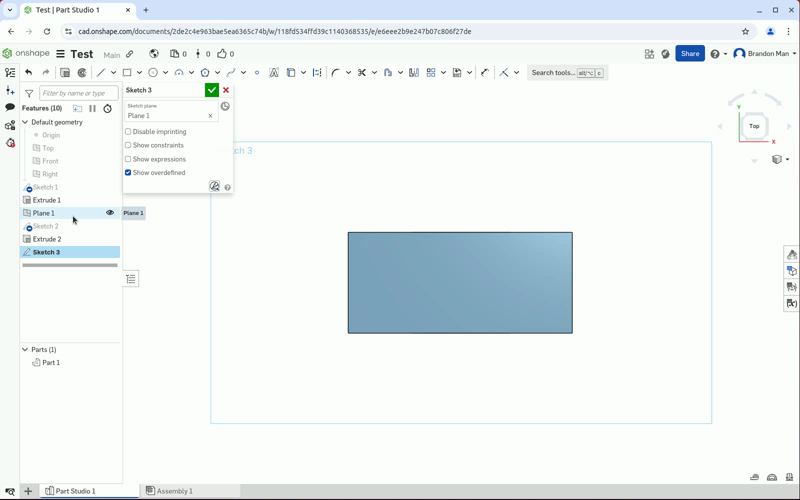
mouse_move(73, 352)
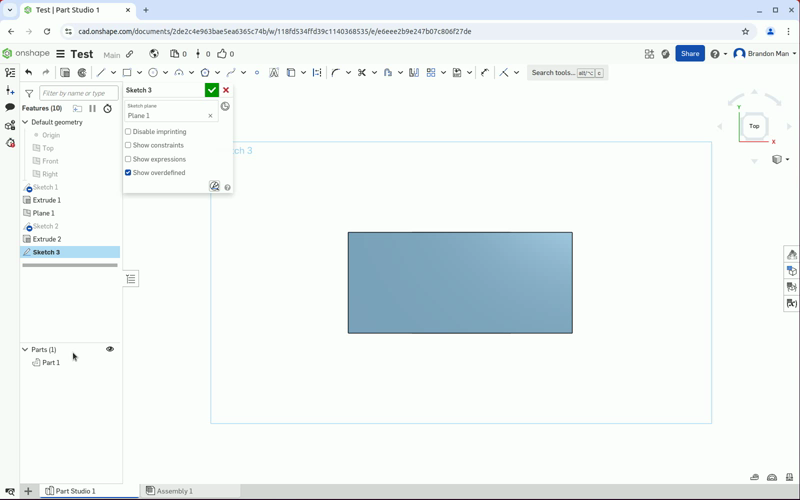
key(y)
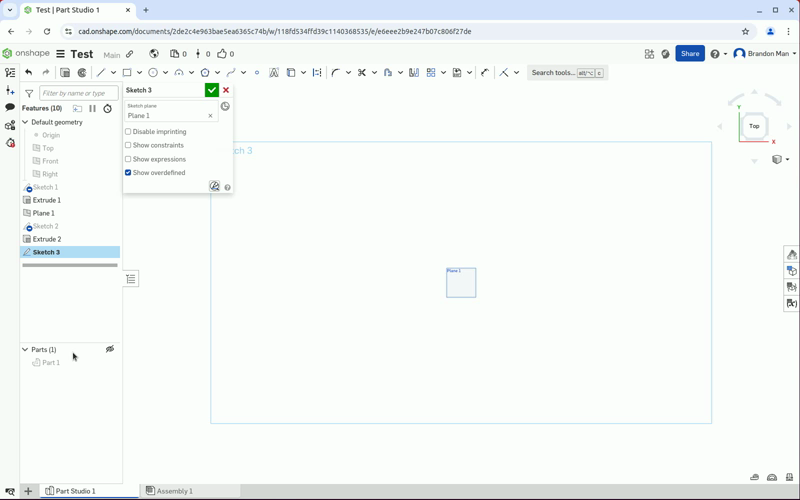
key(c)
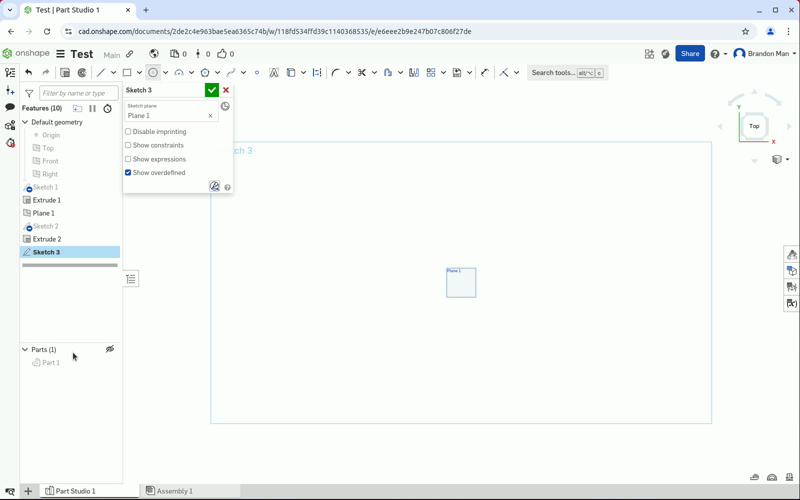
key_down(shift)
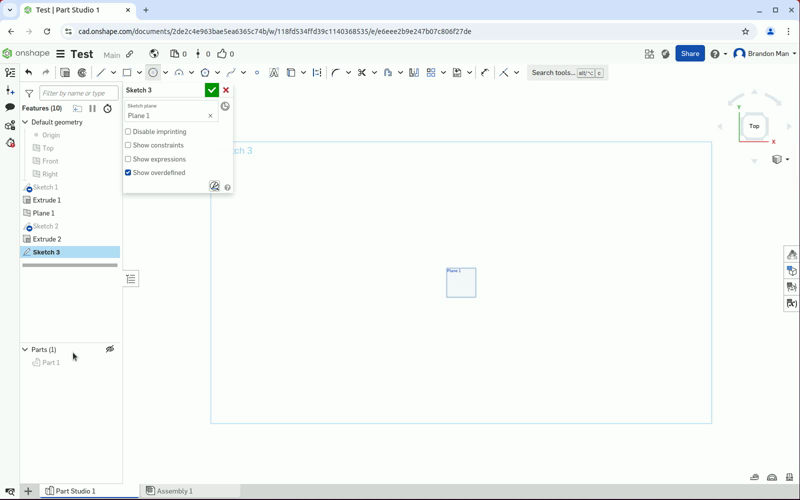
mouse_move(540, 282)
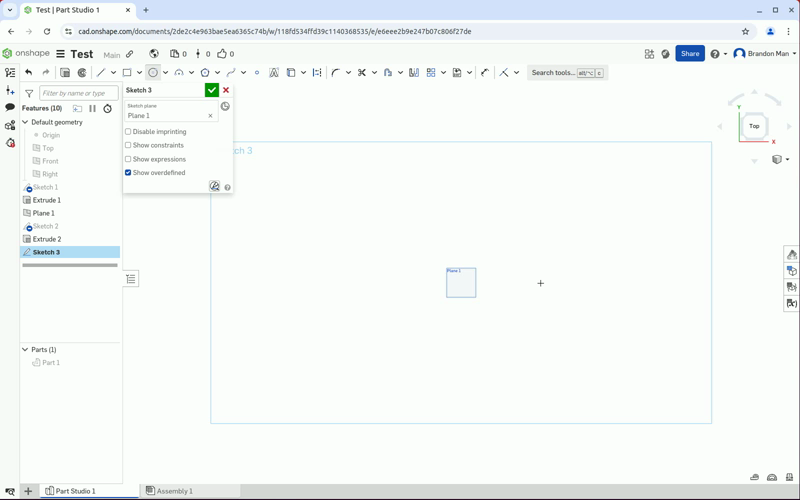
click(540, 282)
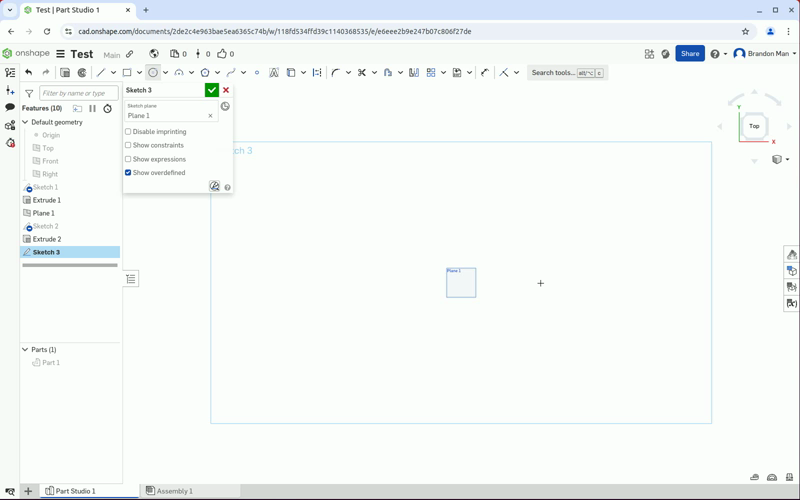
key_up(shift)
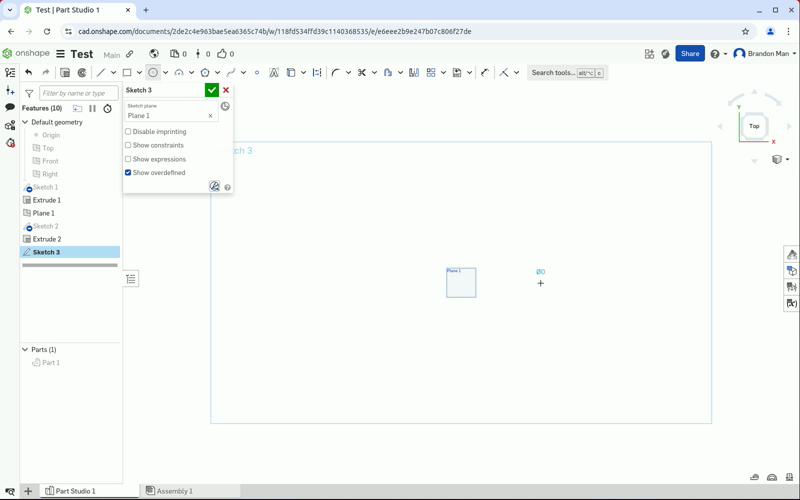
mouse_move(554, 282)
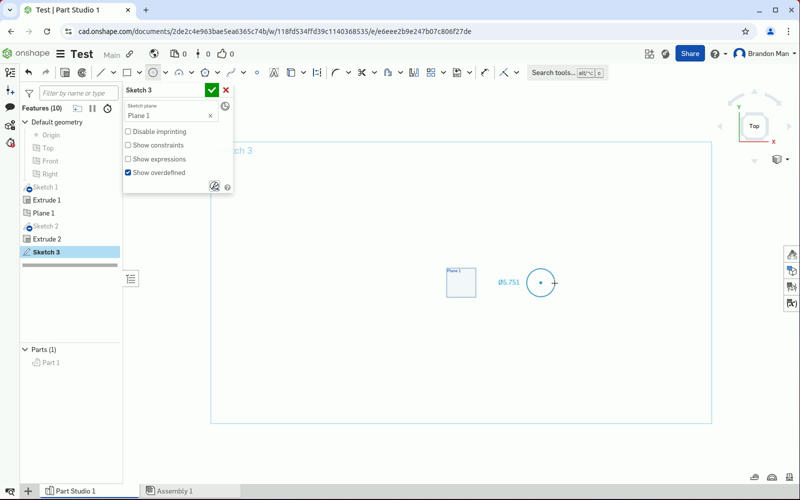
click(554, 282)
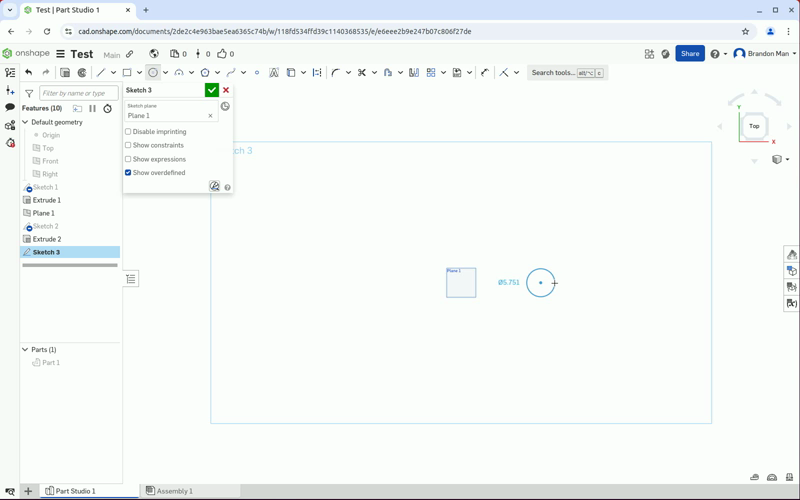
key(esc)
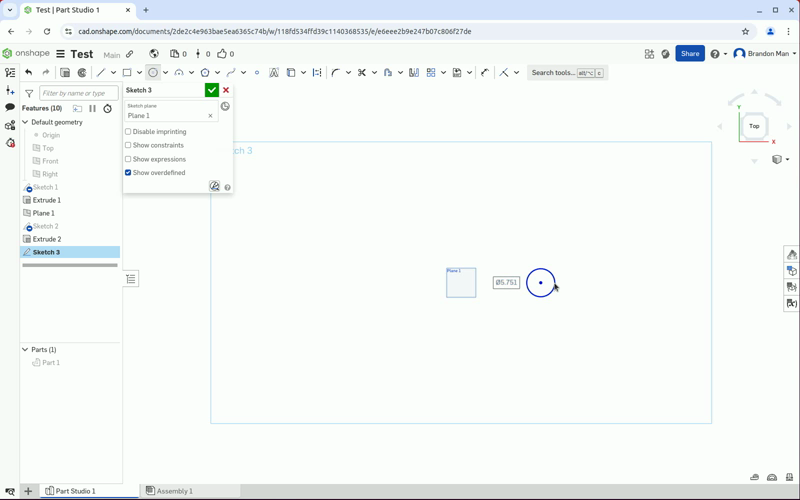
mouse_move(549, 288)
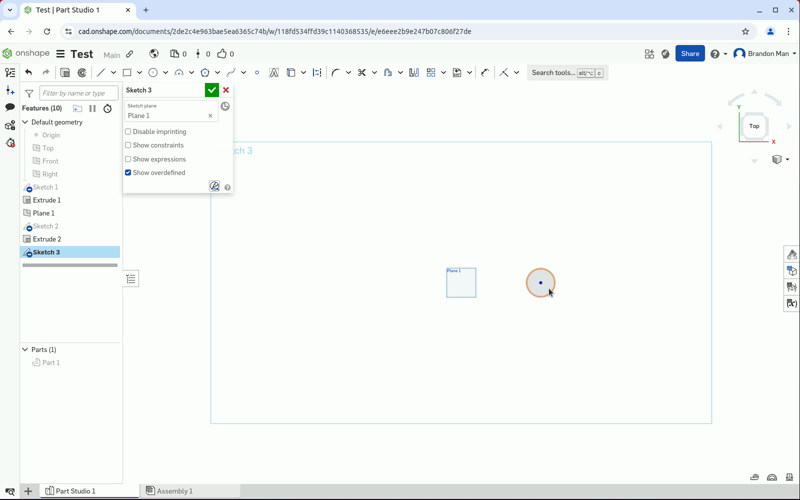
scroll(6)
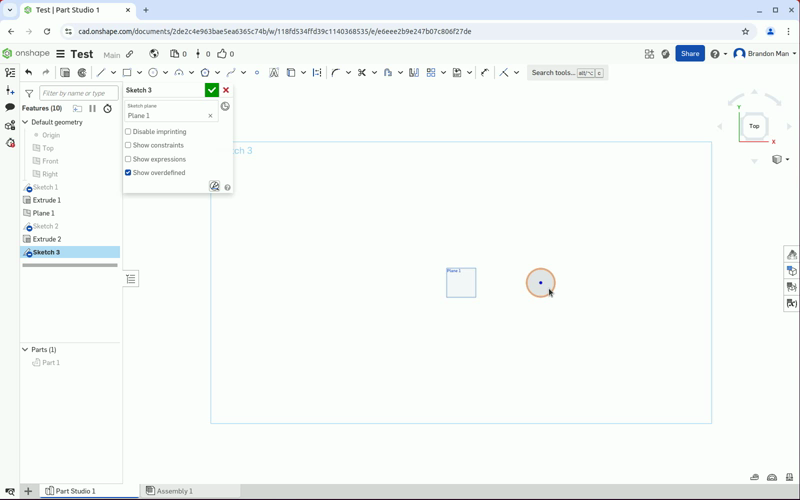
scroll(6)
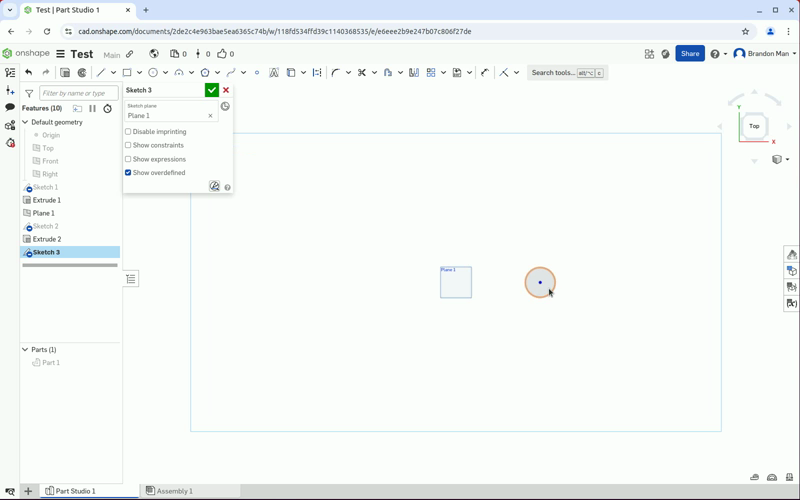
scroll(6)
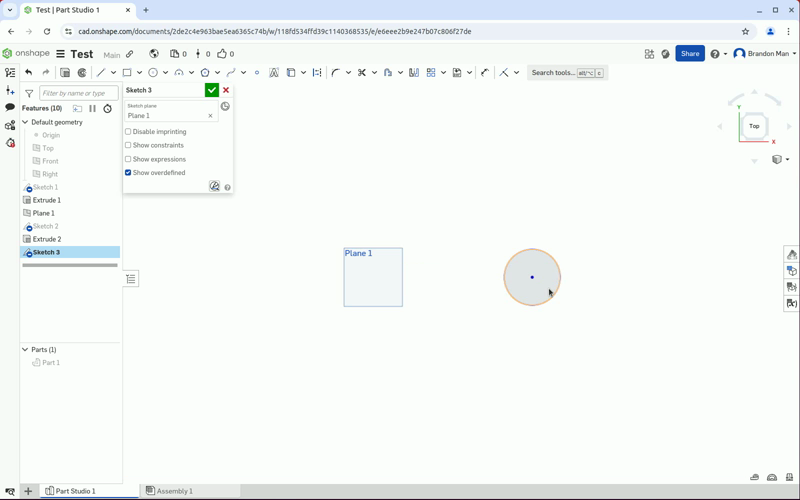
scroll(6)
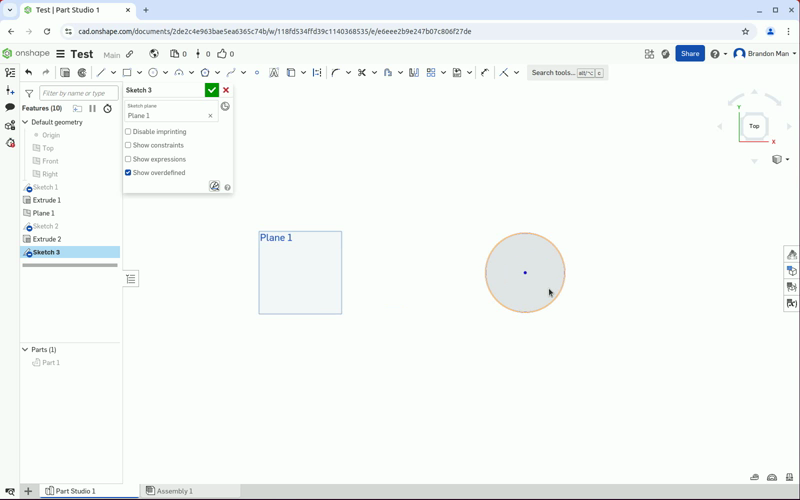
scroll(6)
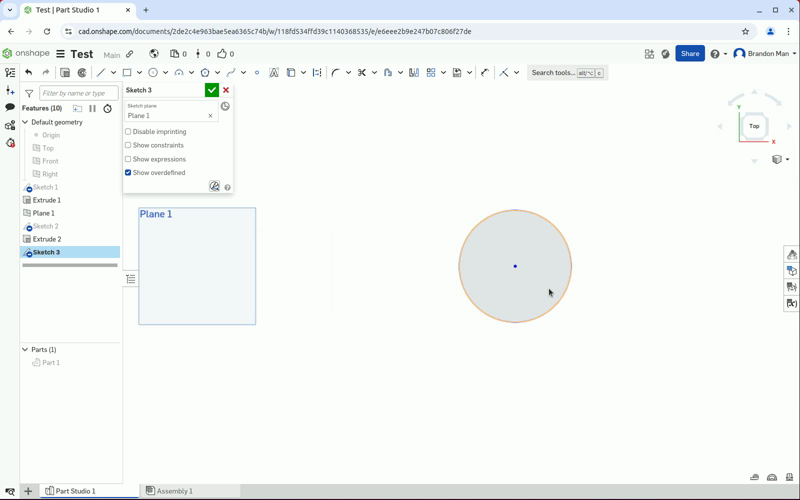
scroll(6)
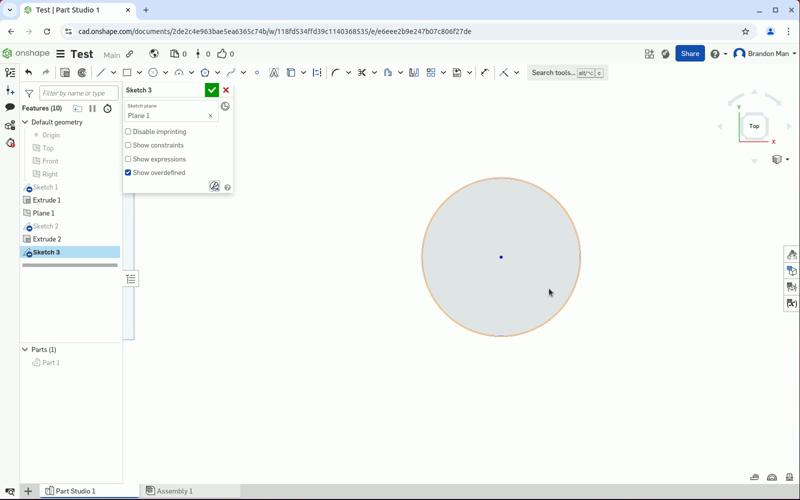
scroll(6)
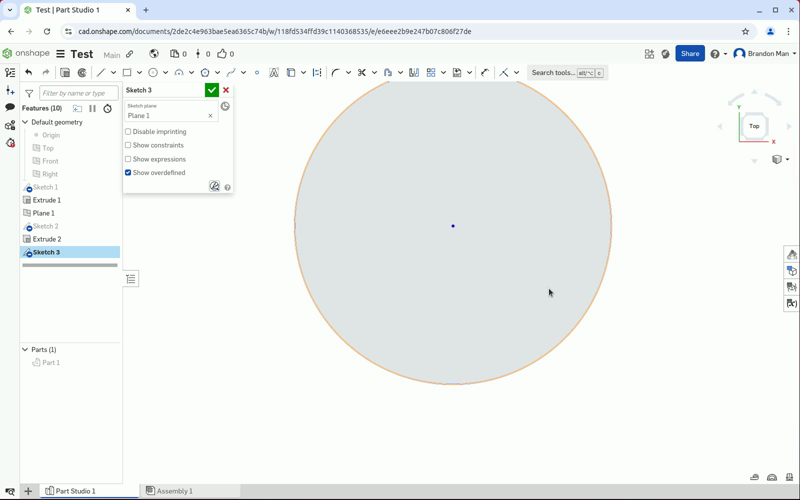
click(549, 288)
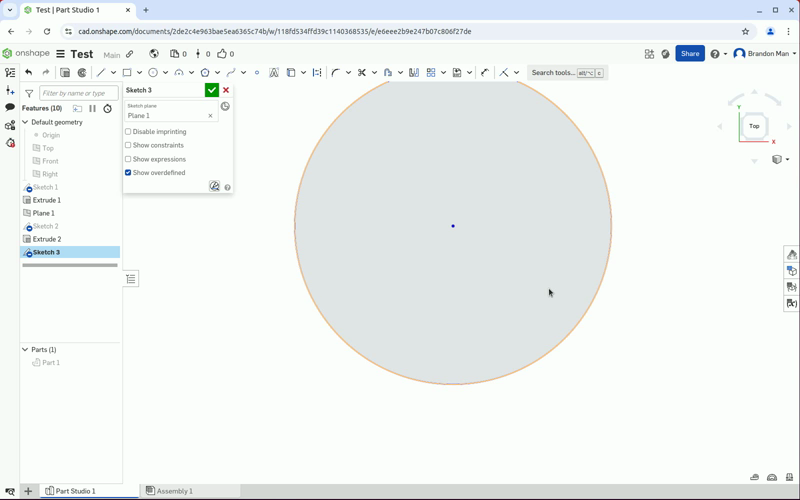
scroll(-6)
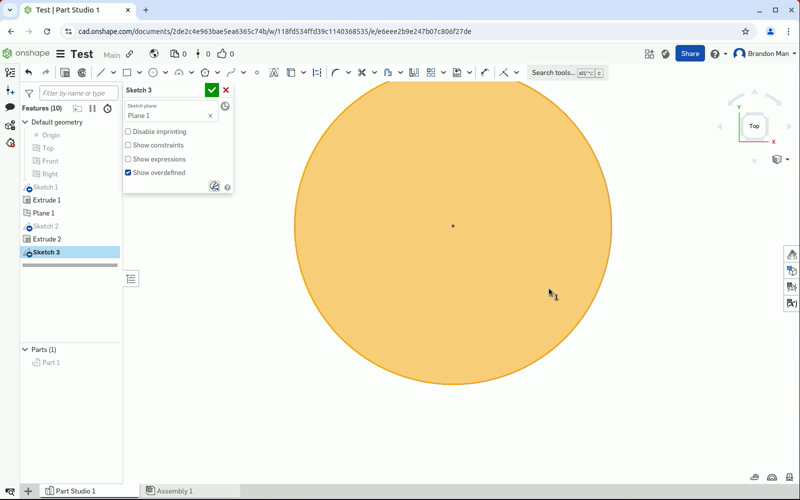
scroll(-6)
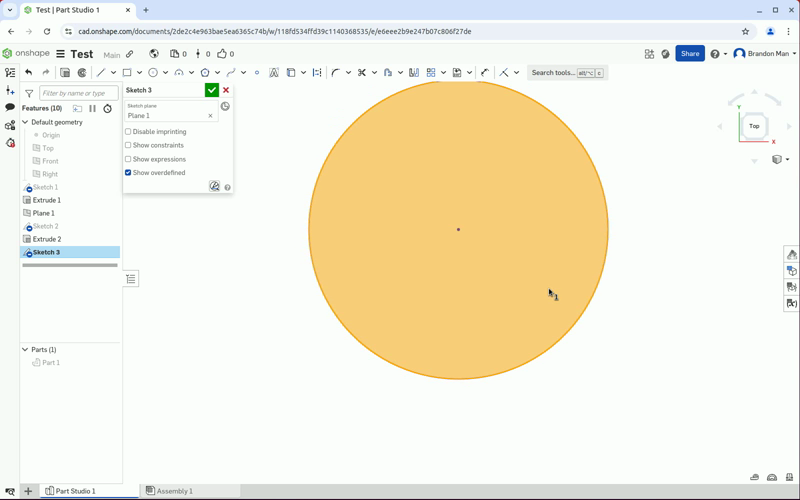
scroll(-6)
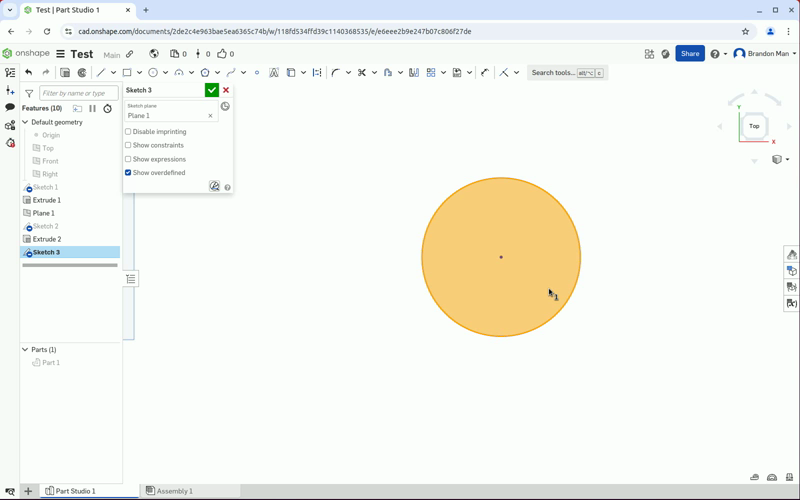
scroll(-6)
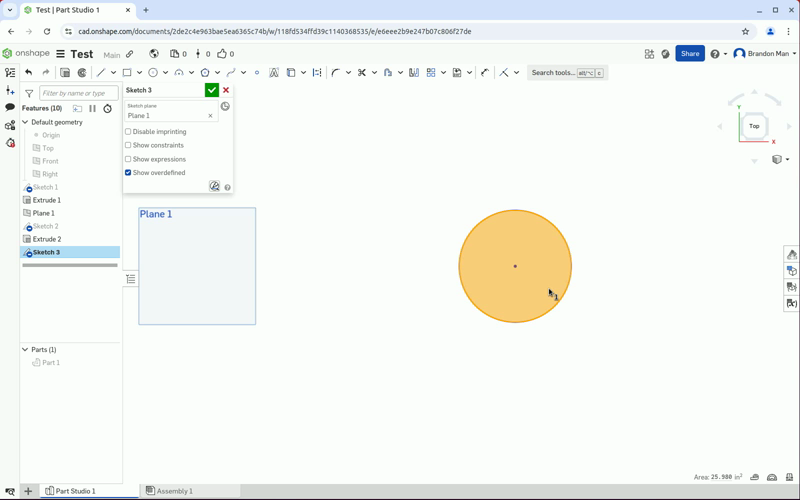
scroll(-6)
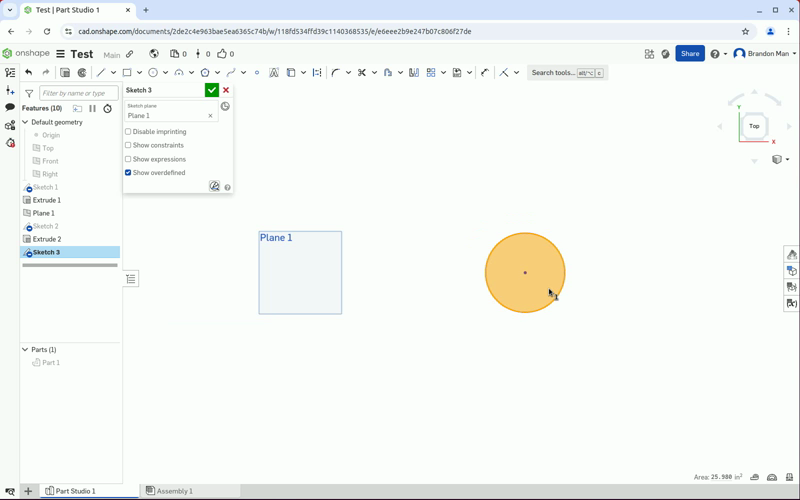
scroll(-6)
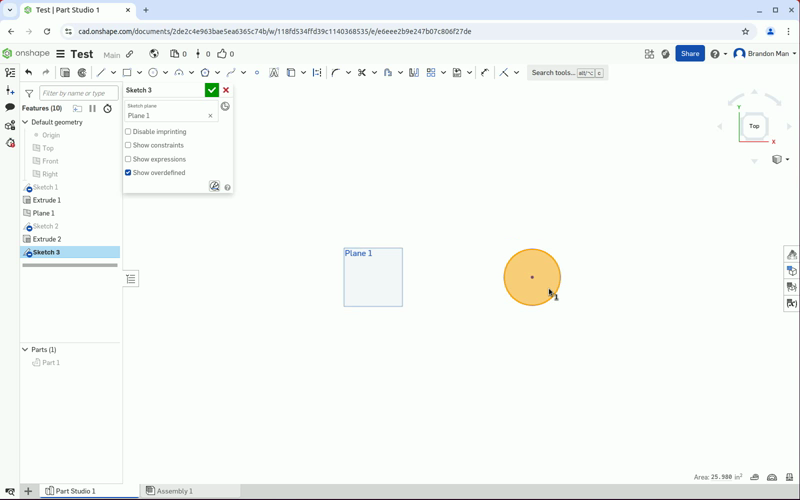
scroll(-6)
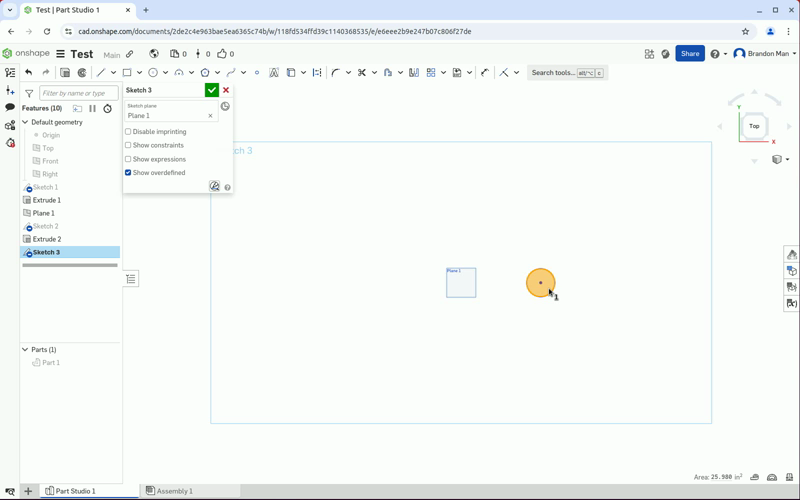
mouse_move(73, 352)
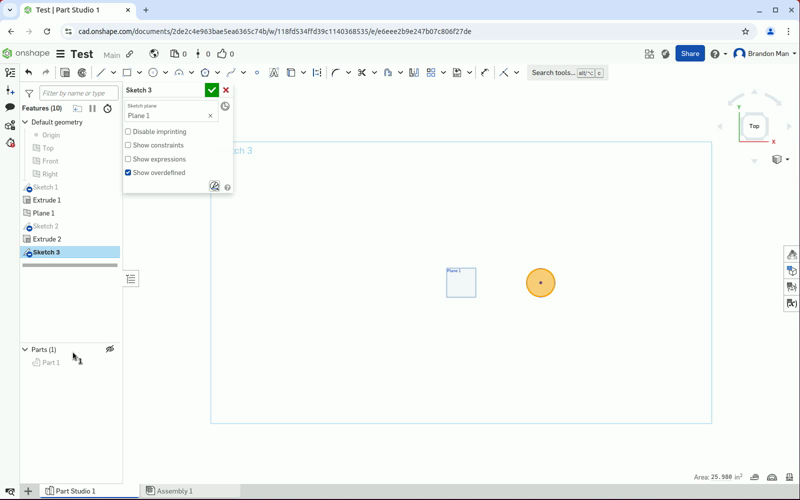
key(shift+y)
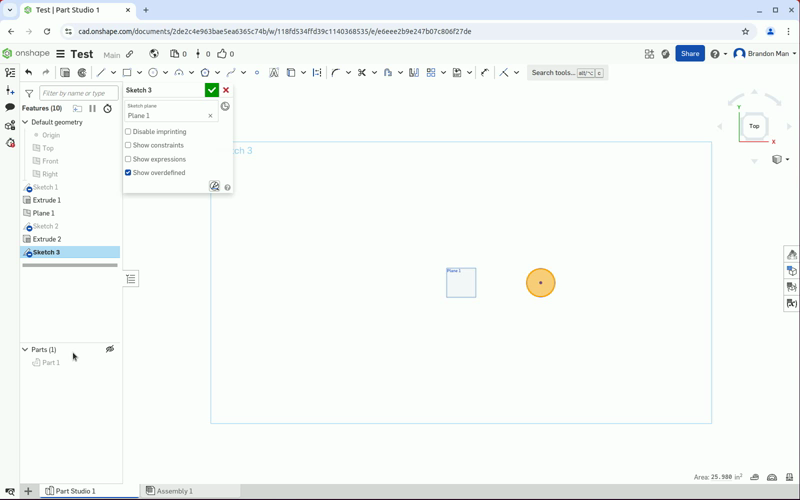
key(shift+e)
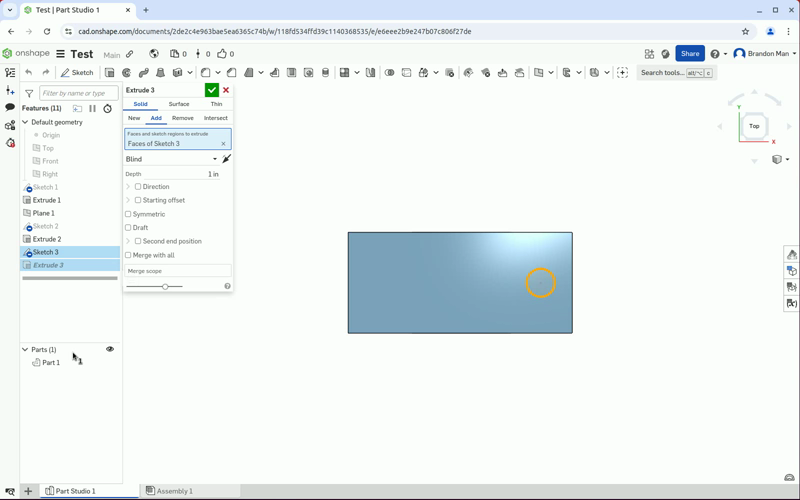
mouse_move(143, 106)
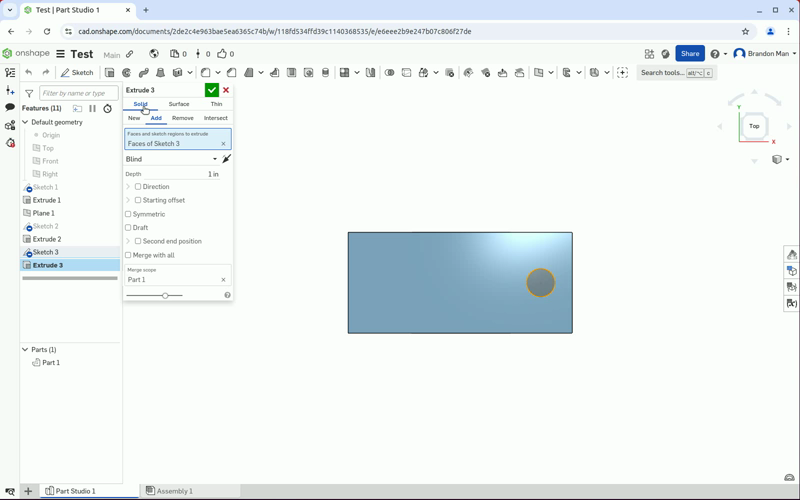
click(143, 106)
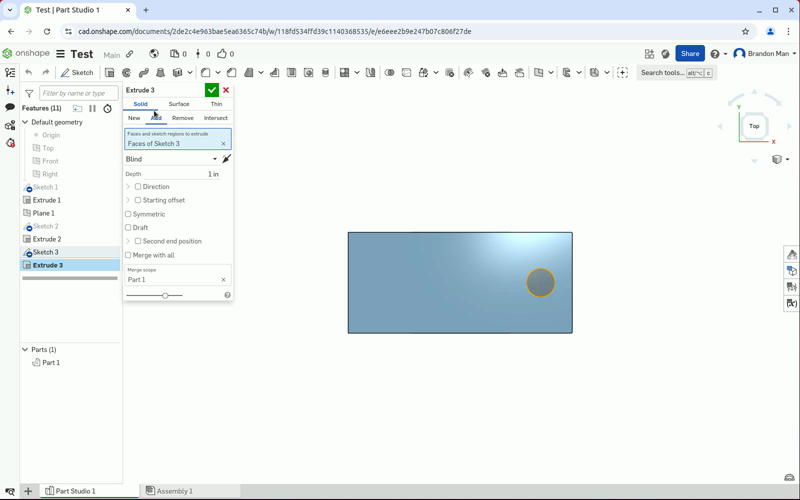
mouse_move(186, 120)
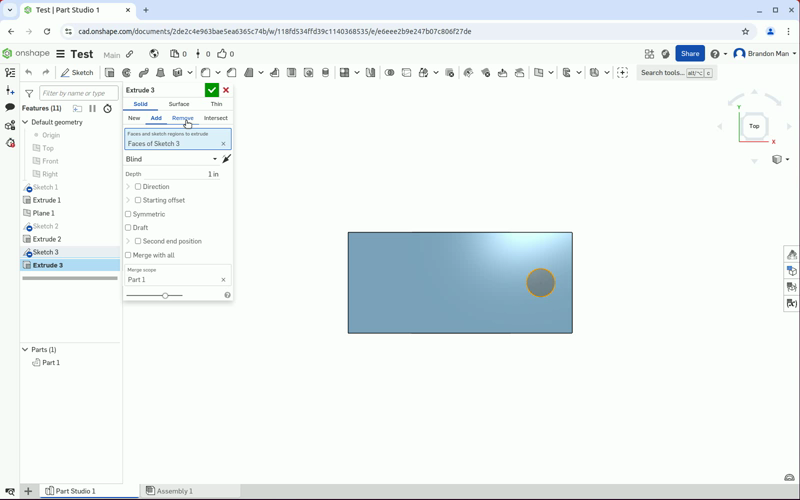
click(186, 120)
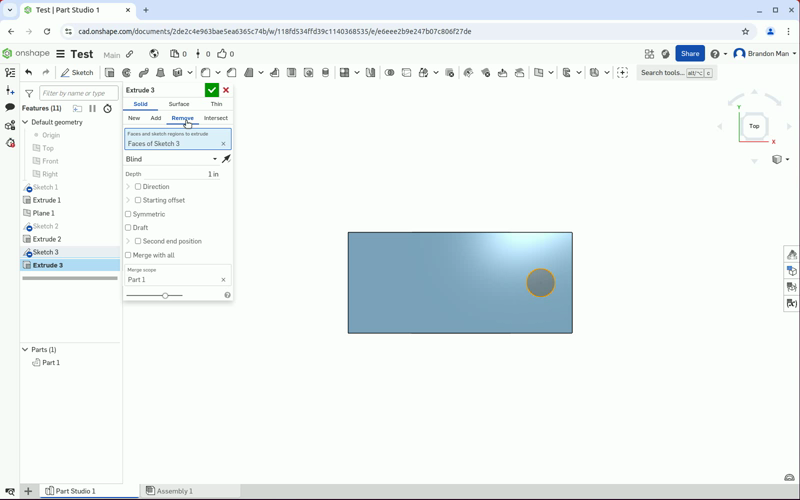
key(tab, 4)
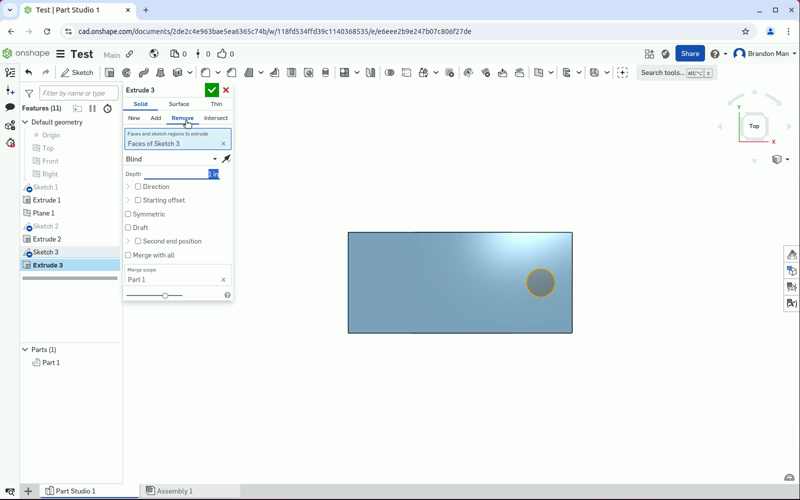
text(30.811)
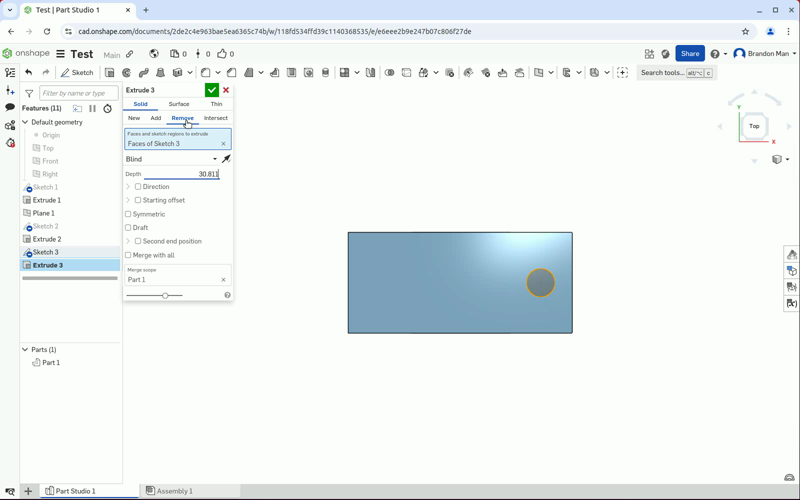
key(tab, 6)
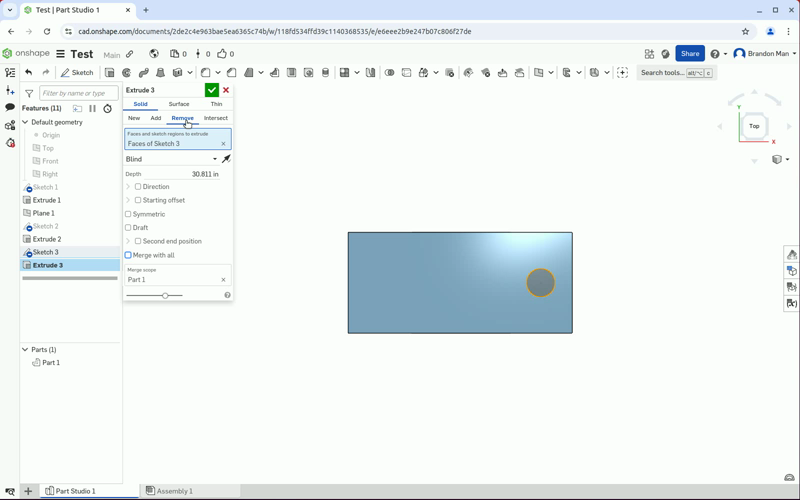
key(space)
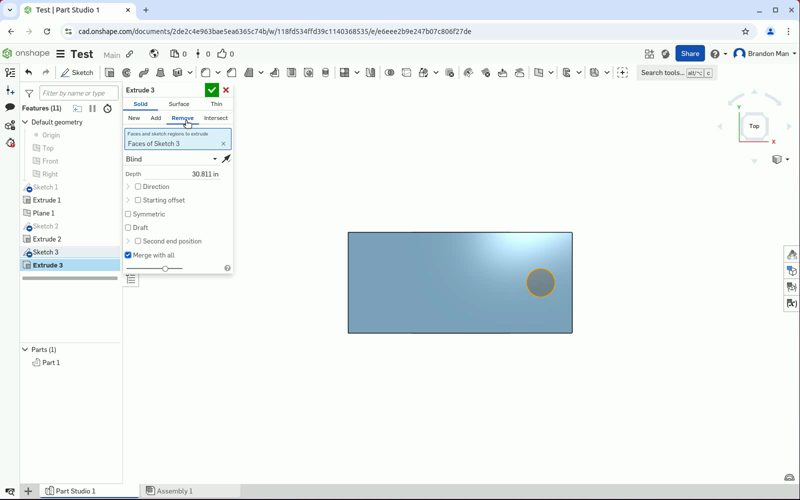
key(enter)
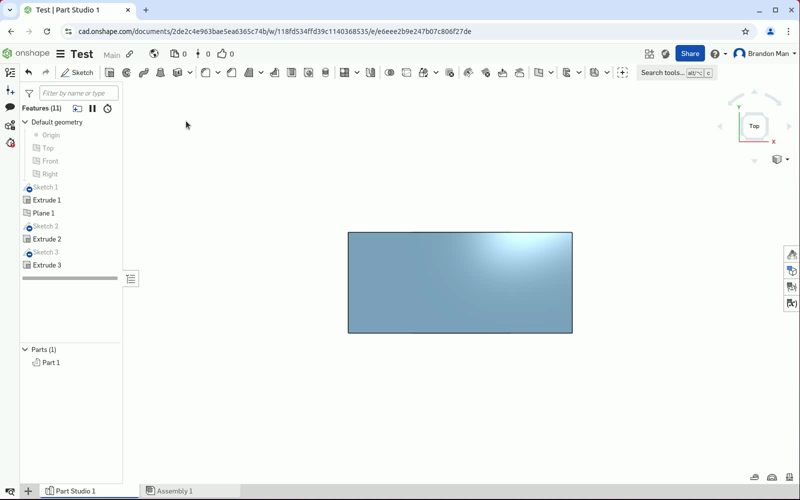
key(shift+h)
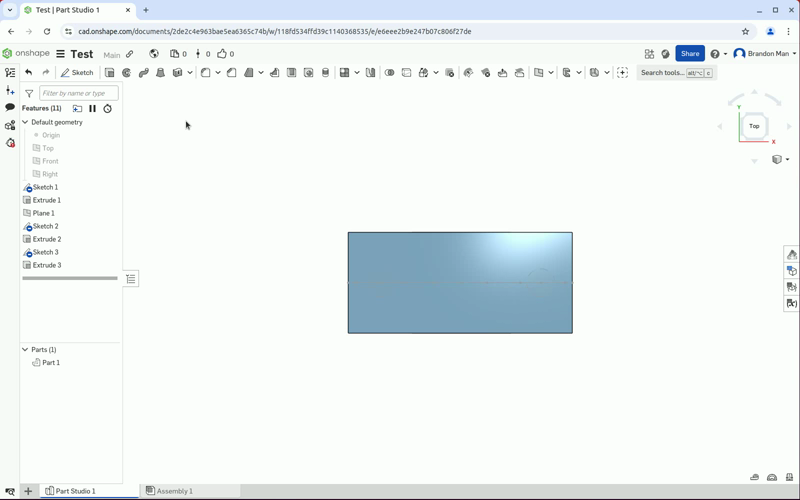
key(shift+h)
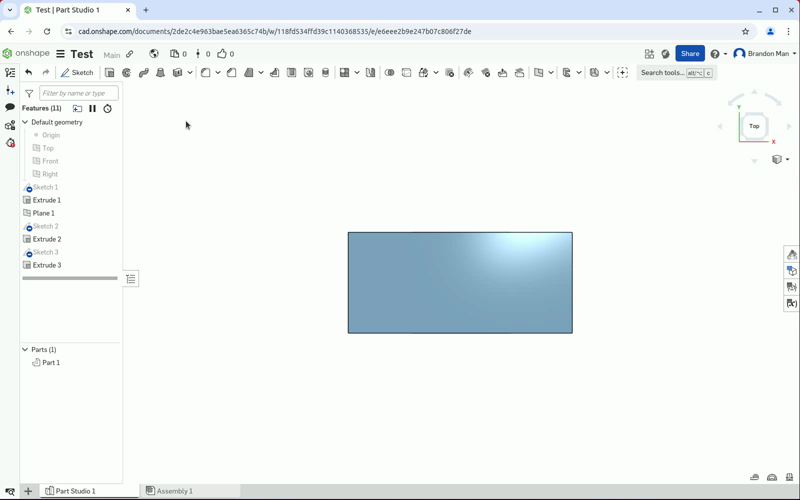
mouse_move(73, 189)
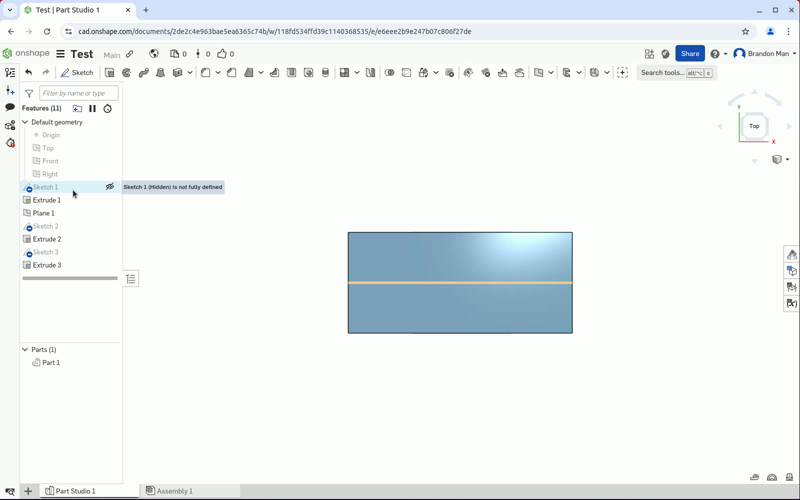
click(73, 189)
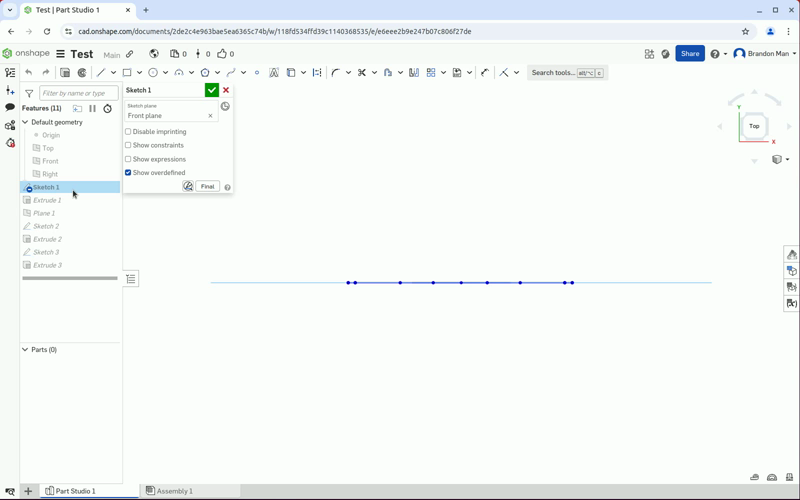
mouse_move(229, 92)
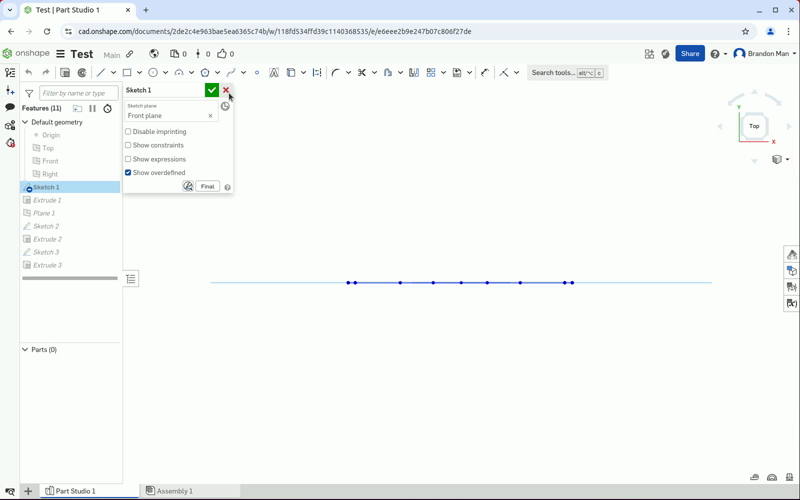
click(229, 92)
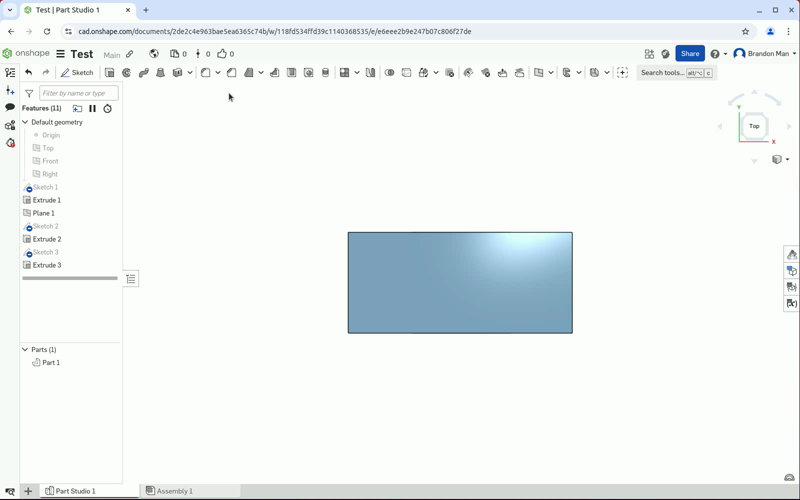
mouse_move(73, 352)
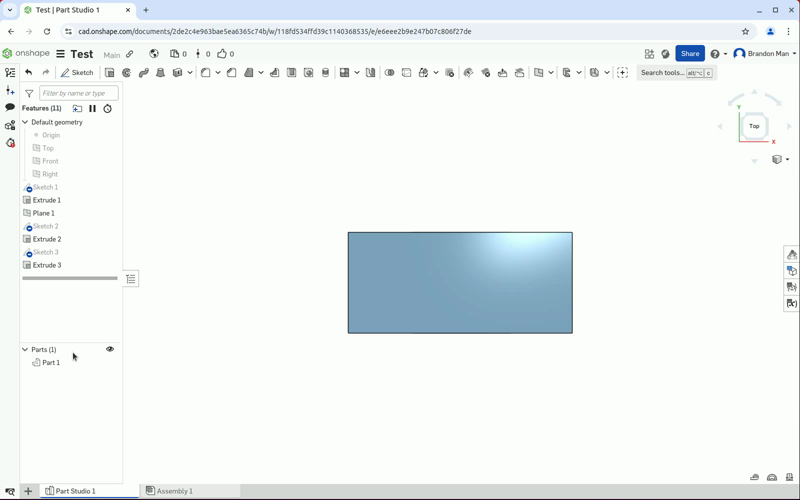
key(y)
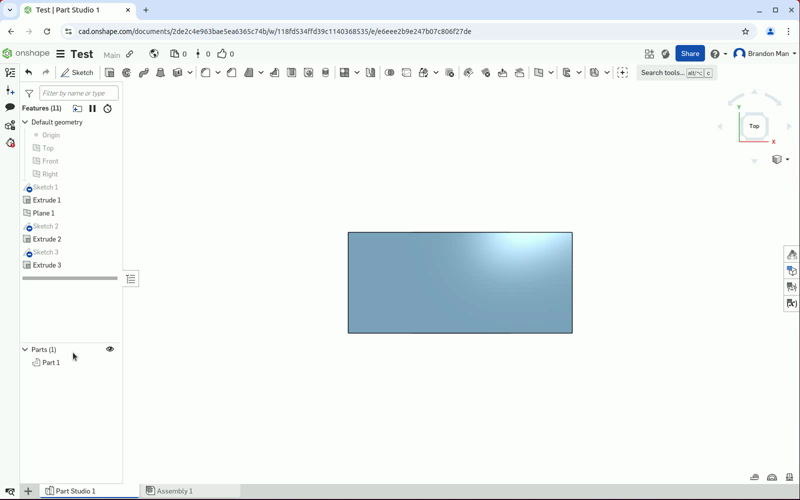
key(shift+p)
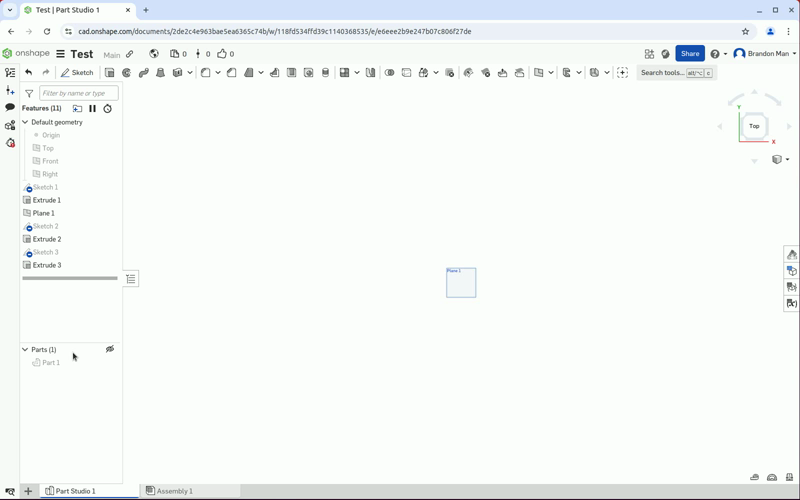
key(space)
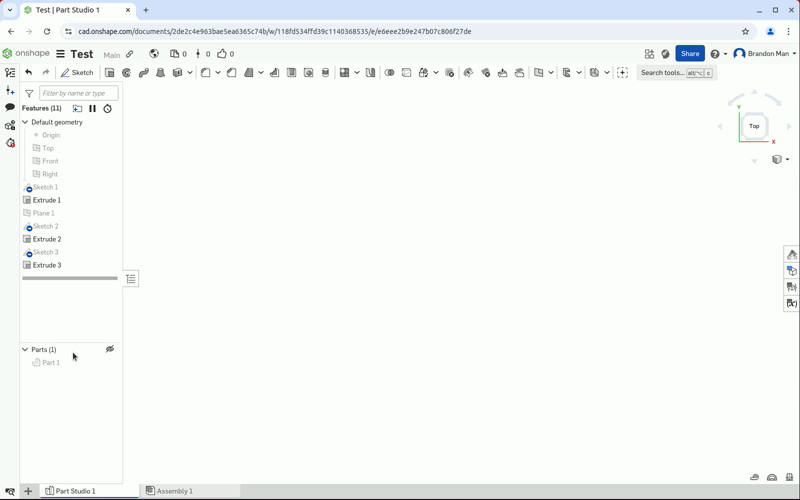
key_down(shift)
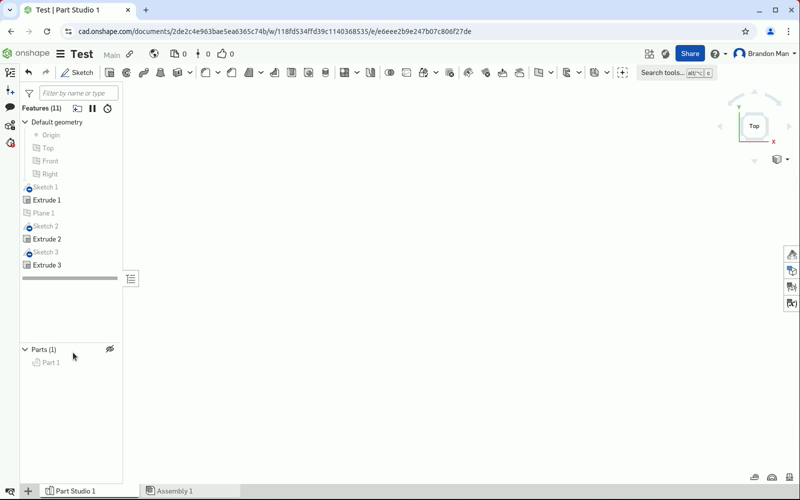
key(up)
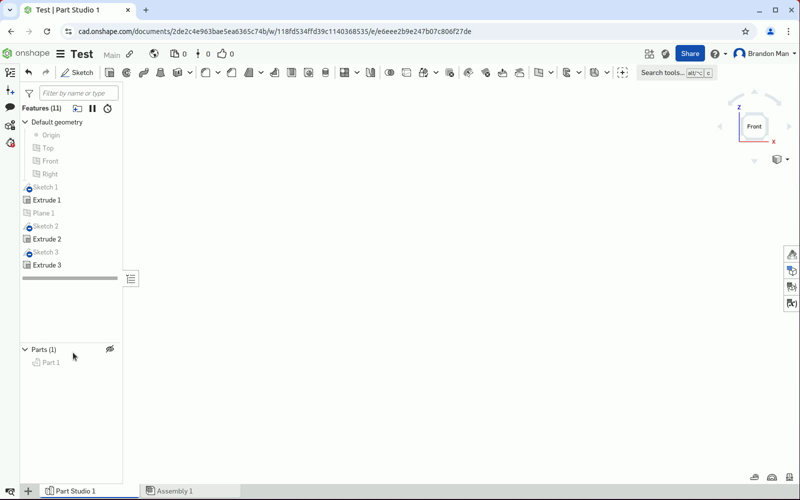
key_up(shift)
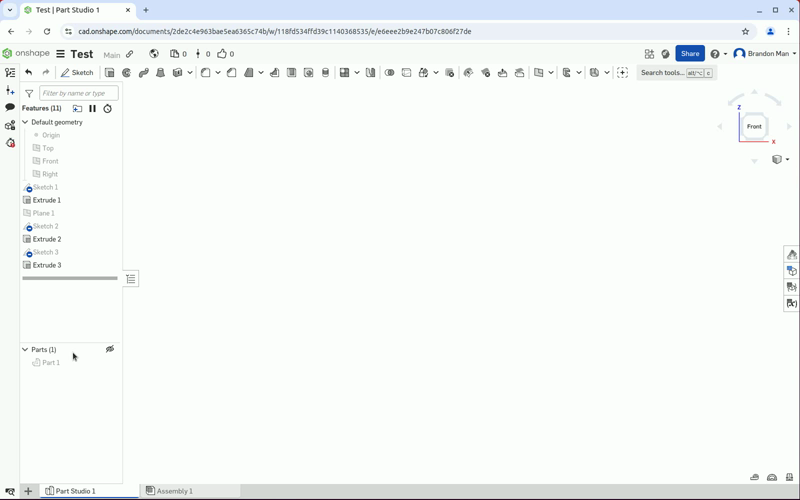
mouse_move(73, 352)
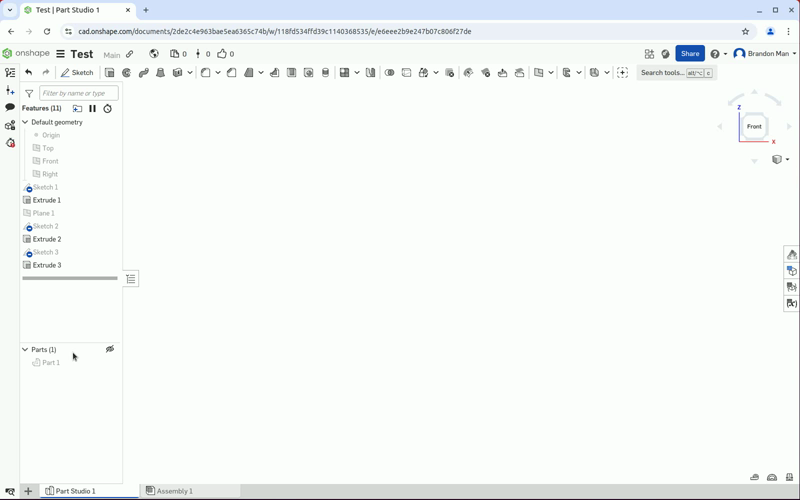
key(shift+y)
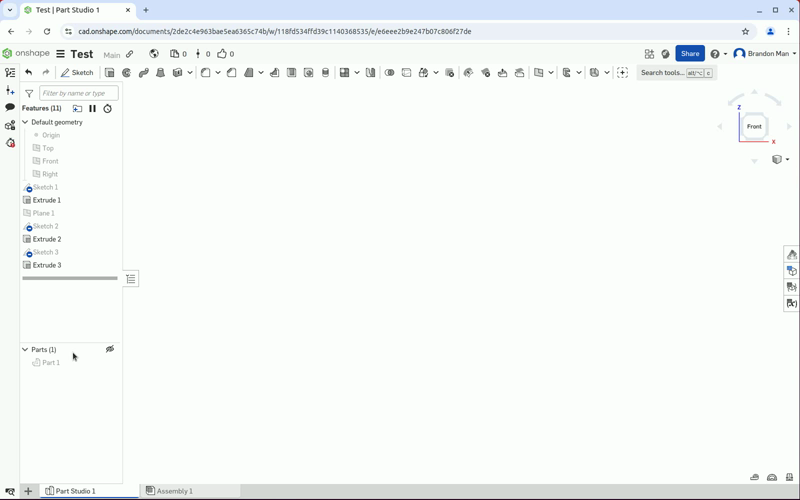
key(shift+s)
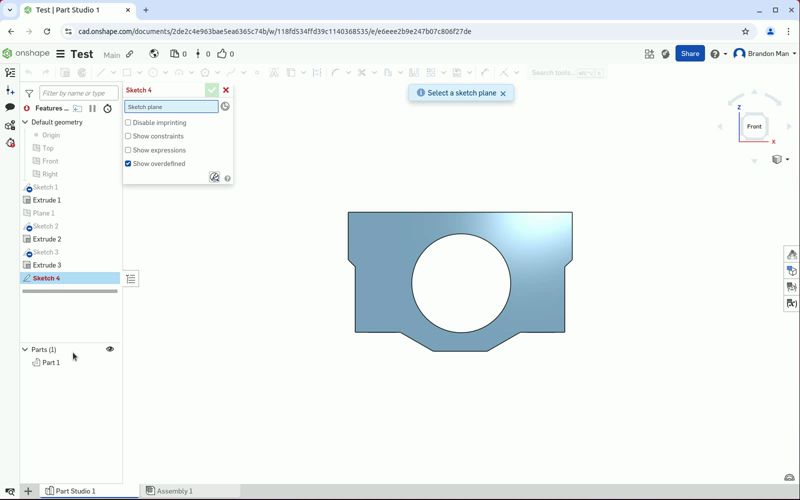
mouse_move(73, 163)
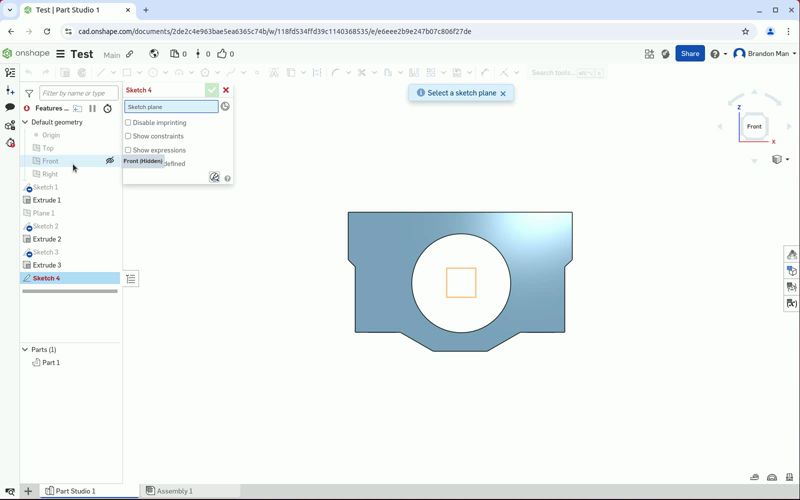
click(73, 163)
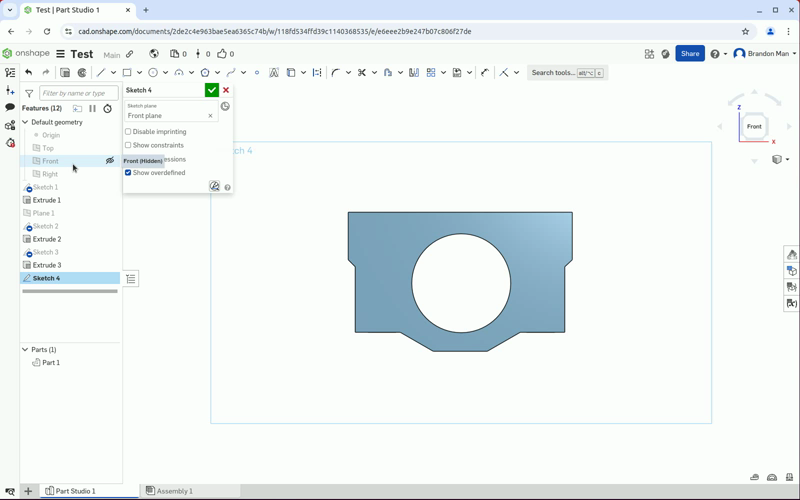
mouse_move(73, 352)
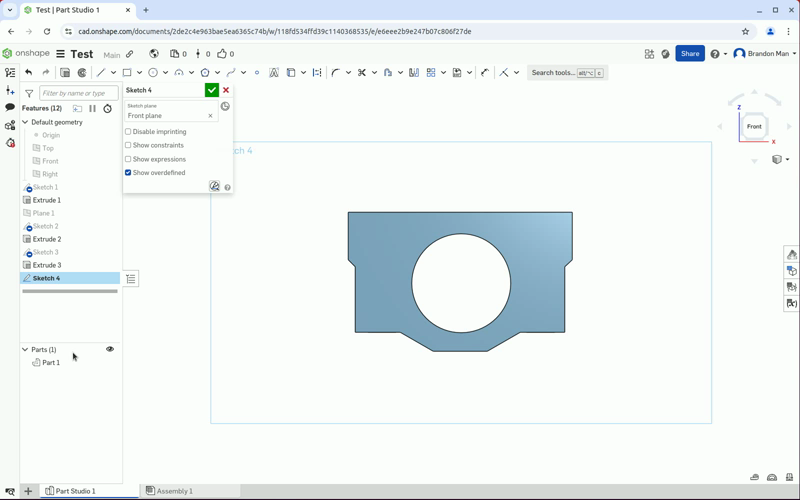
key(y)
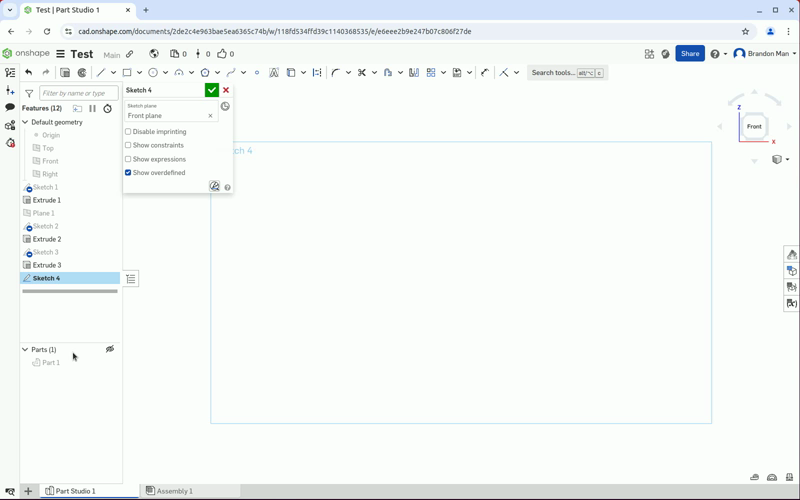
key(c)
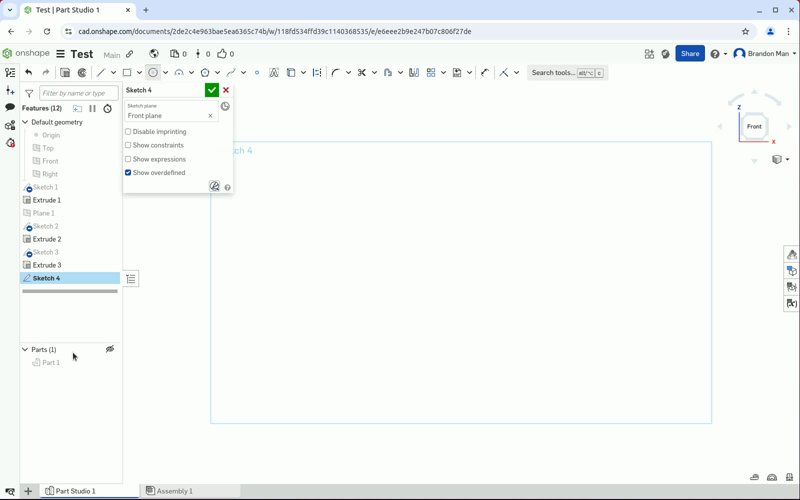
key_down(shift)
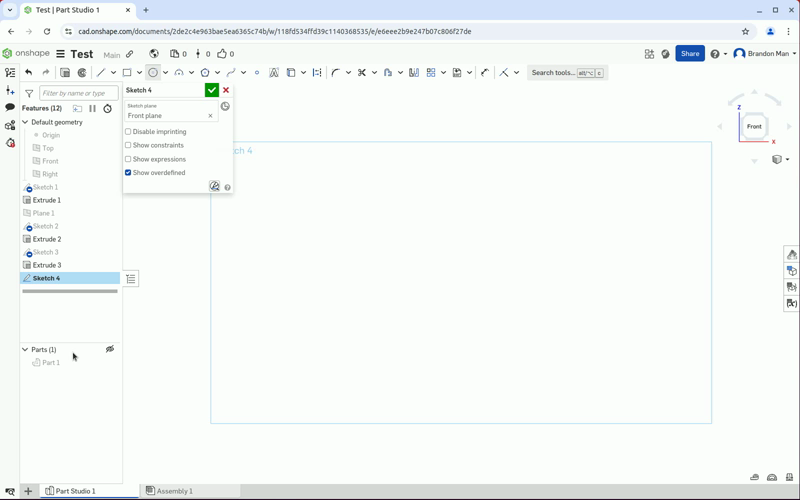
mouse_move(461, 282)
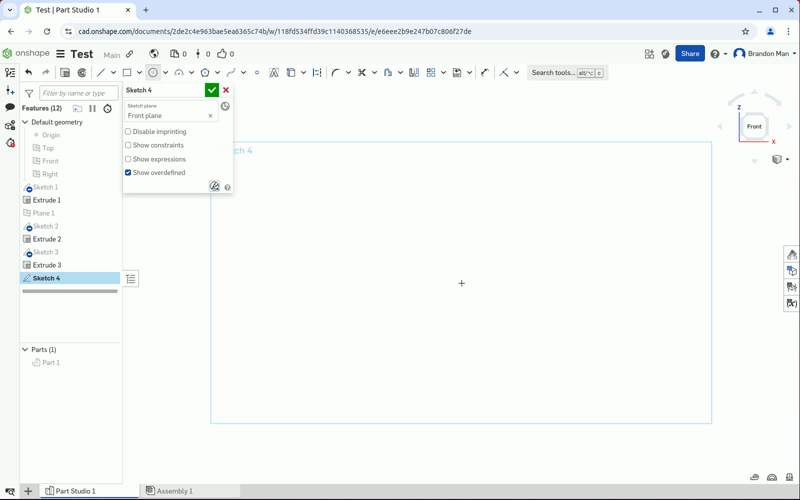
click(461, 282)
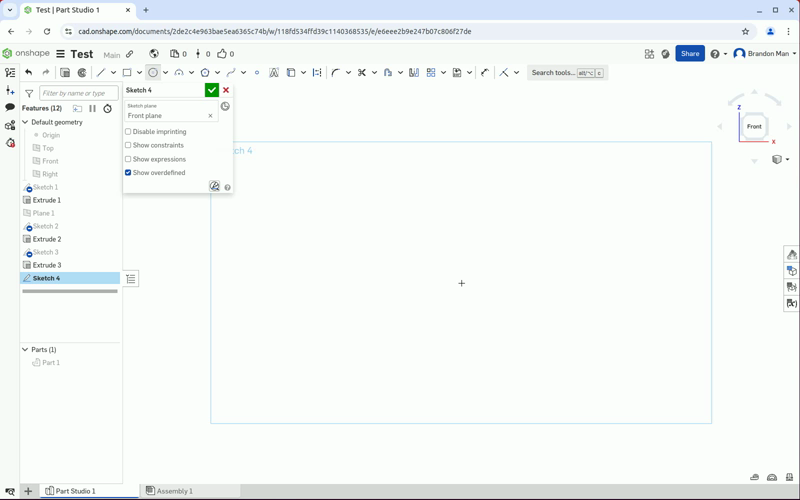
key_up(shift)
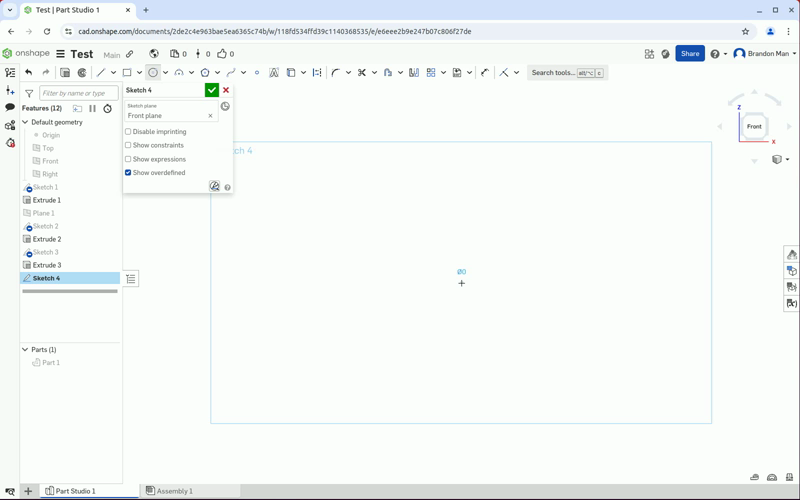
mouse_move(512, 282)
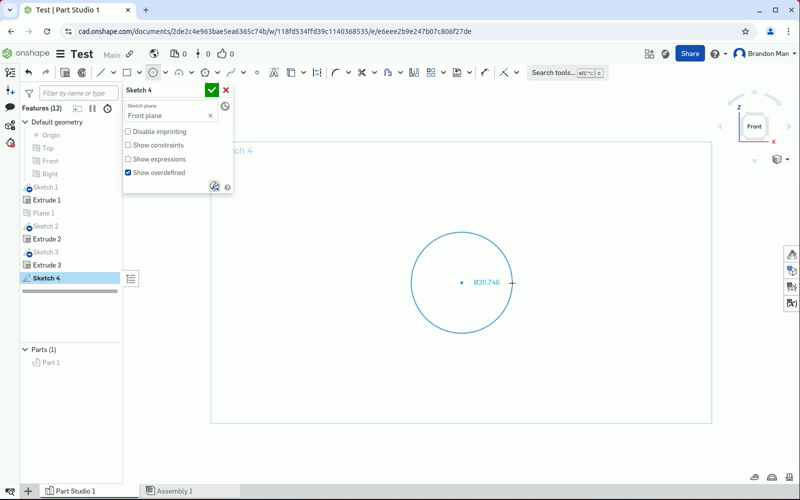
click(512, 282)
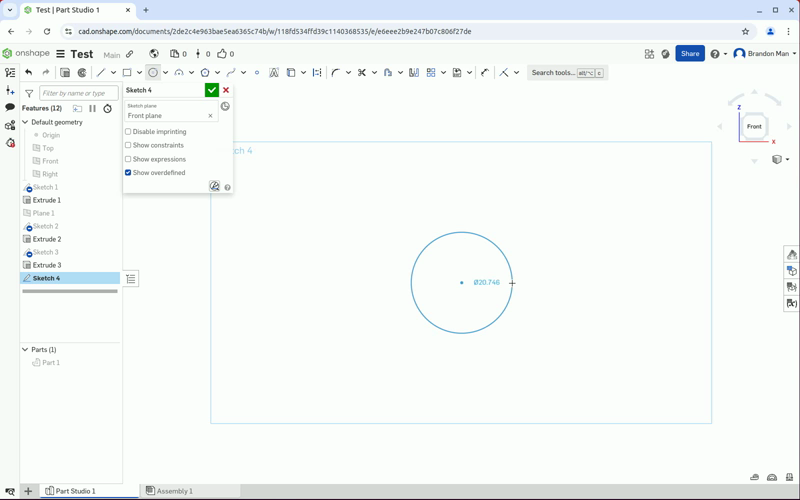
key(esc)
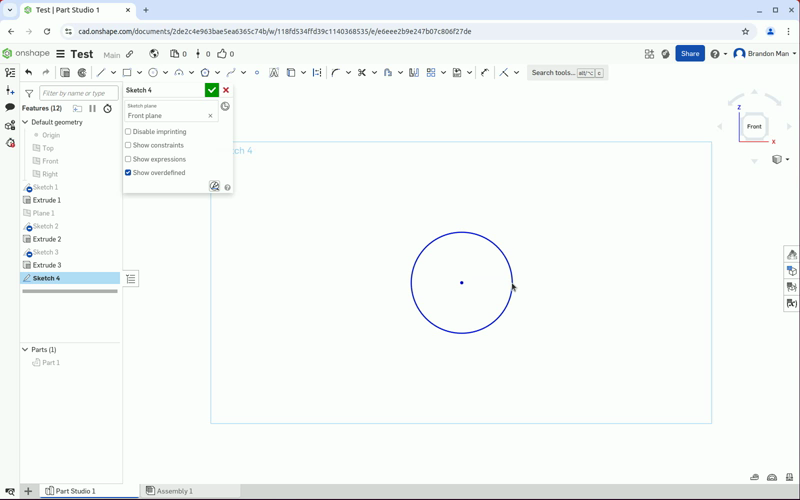
key(c)
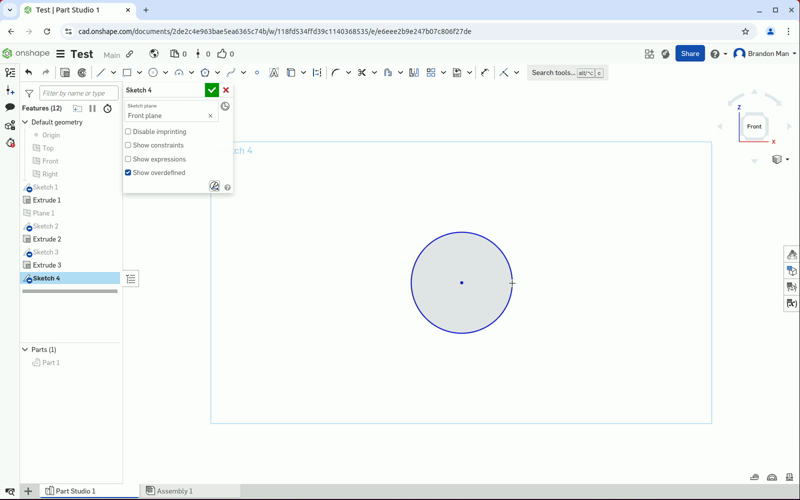
key_down(shift)
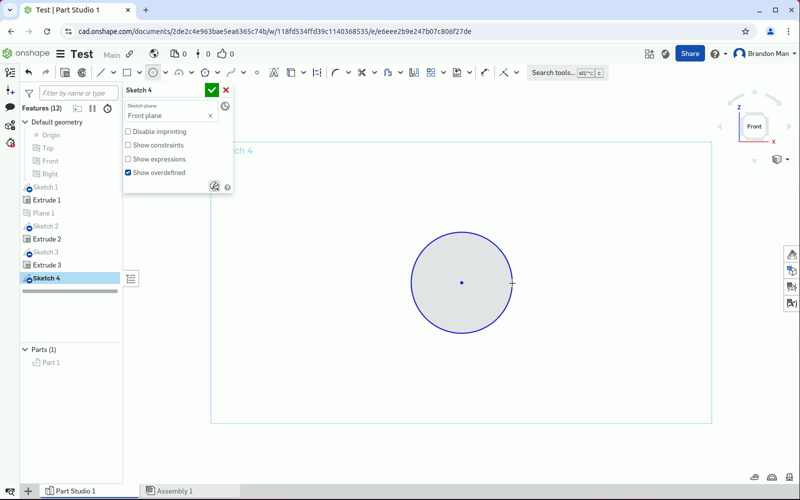
mouse_move(461, 282)
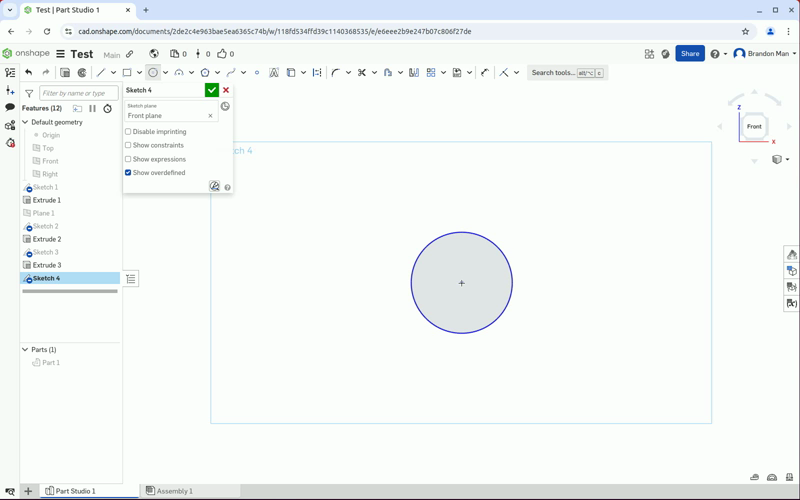
click(461, 282)
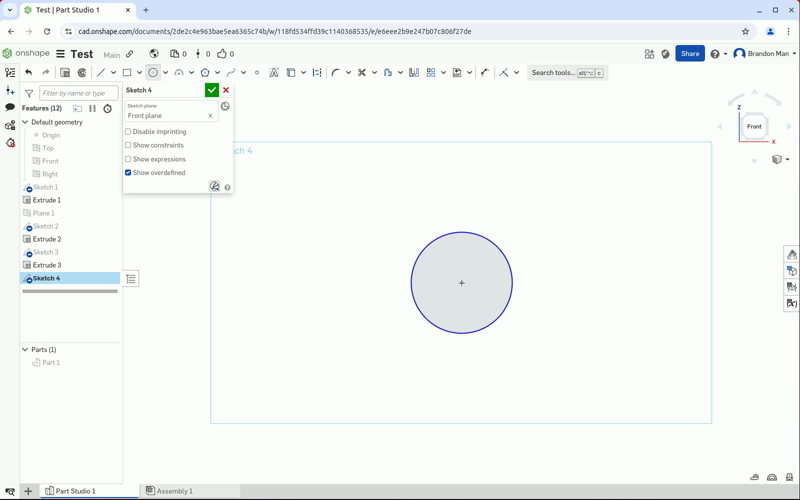
key_up(shift)
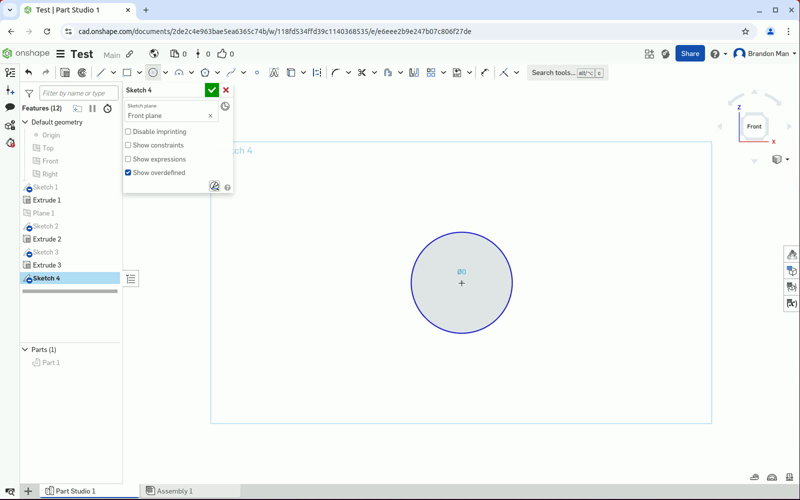
mouse_move(488, 282)
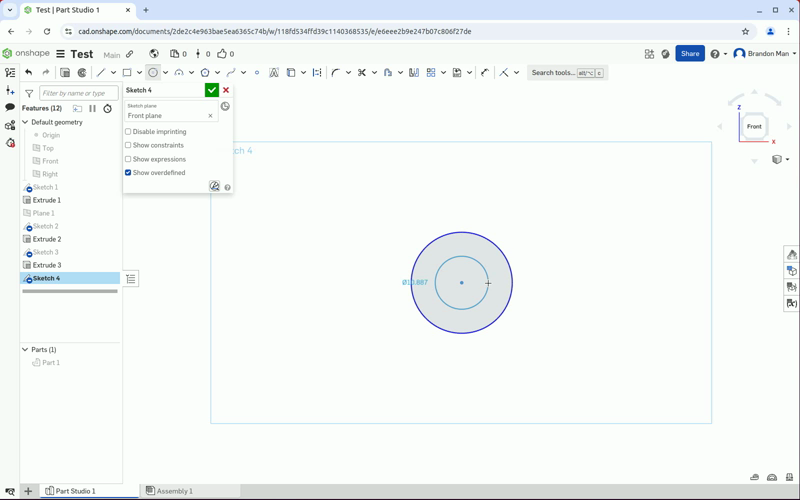
click(488, 282)
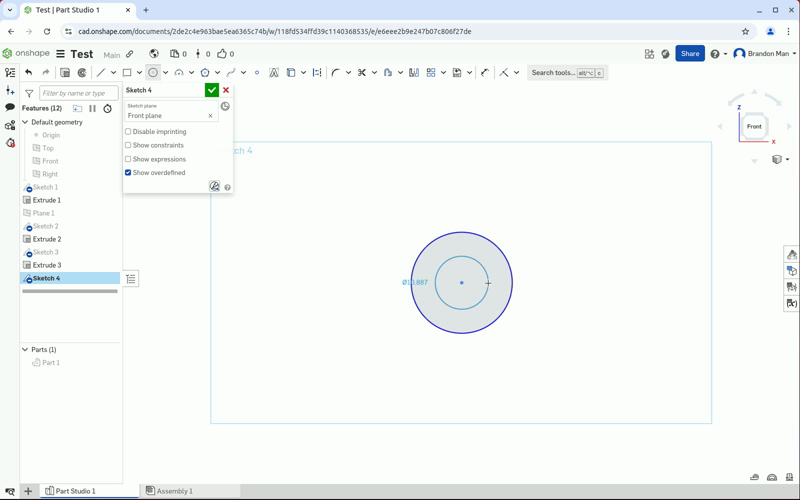
key(esc)
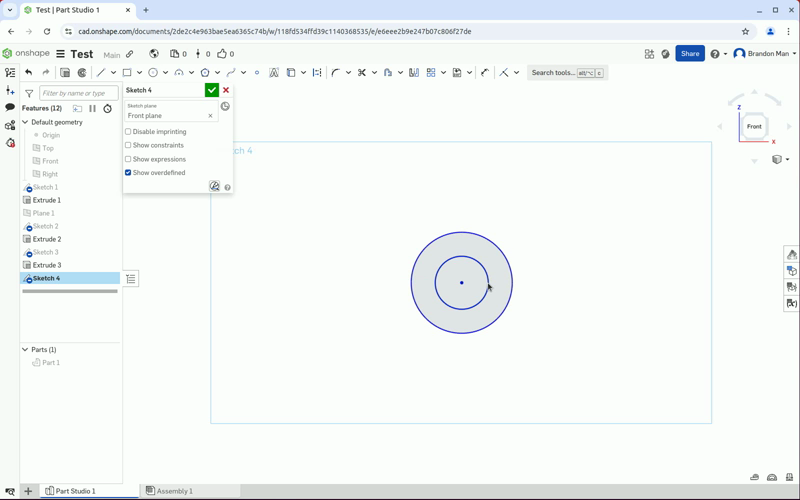
mouse_move(422, 294)
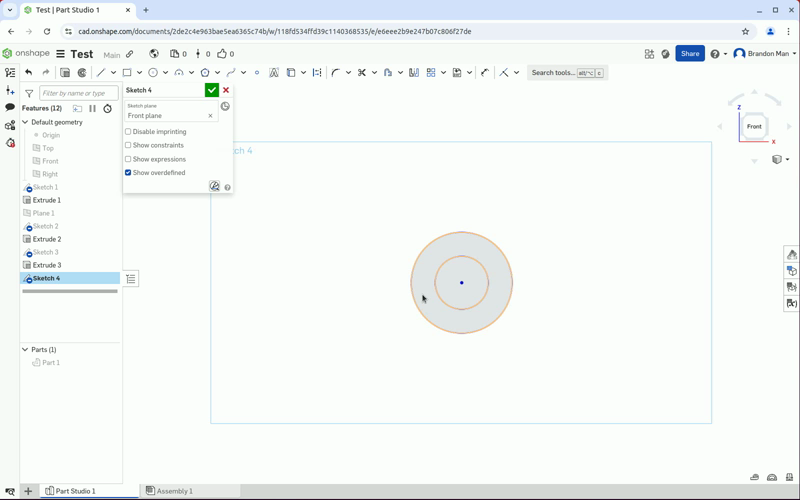
click(422, 294)
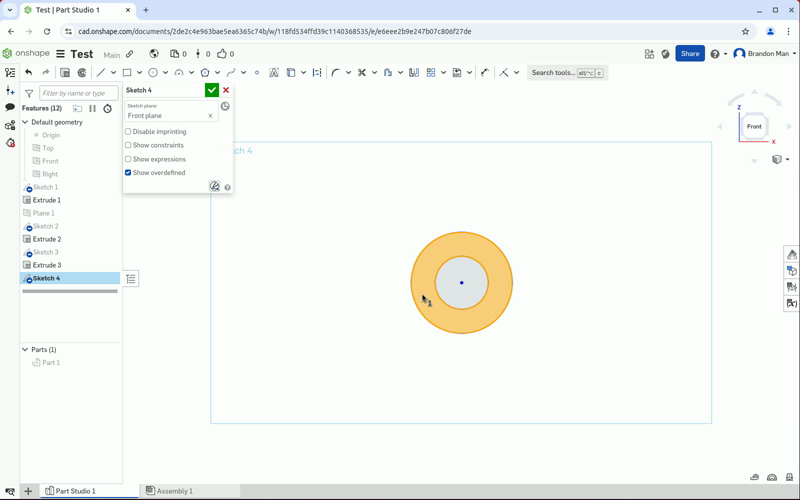
mouse_move(73, 352)
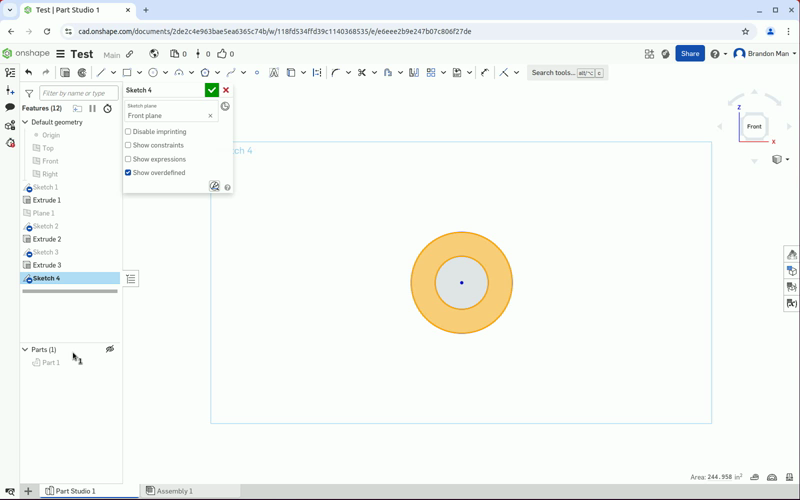
key(shift+y)
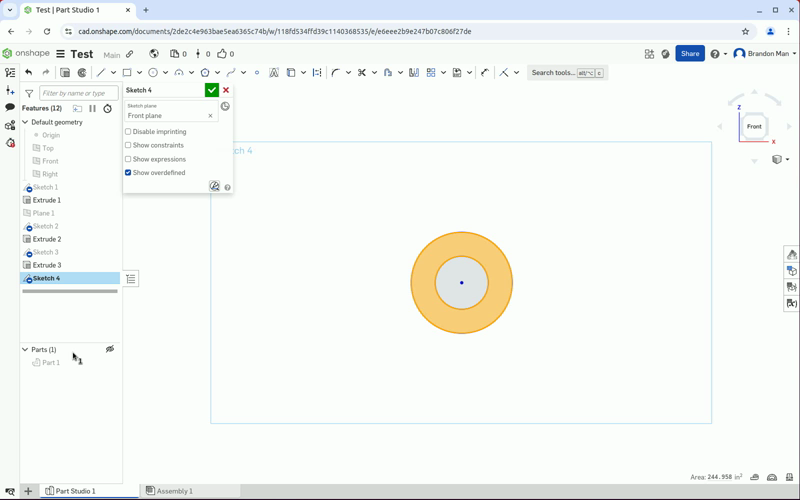
key(shift+e)
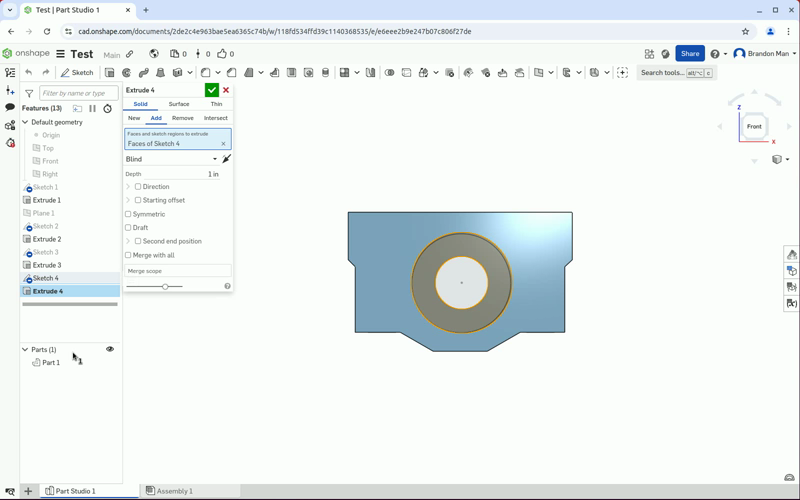
mouse_move(143, 106)
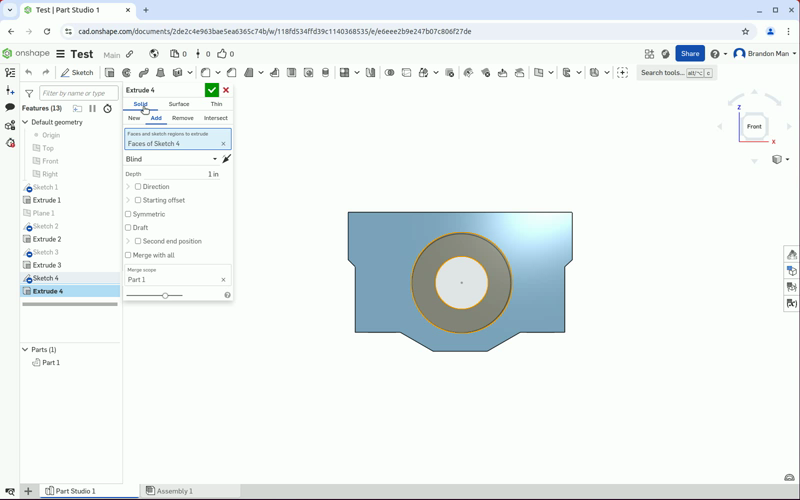
click(143, 106)
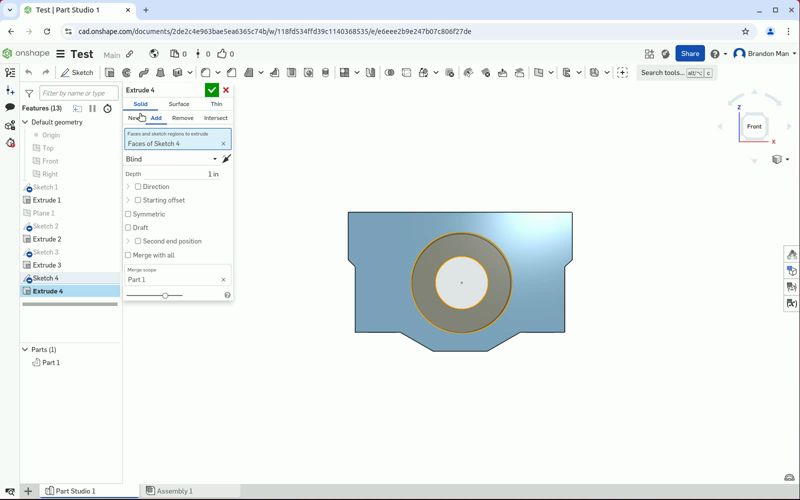
mouse_move(137, 120)
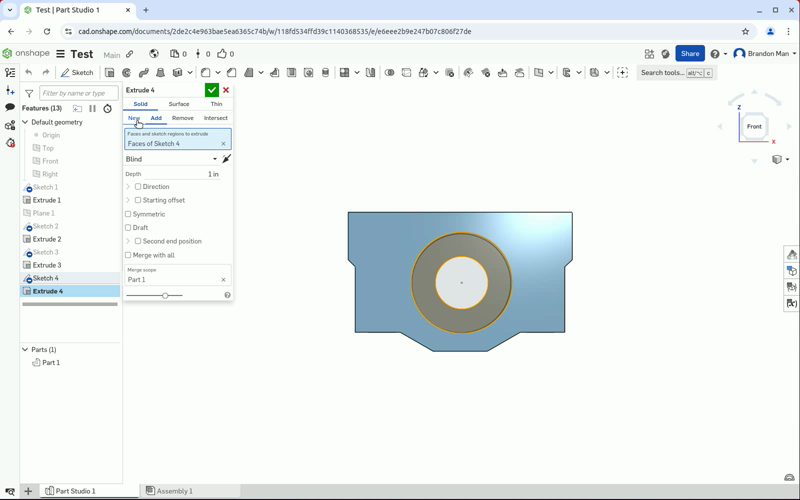
click(137, 120)
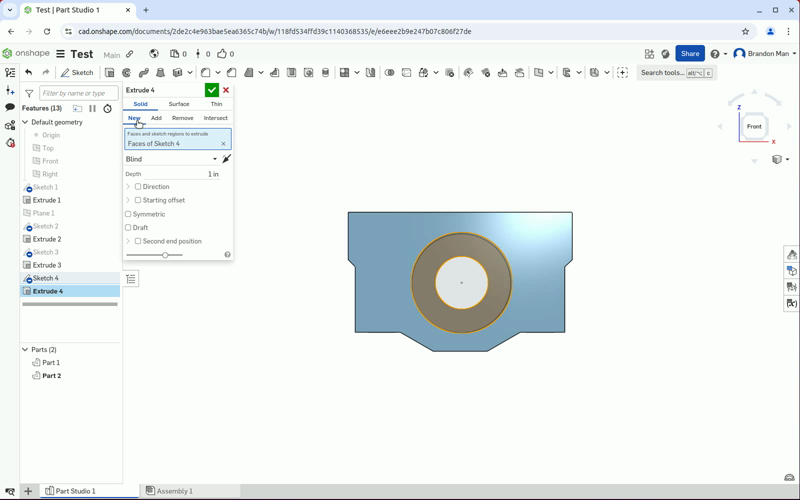
key(tab, 4)
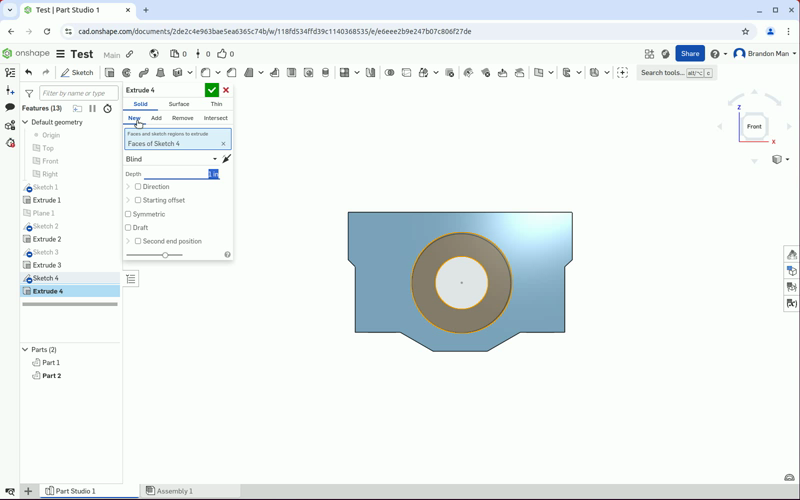
text(16.609)
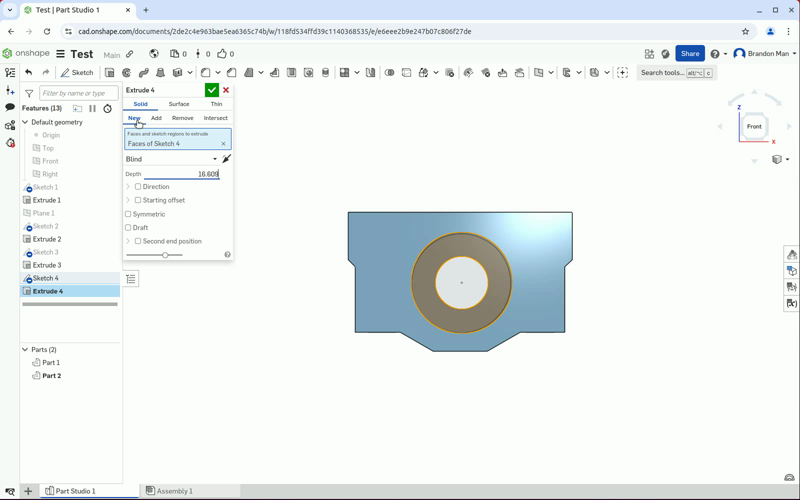
key(tab, 3)
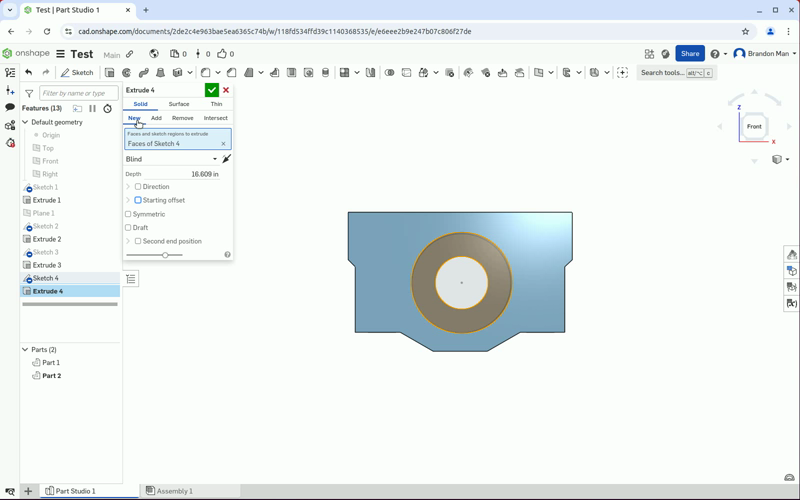
key(tab, 2)
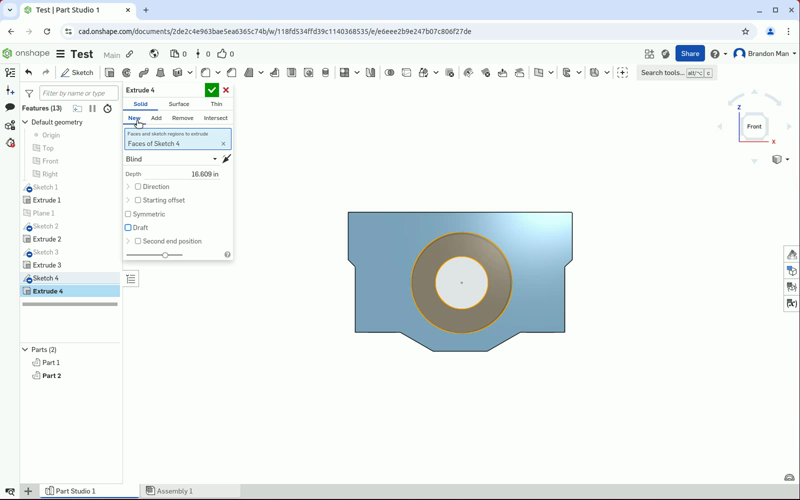
key(space)
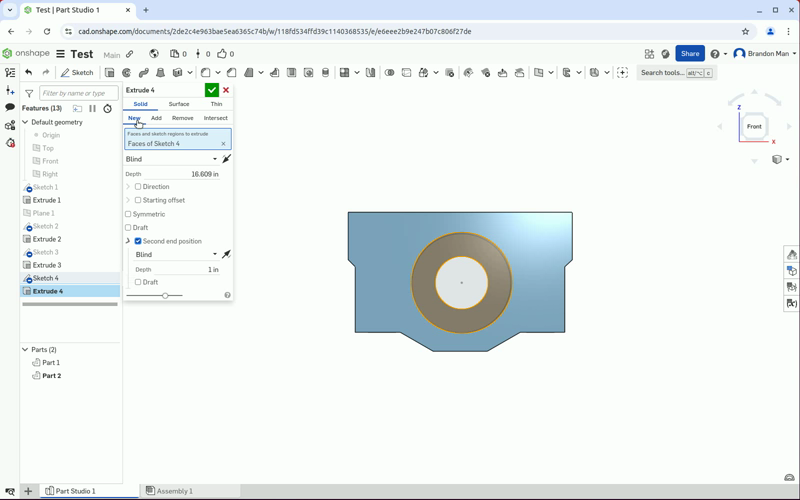
key(tab, 3)
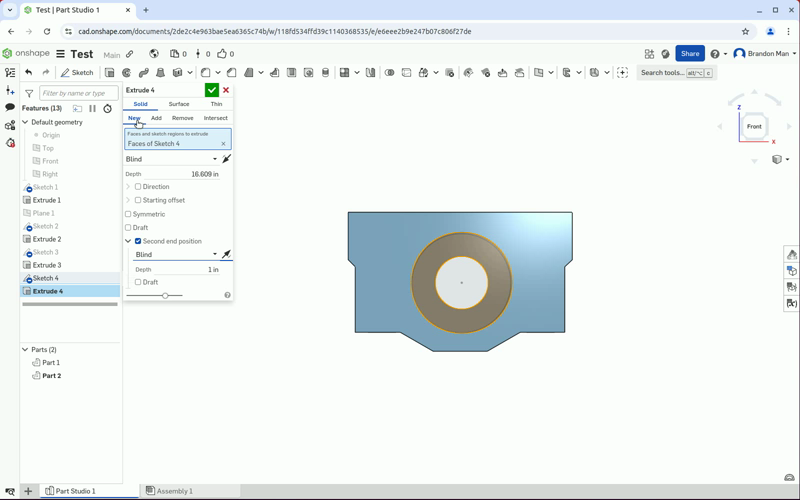
text(16.609)
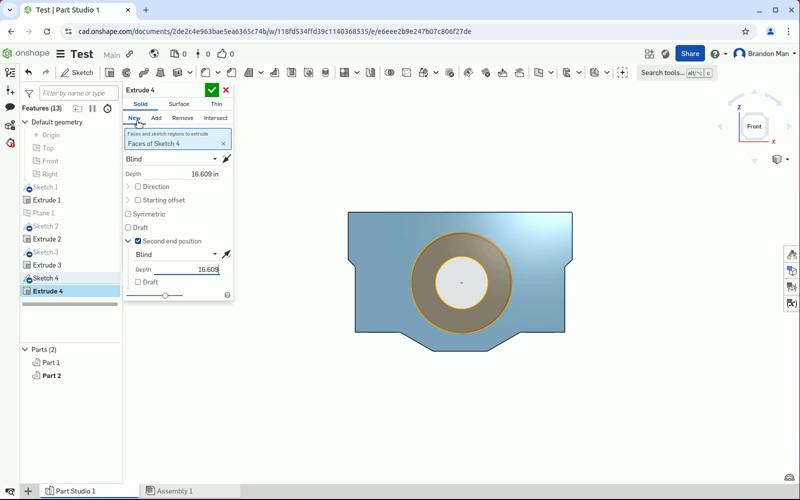
key(enter)
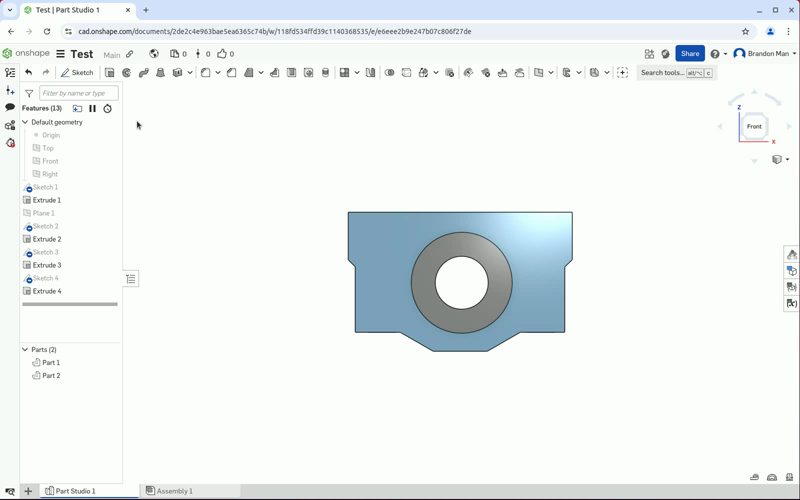
key(shift+h)
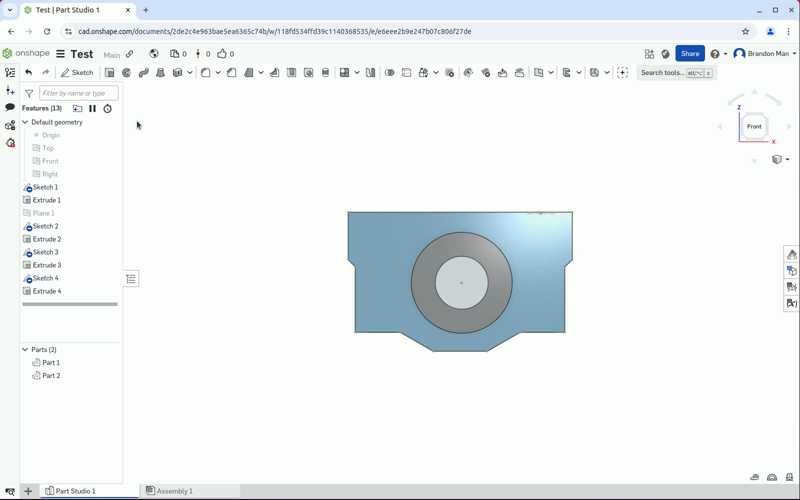
key(shift+h)
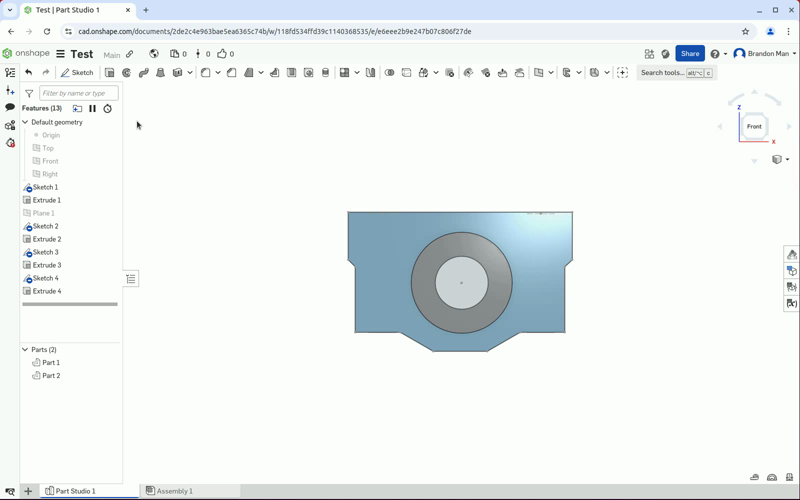
key(shift+7)
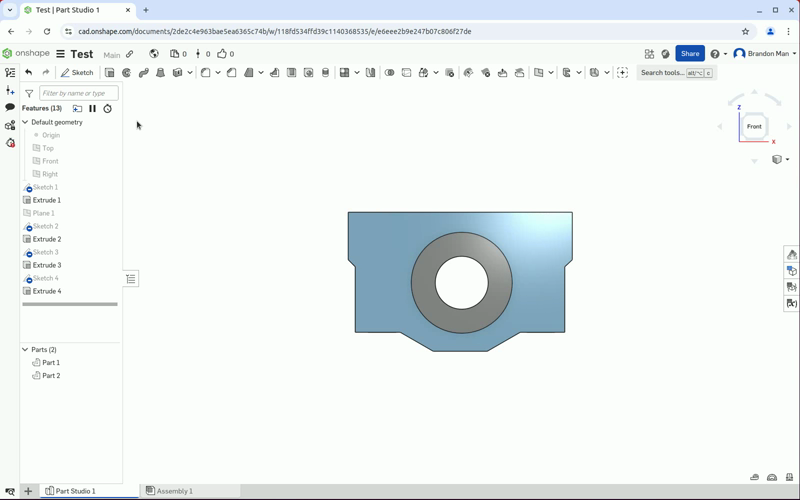
key(left, 2)
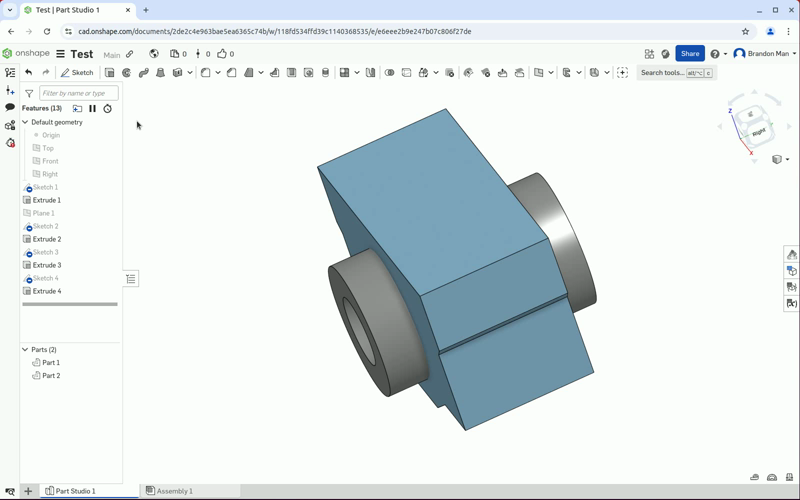
key(down, 2)
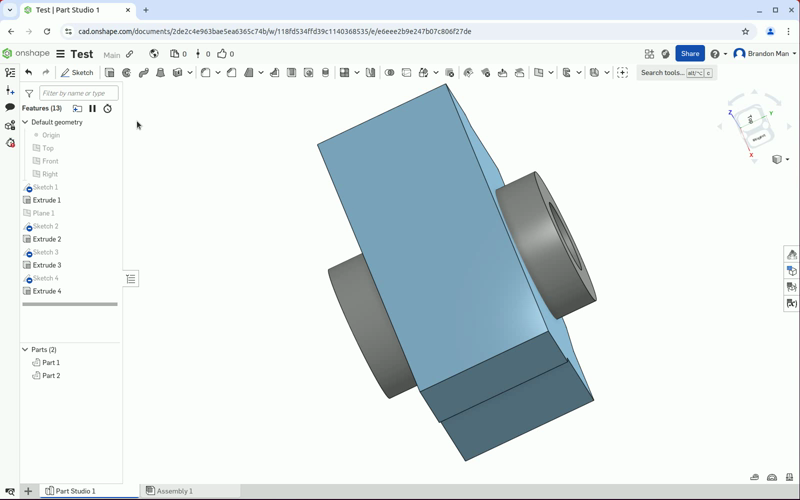
key(up, 2)
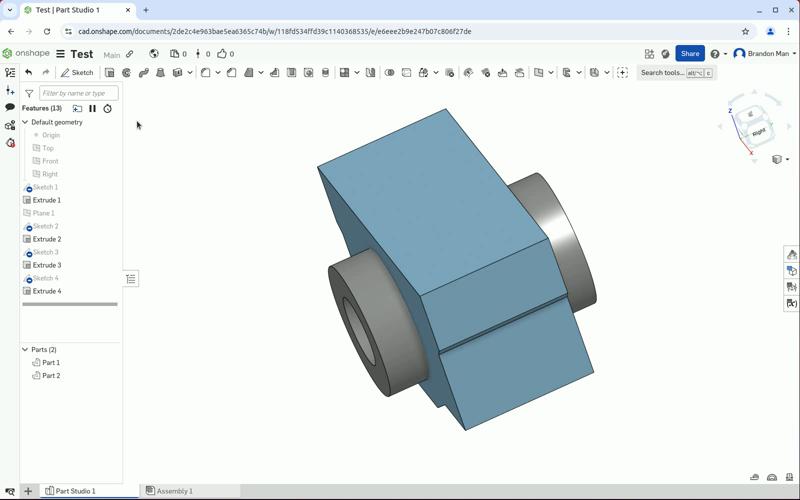
key(right, 2)
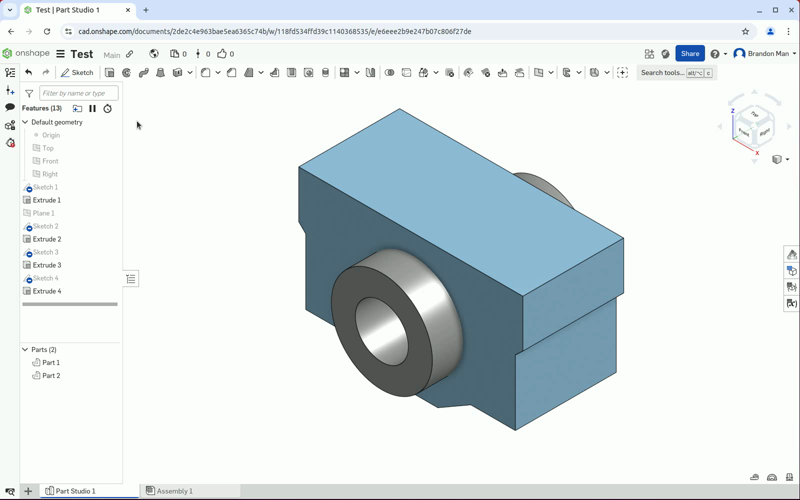
mouse_move(73, 189)
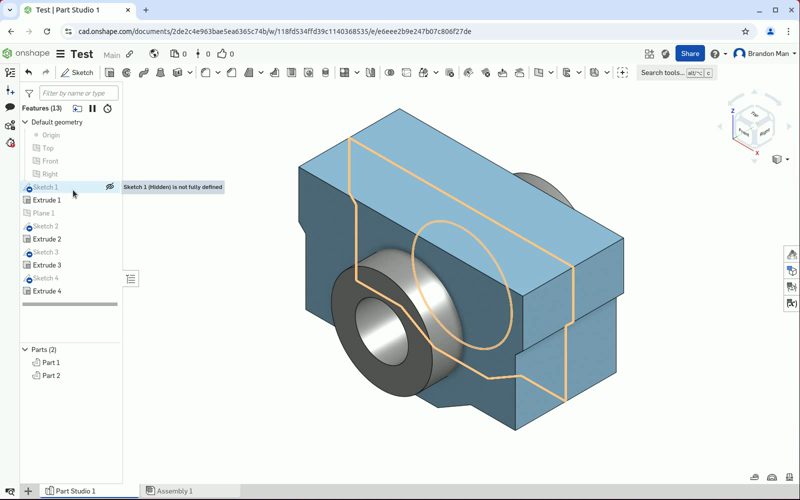
click(73, 189)